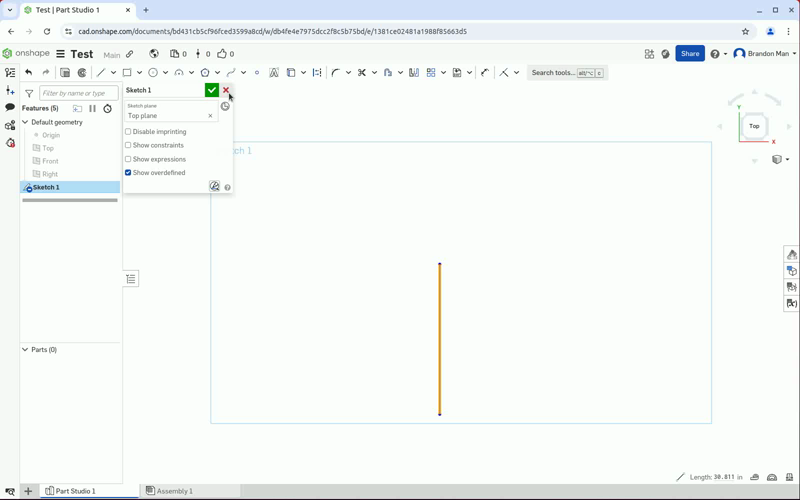
key(shift+h)
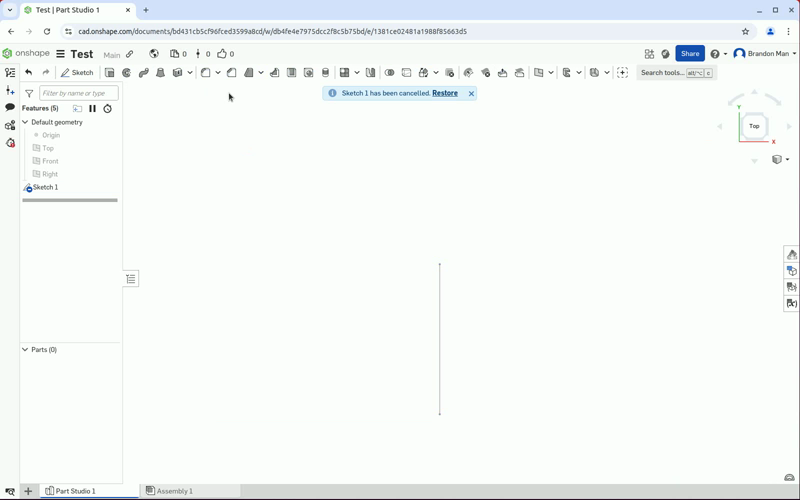
key(shift+s)
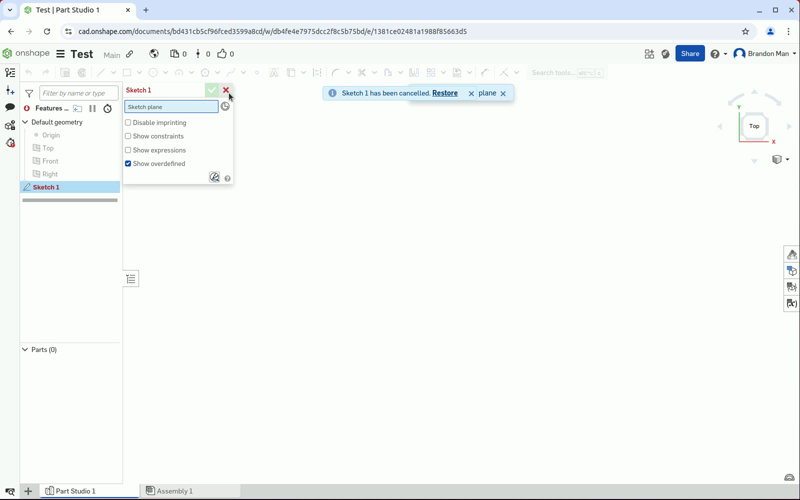
mouse_move(73, 150)
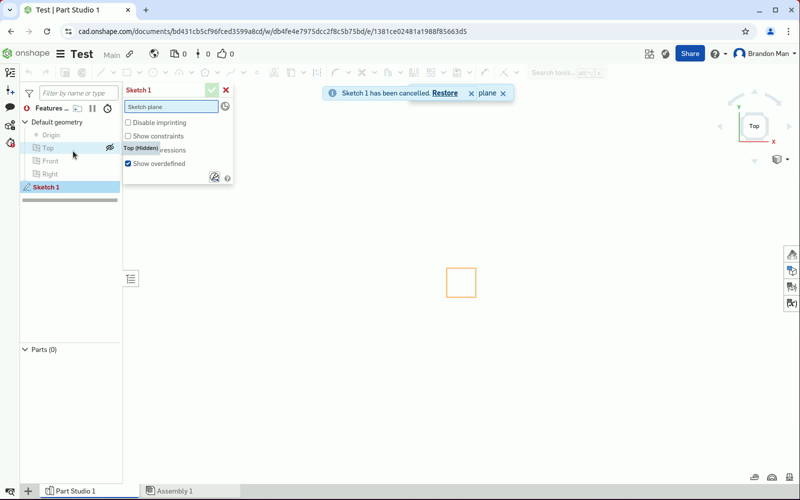
click(73, 150)
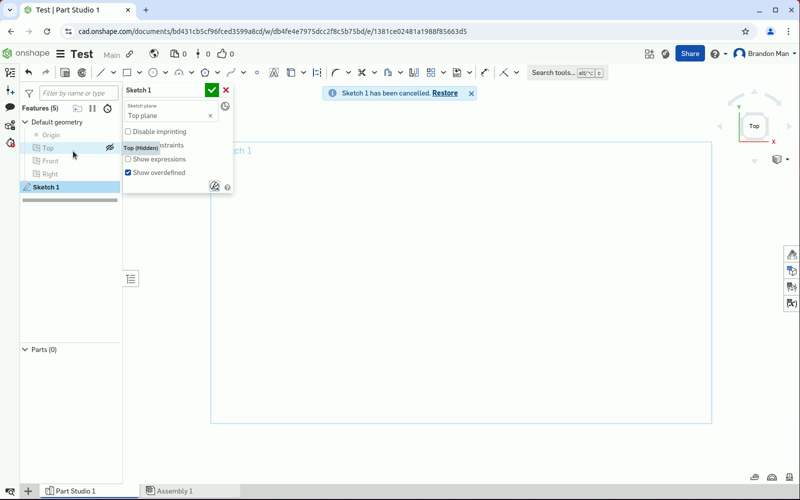
mouse_move(73, 352)
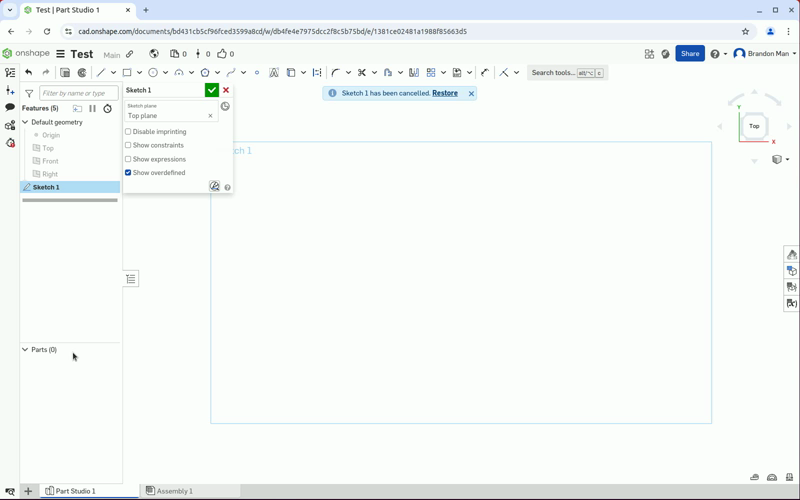
key(y)
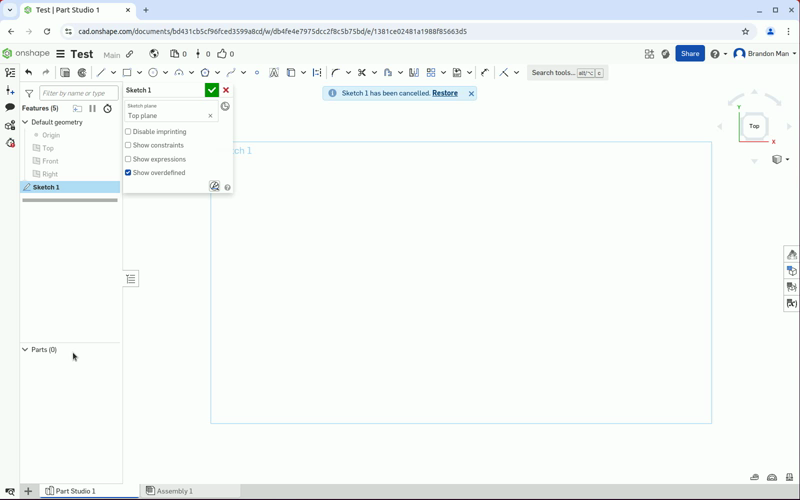
key(l)
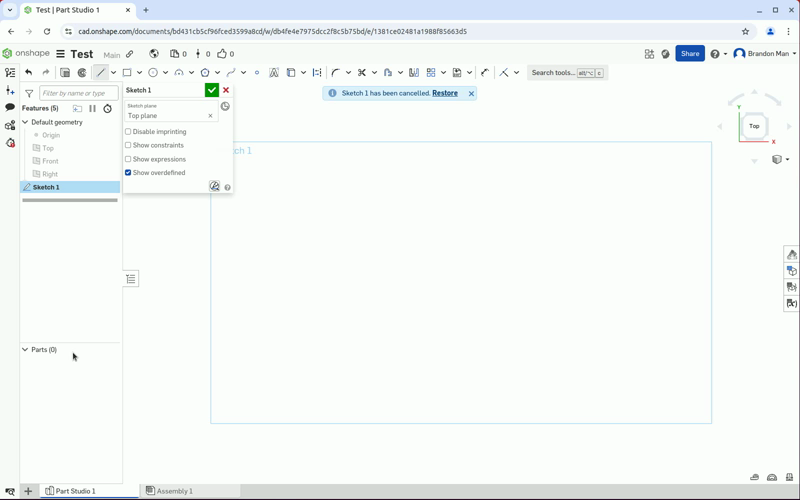
key_down(shift)
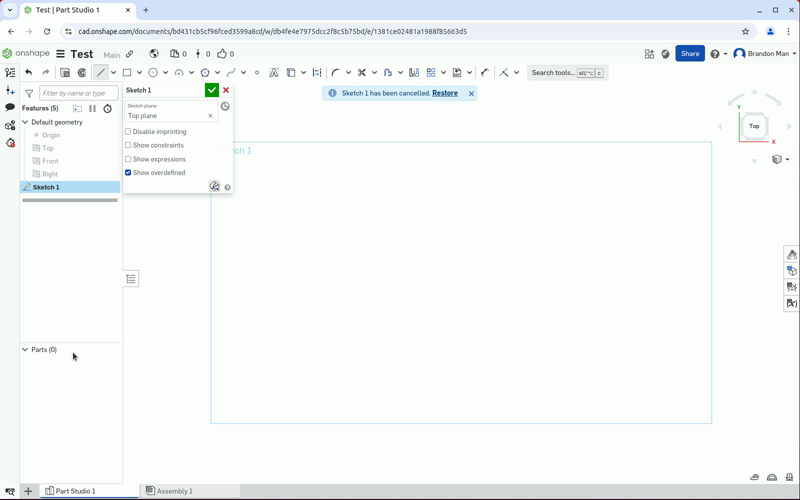
mouse_move(449, 288)
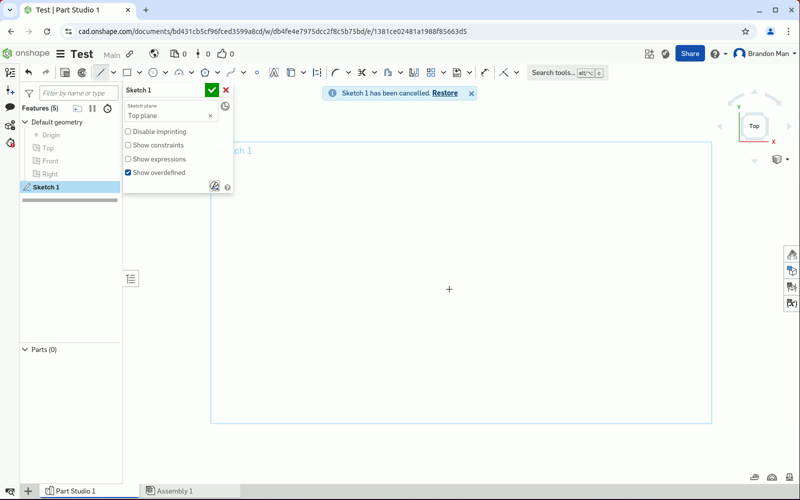
click(449, 288)
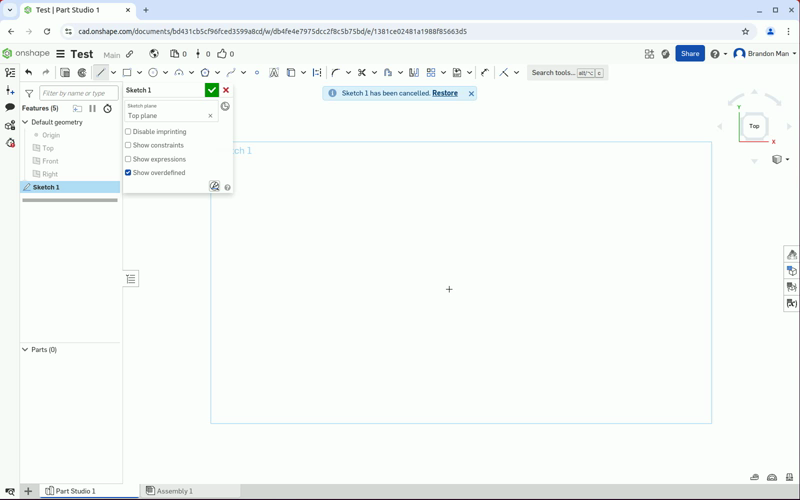
key_up(shift)
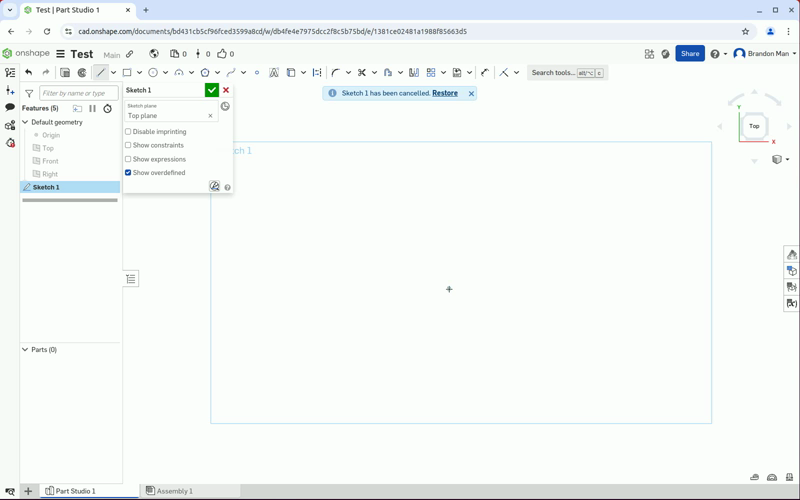
key_down(shift)
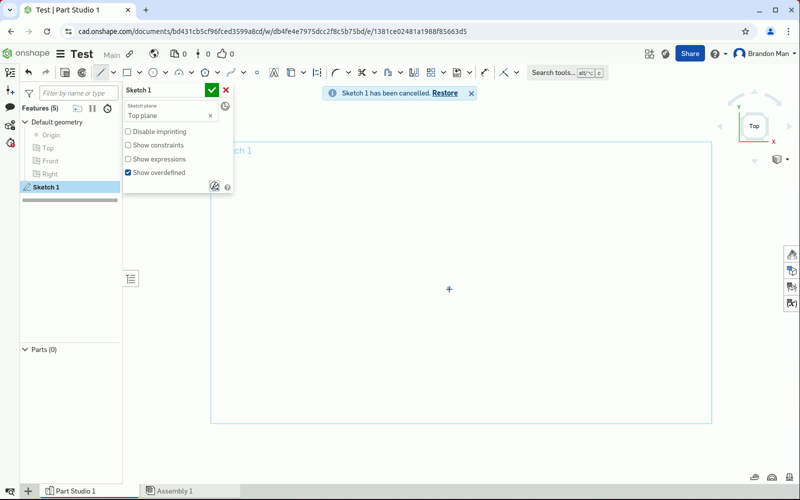
mouse_move(479, 288)
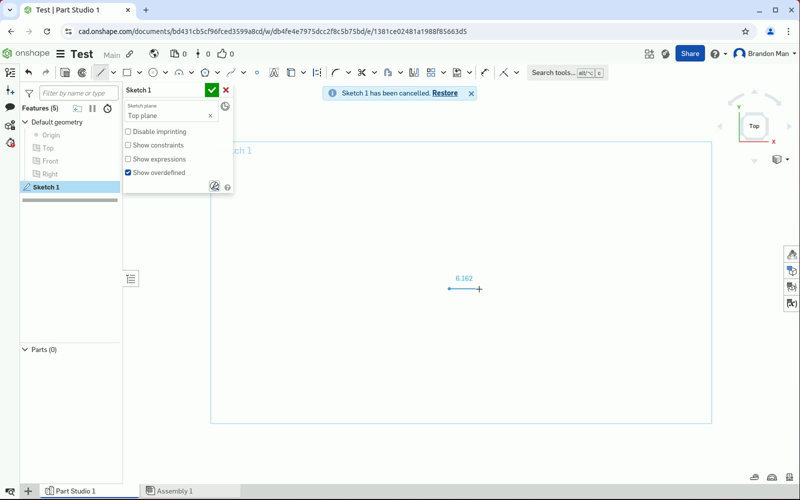
mouse_move(472, 288)
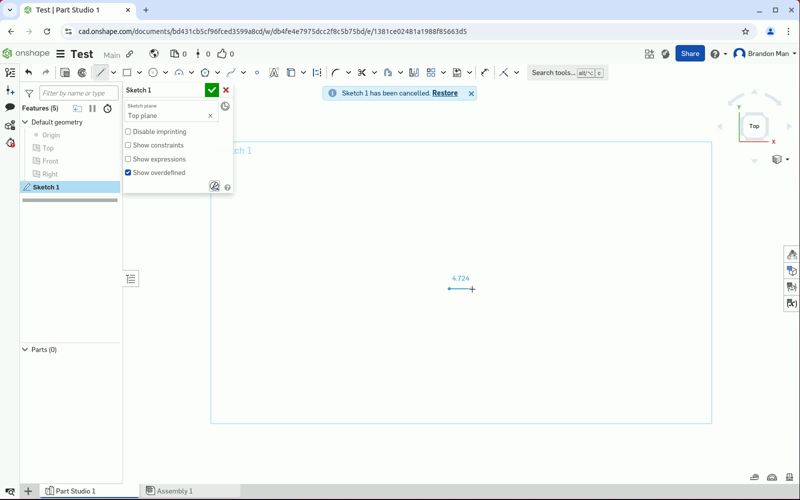
click(472, 288)
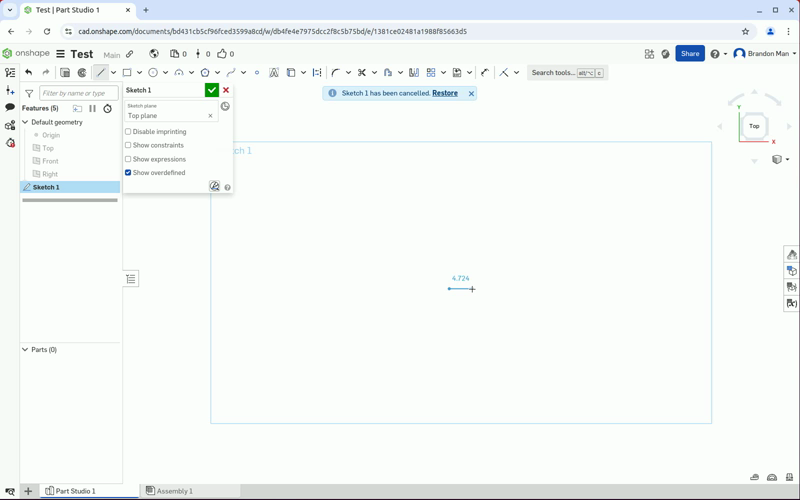
key_up(shift)
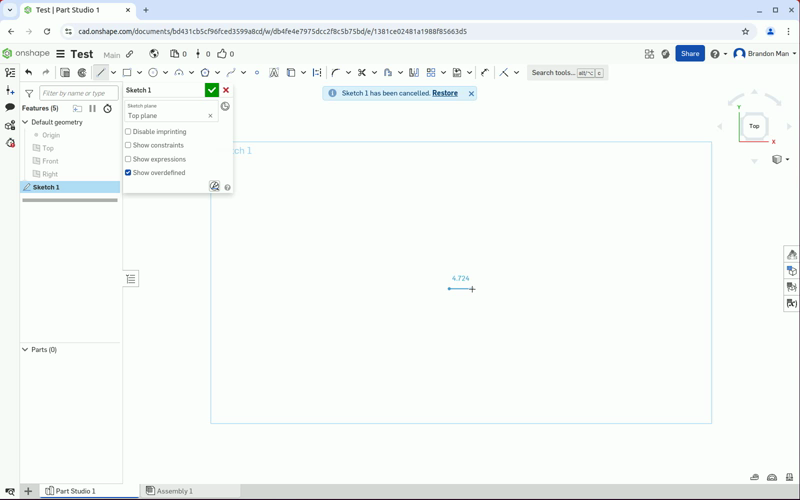
key_down(shift)
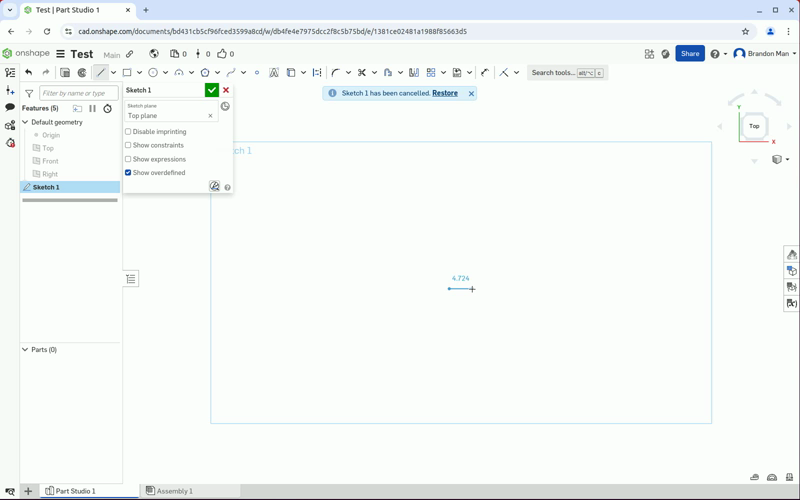
mouse_move(502, 288)
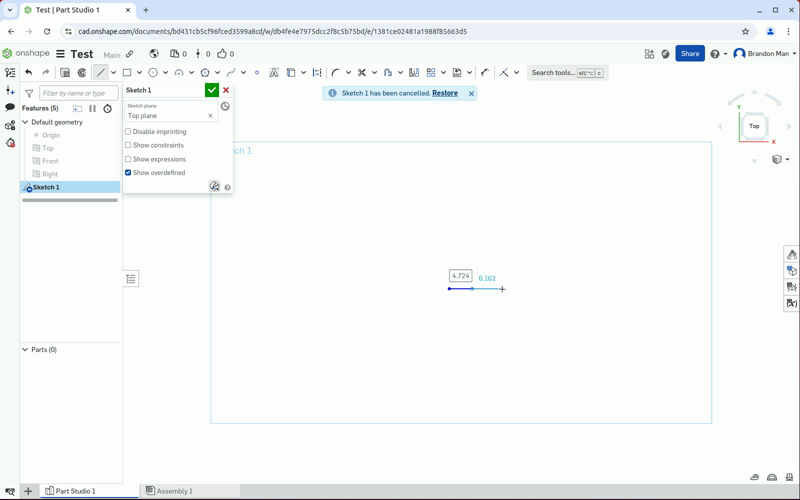
mouse_move(472, 275)
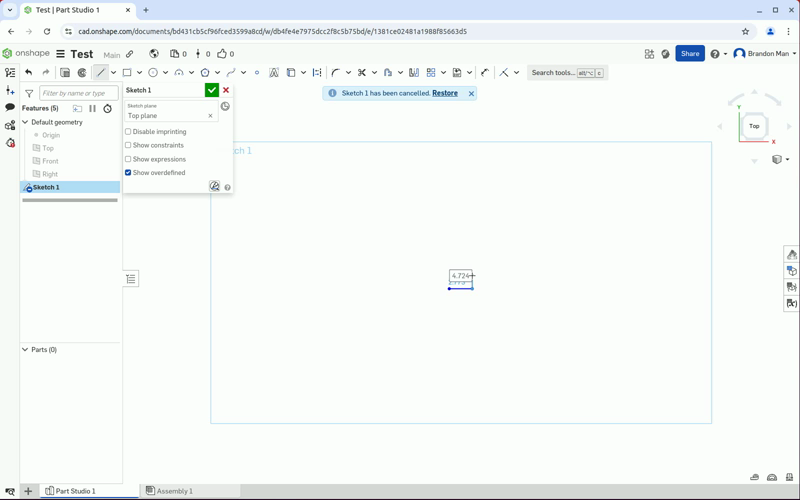
click(472, 275)
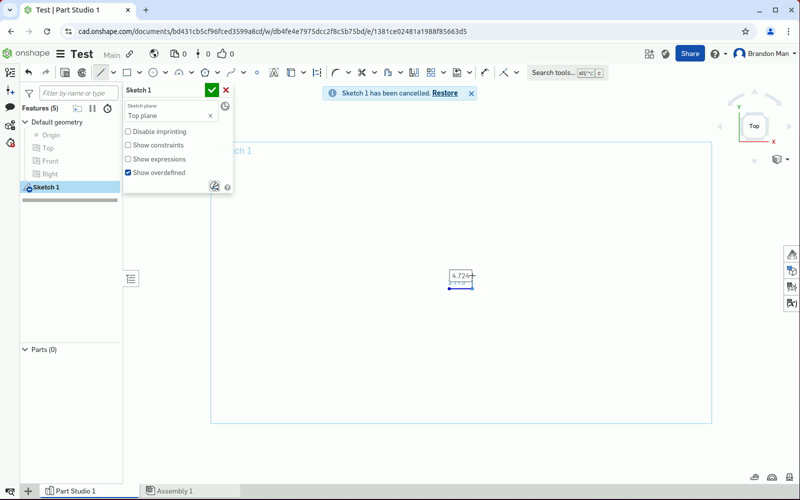
key_up(shift)
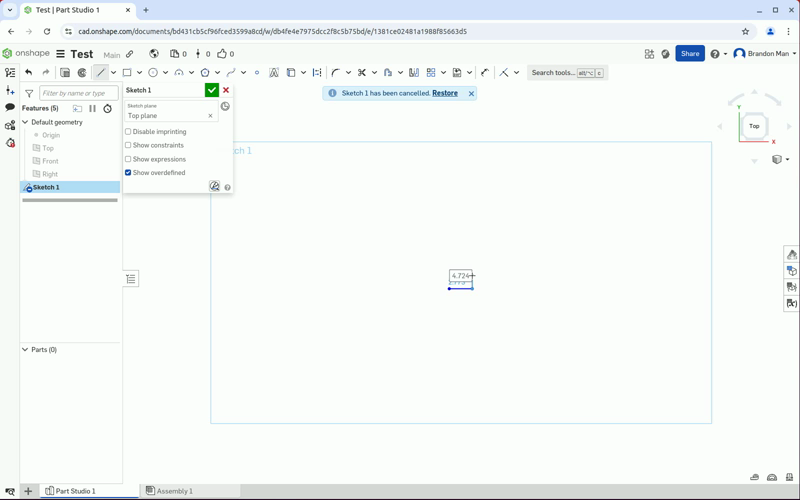
key_down(shift)
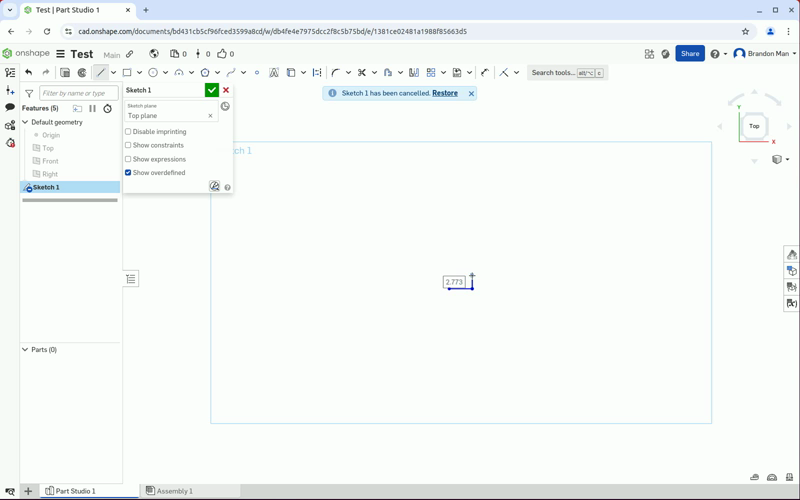
mouse_move(502, 275)
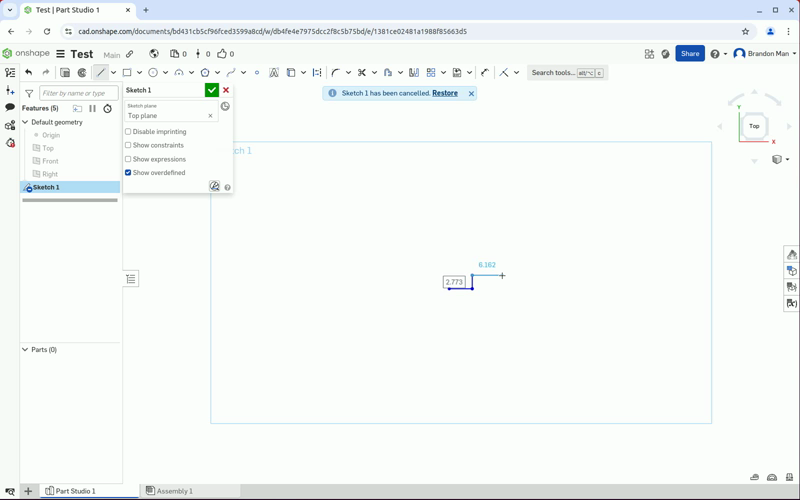
mouse_move(449, 275)
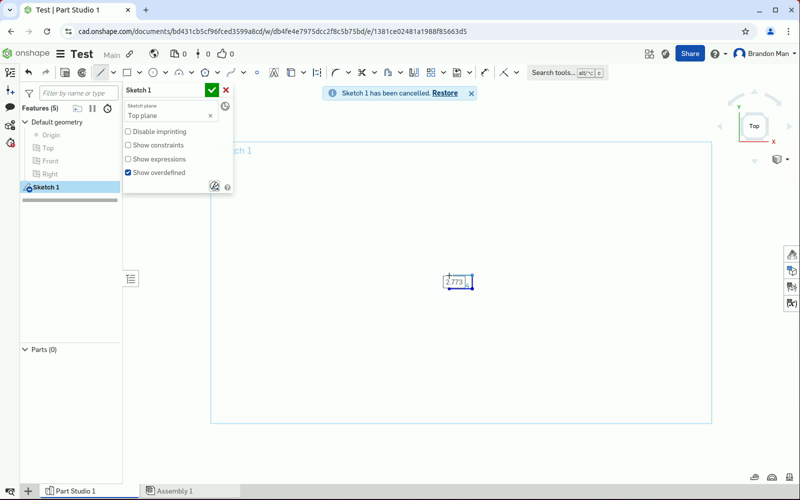
click(449, 275)
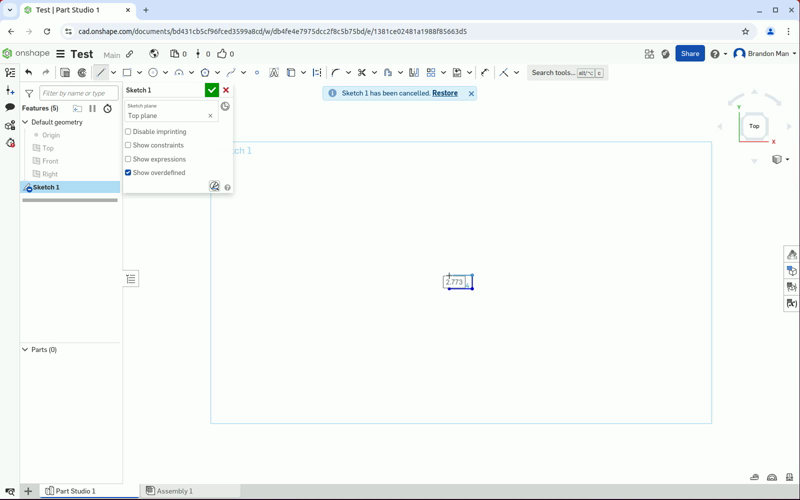
key_up(shift)
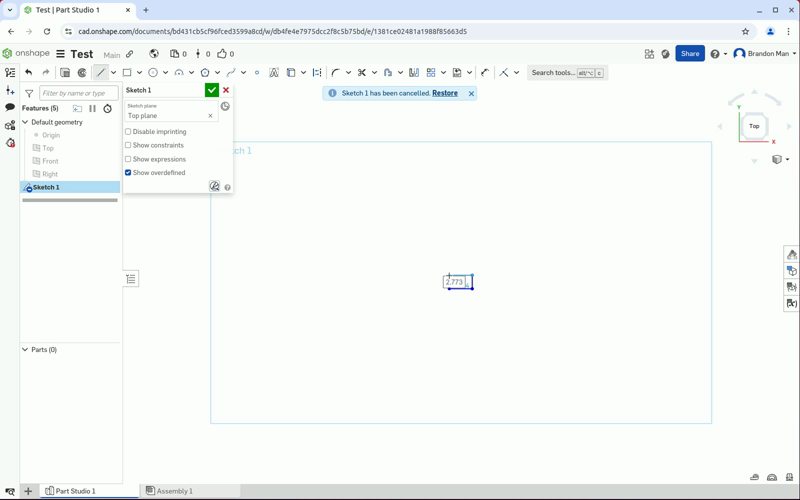
mouse_move(479, 275)
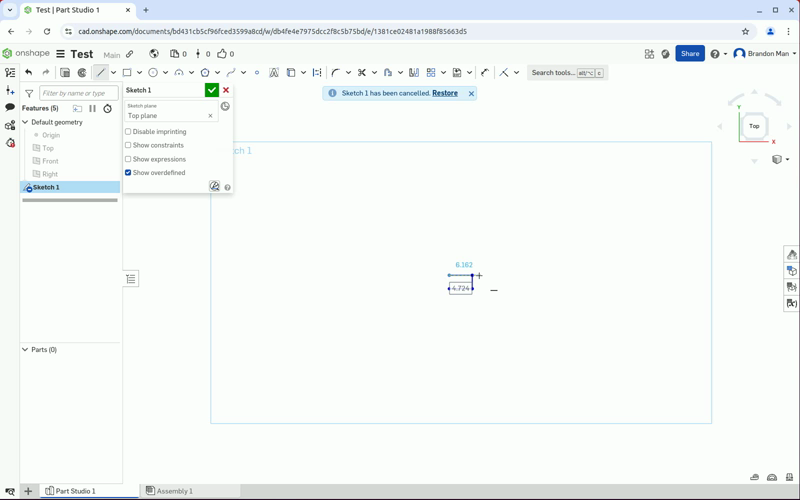
key_down(shift)
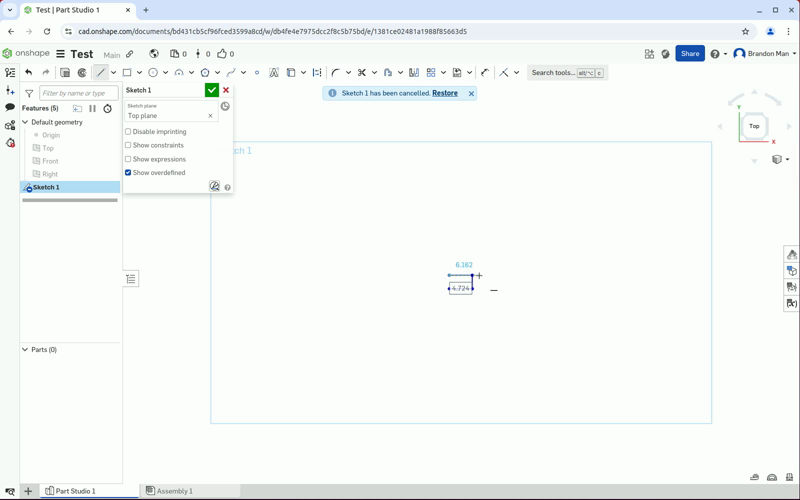
mouse_move(449, 288)
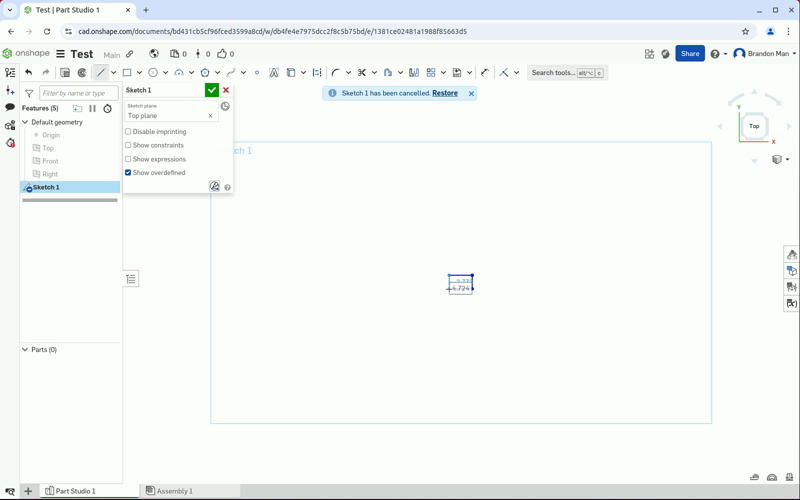
key_up(shift)
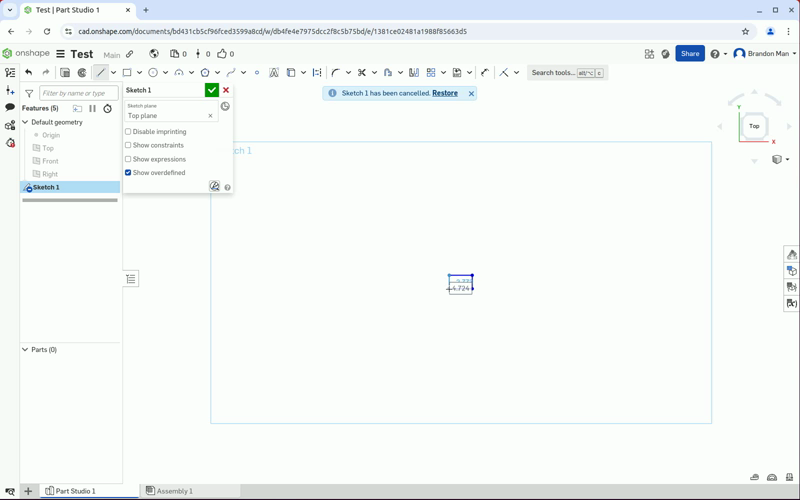
click(449, 288)
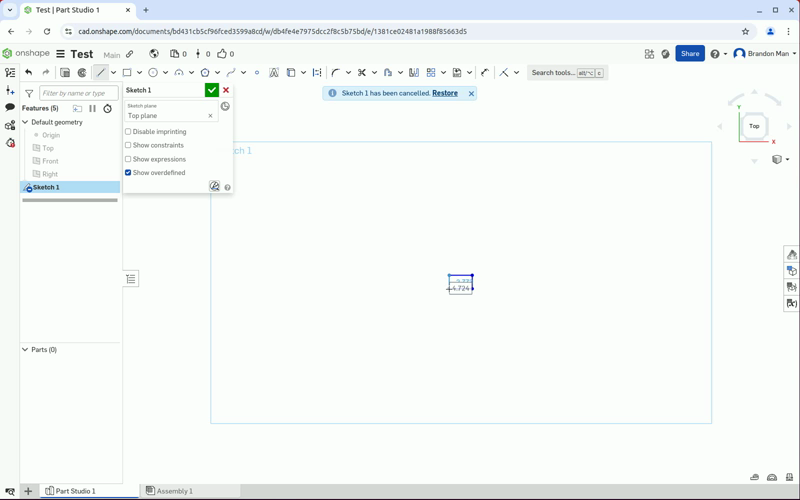
key(esc)
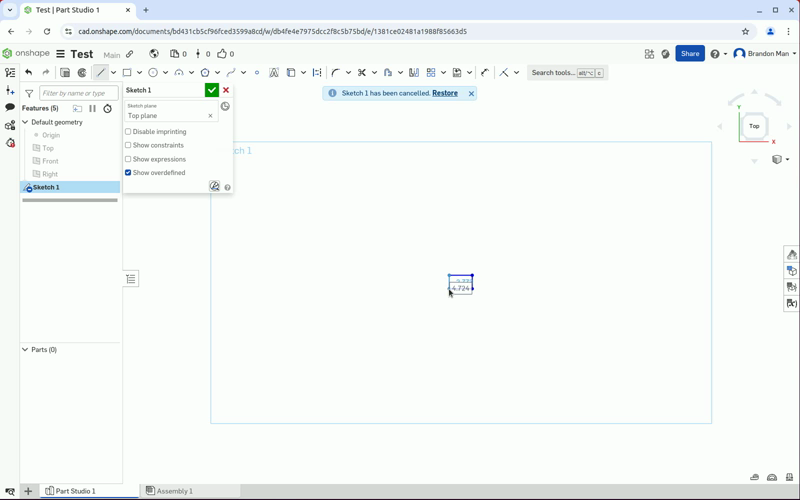
key(l)
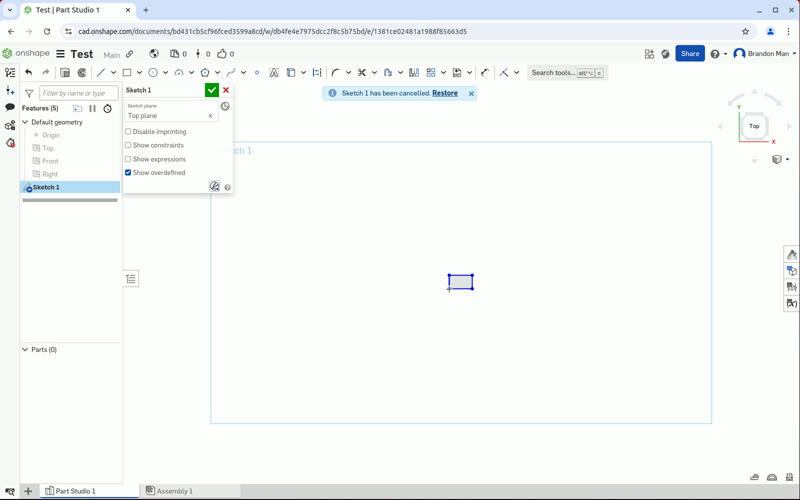
key_down(shift)
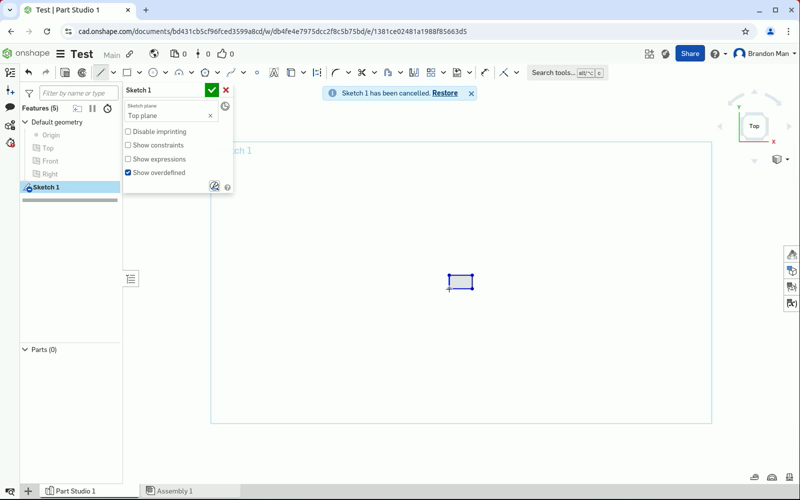
mouse_move(453, 286)
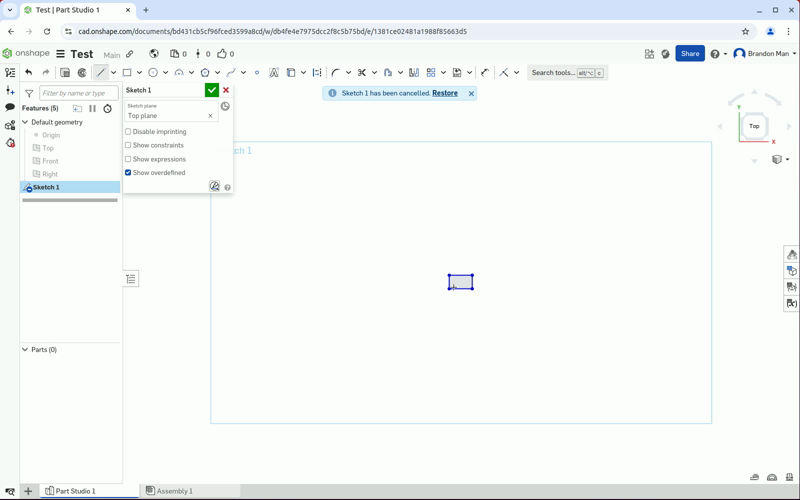
click(453, 286)
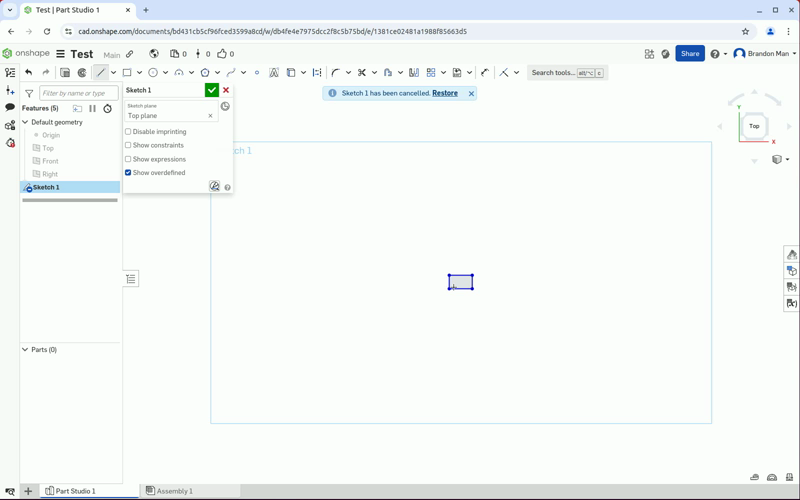
key_up(shift)
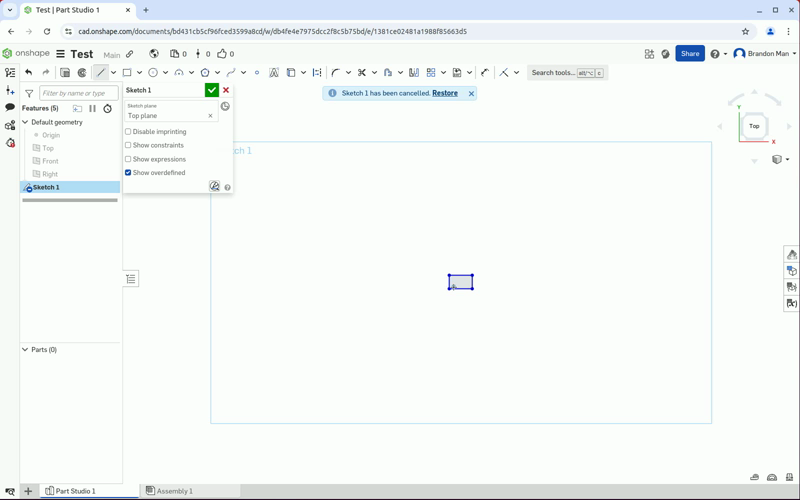
key_down(shift)
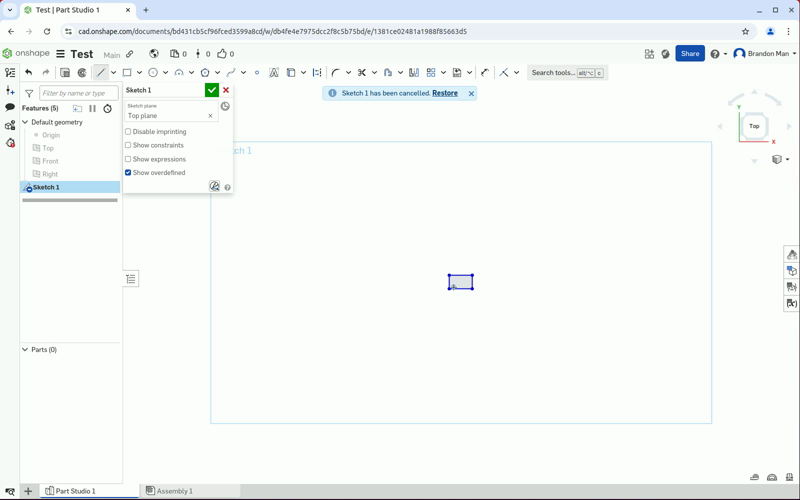
mouse_move(483, 286)
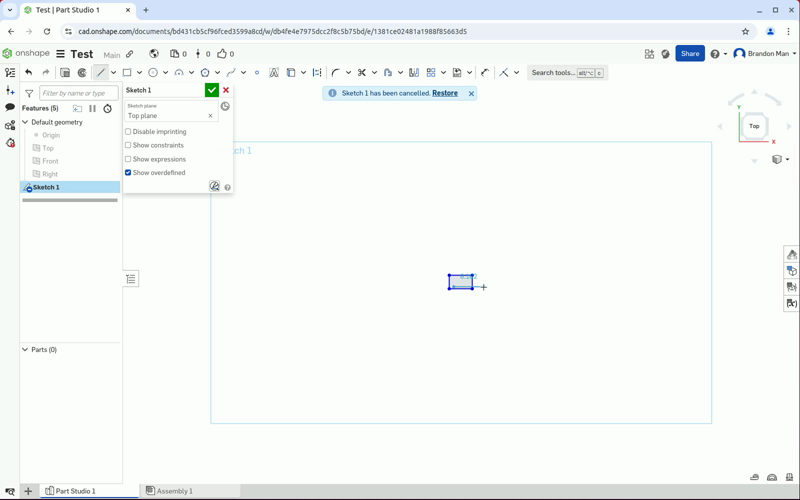
mouse_move(468, 286)
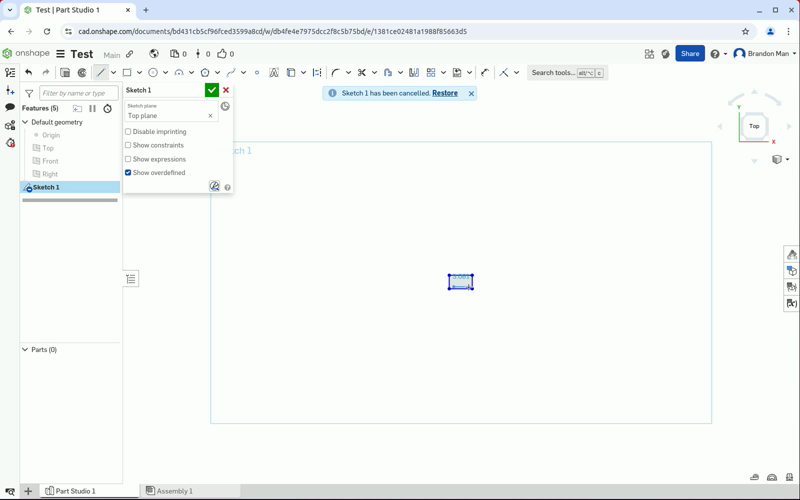
scroll(6)
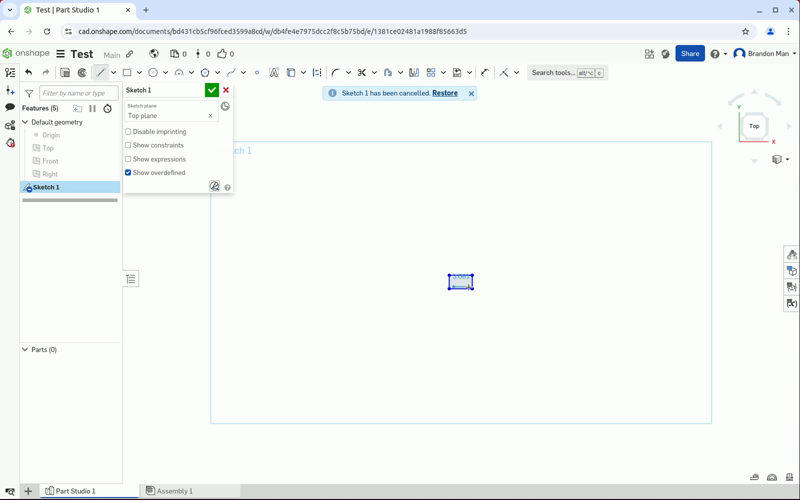
scroll(6)
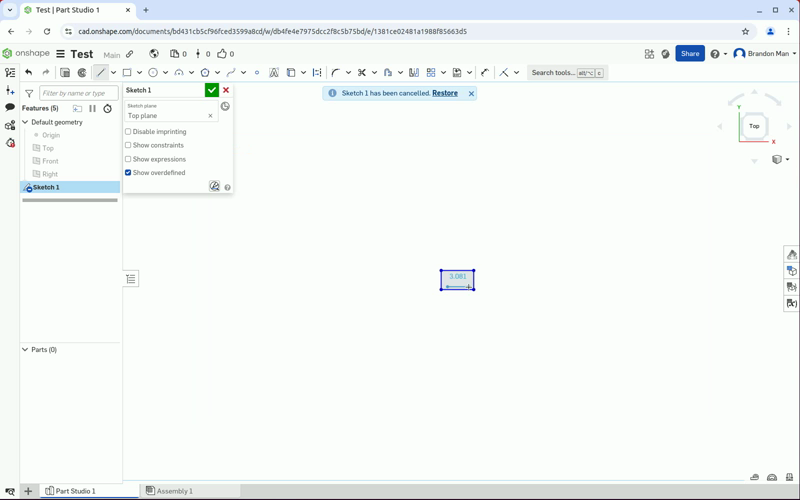
scroll(6)
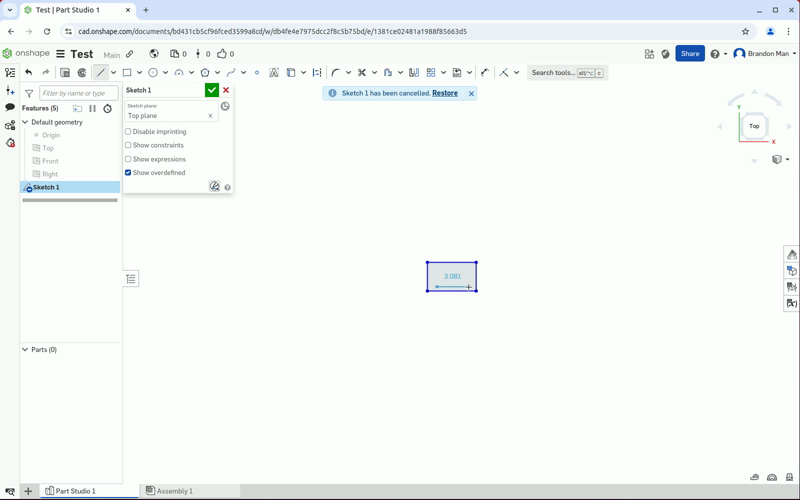
scroll(6)
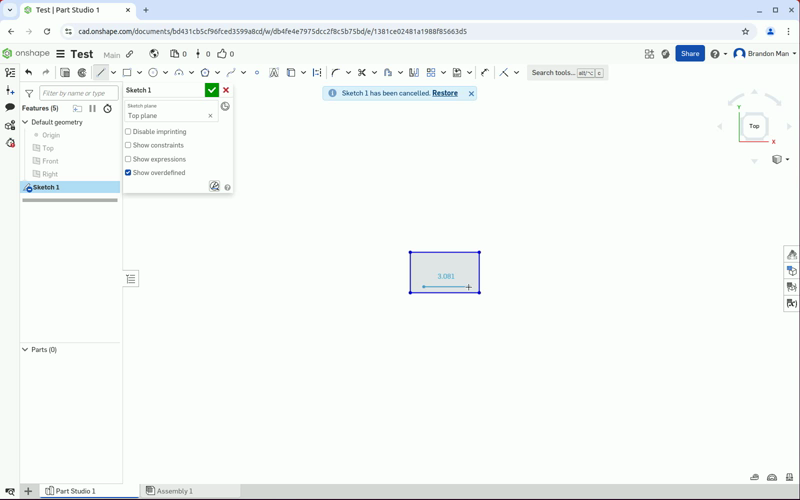
scroll(6)
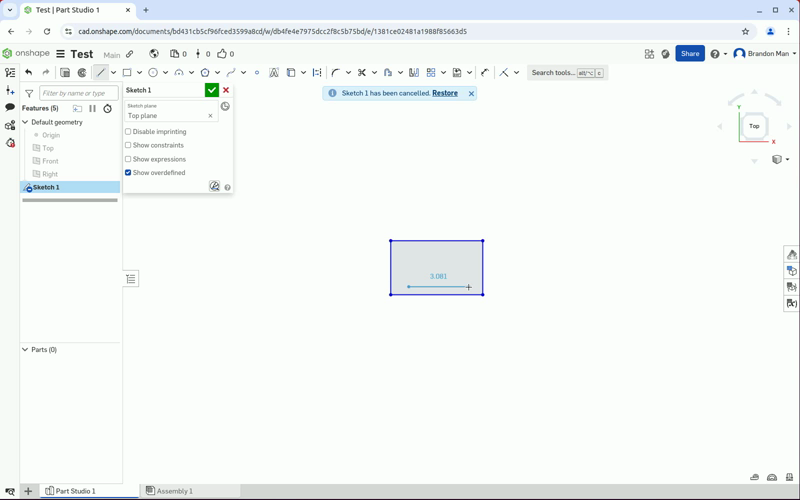
scroll(6)
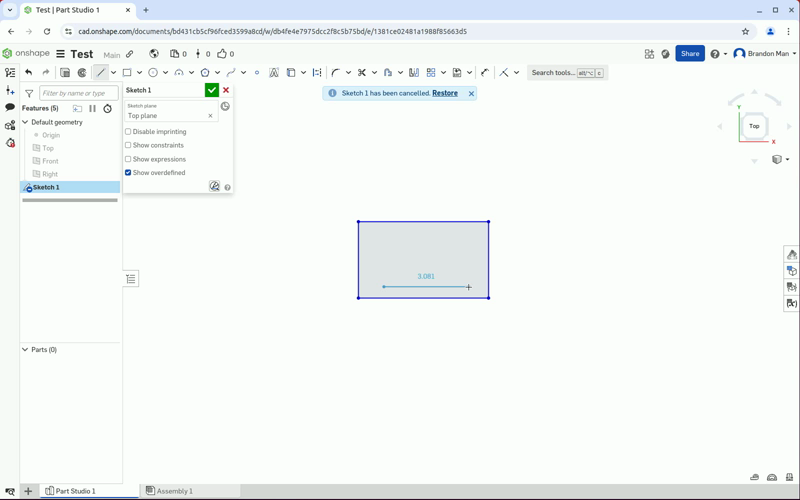
scroll(6)
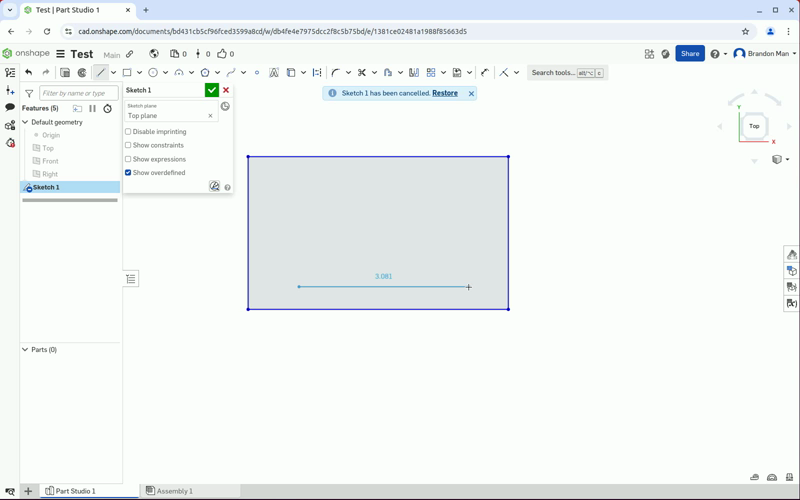
click(468, 286)
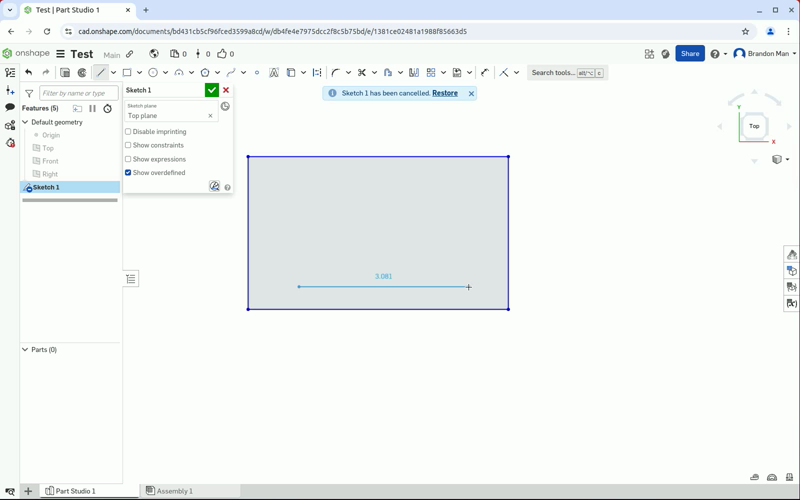
scroll(-6)
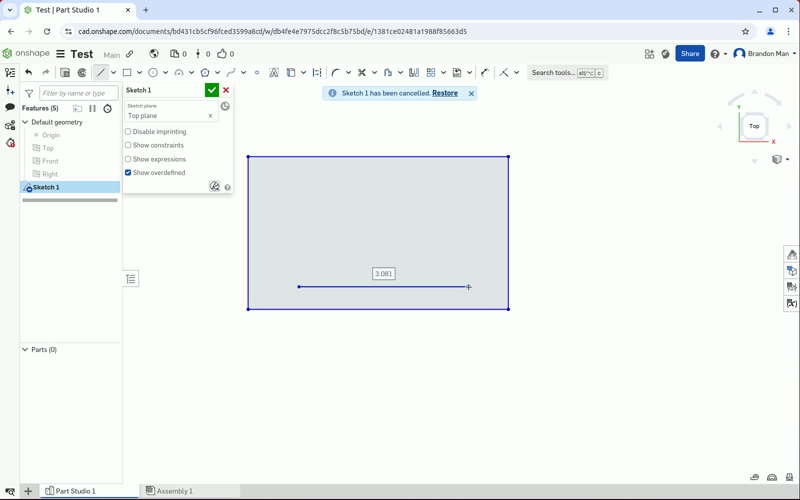
scroll(-6)
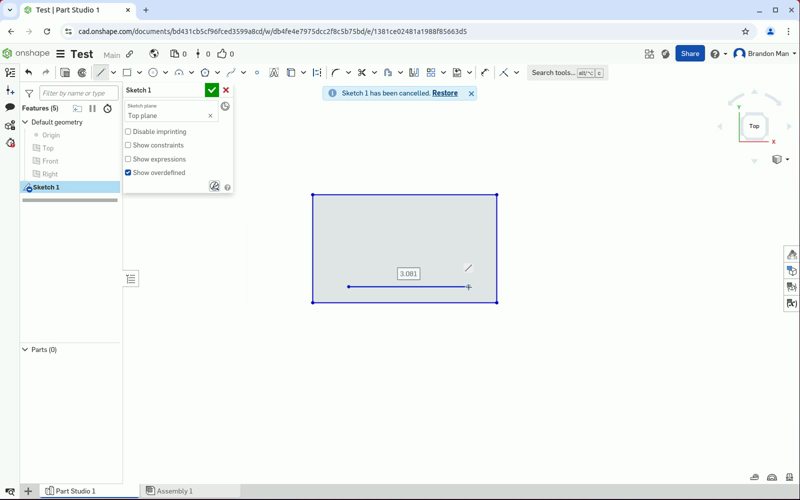
scroll(-6)
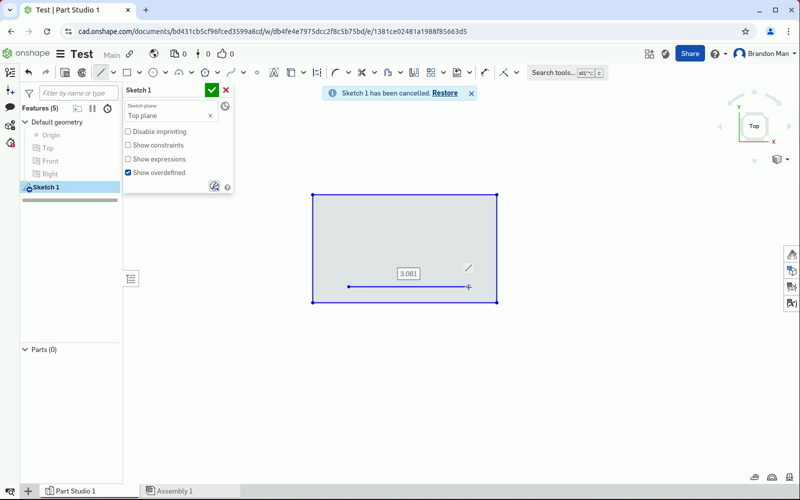
scroll(-6)
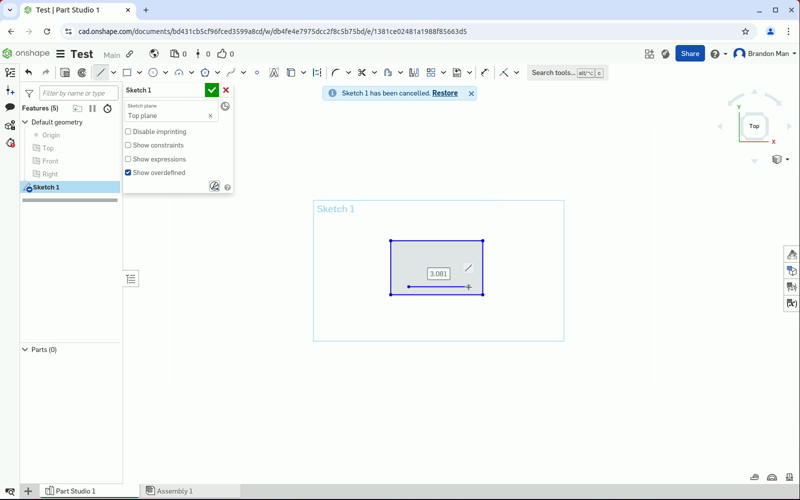
scroll(-6)
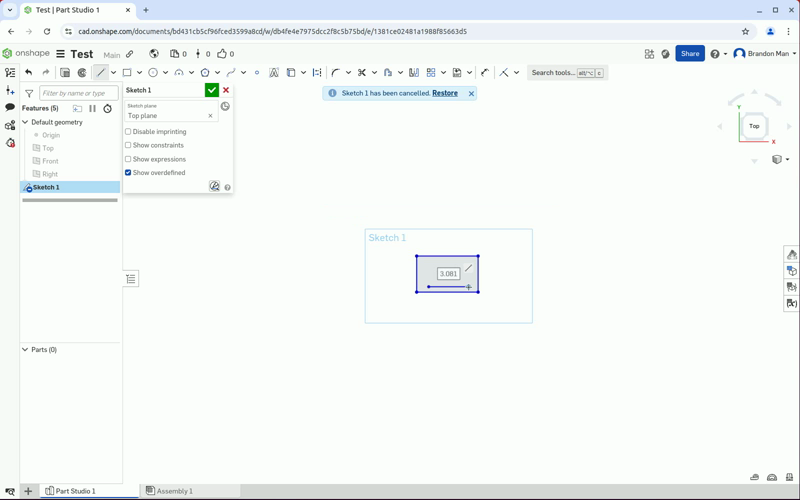
scroll(-6)
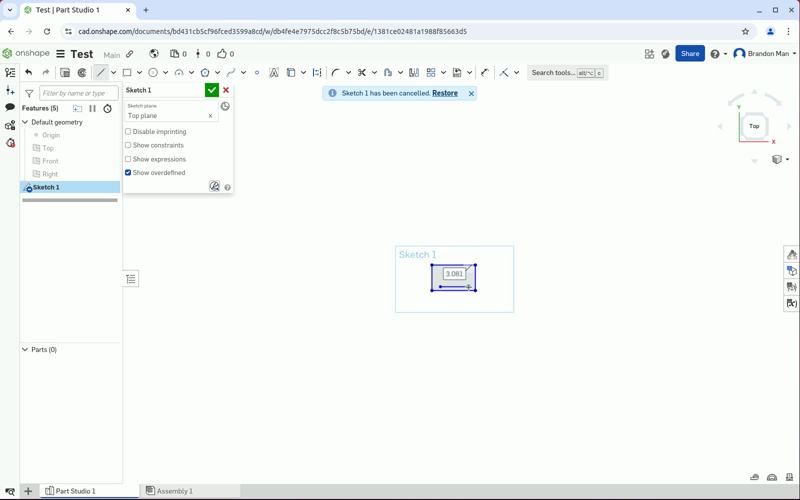
scroll(-6)
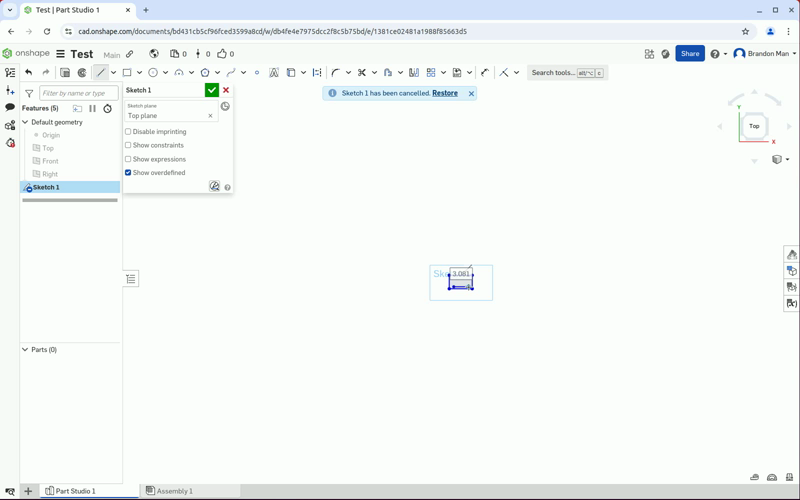
key_up(shift)
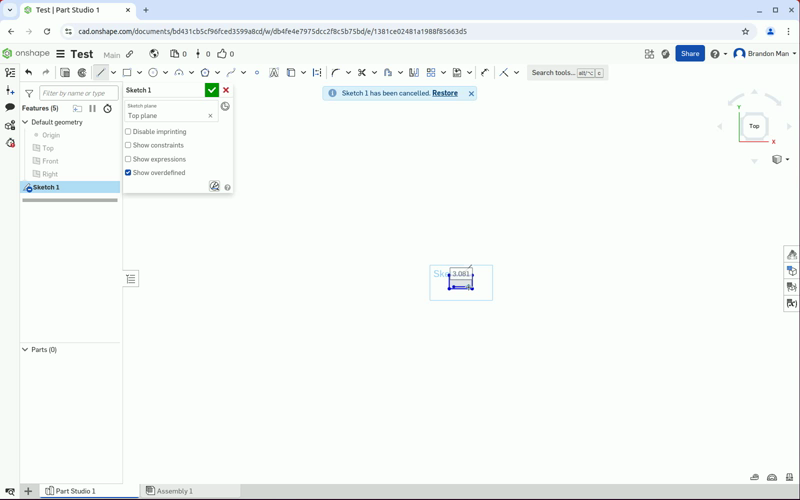
key_down(shift)
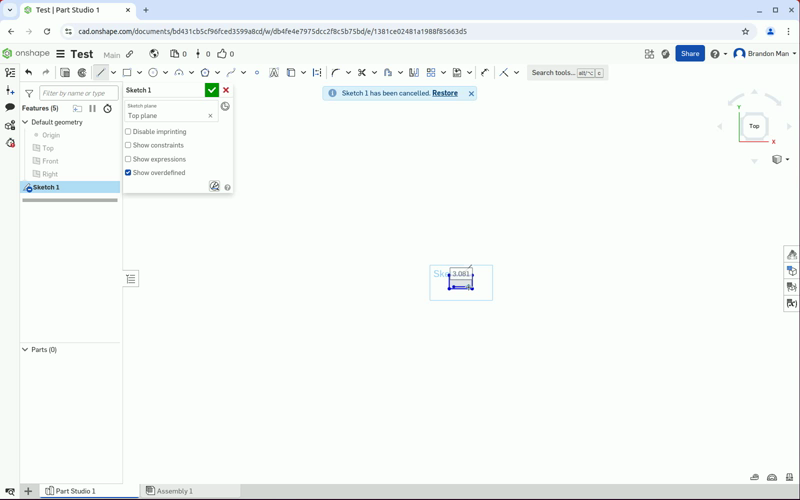
mouse_move(498, 286)
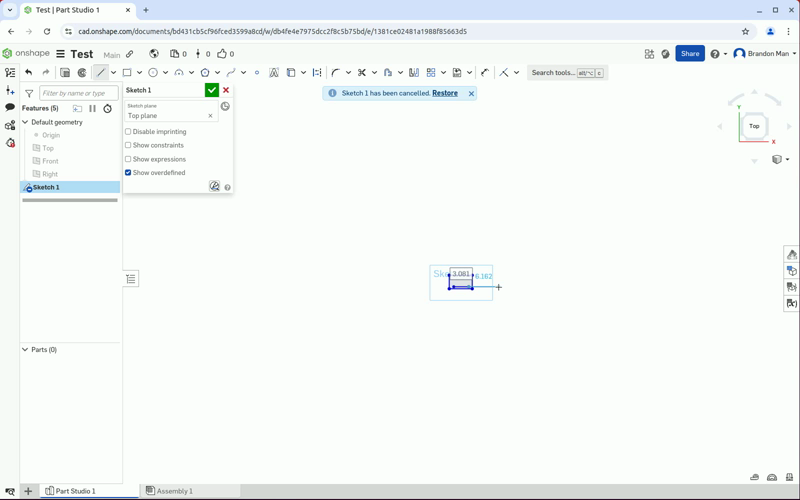
mouse_move(468, 278)
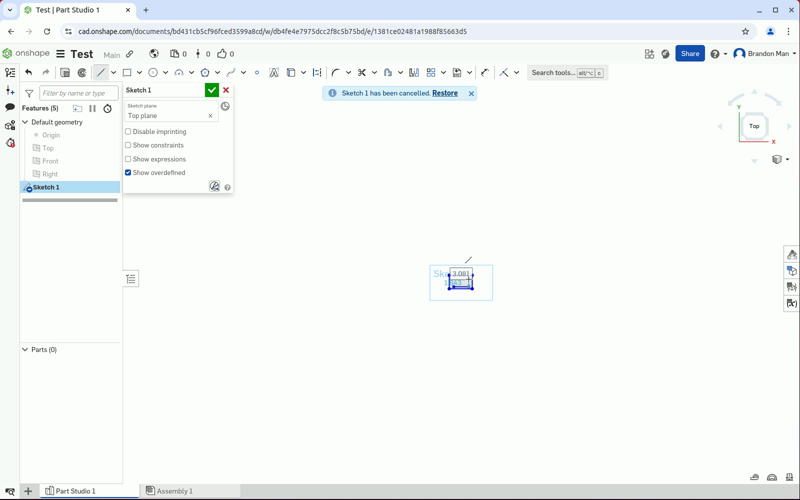
click(468, 278)
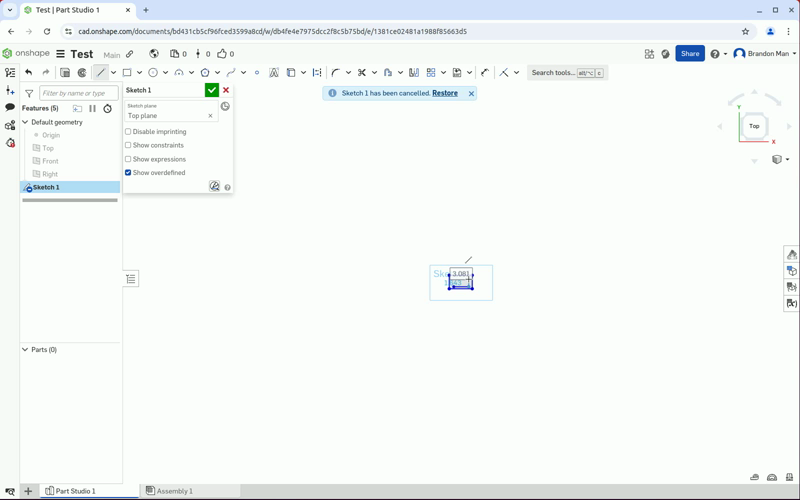
key_up(shift)
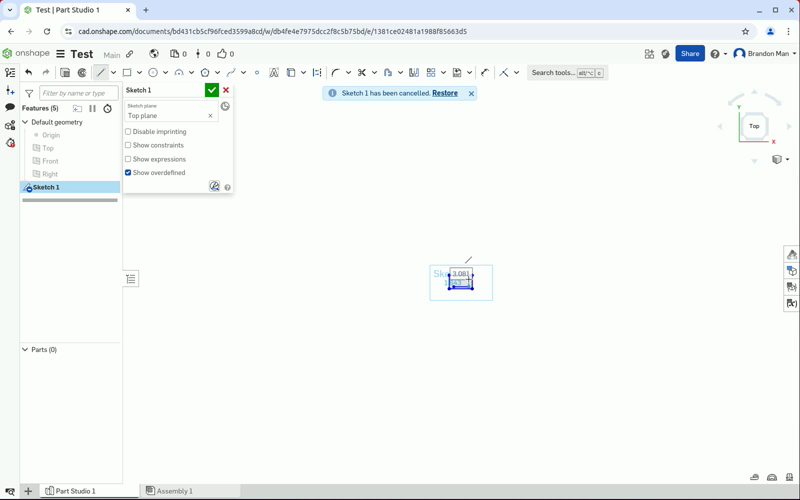
key_down(shift)
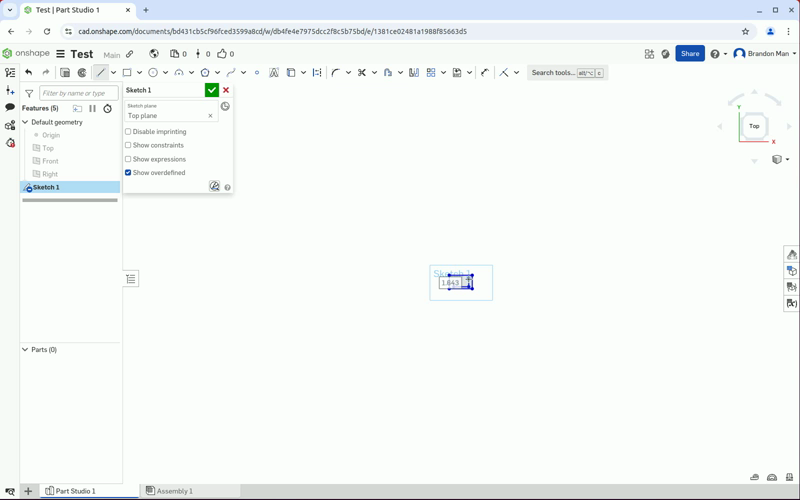
mouse_move(498, 278)
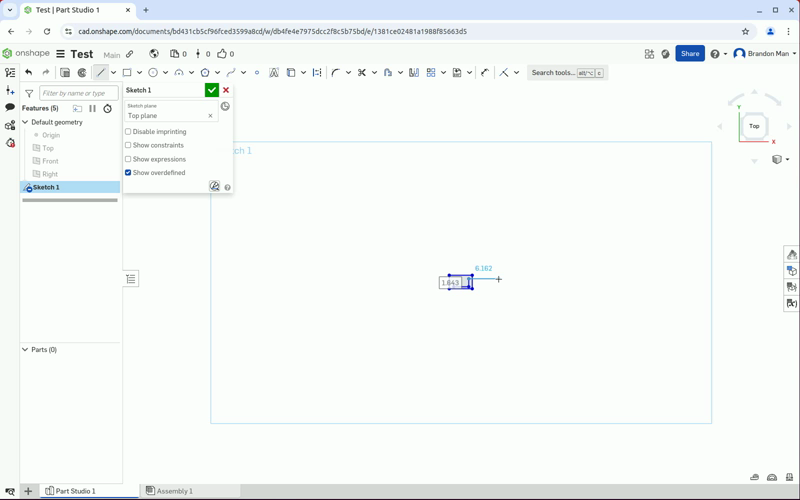
mouse_move(453, 278)
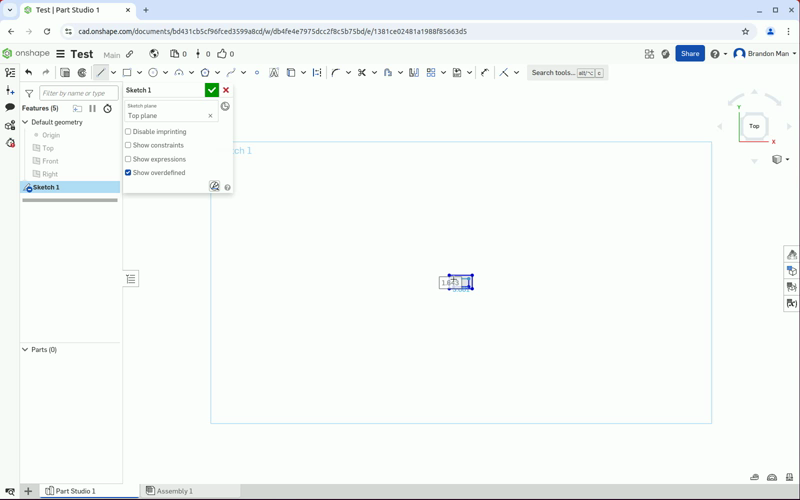
click(453, 278)
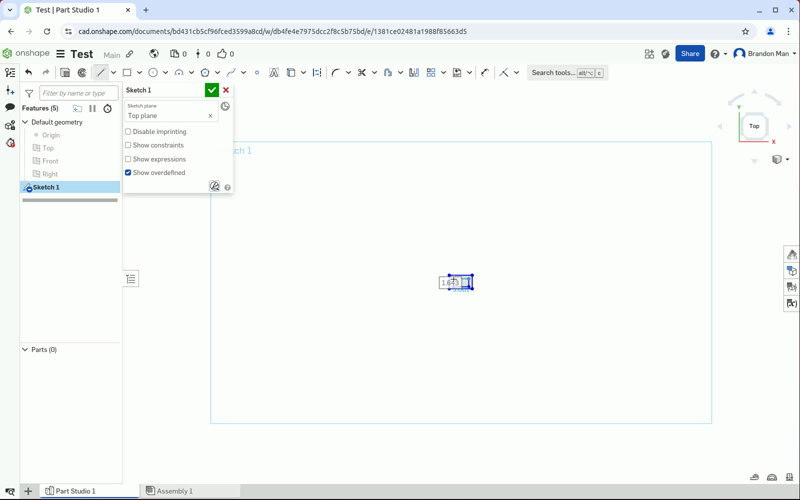
key_up(shift)
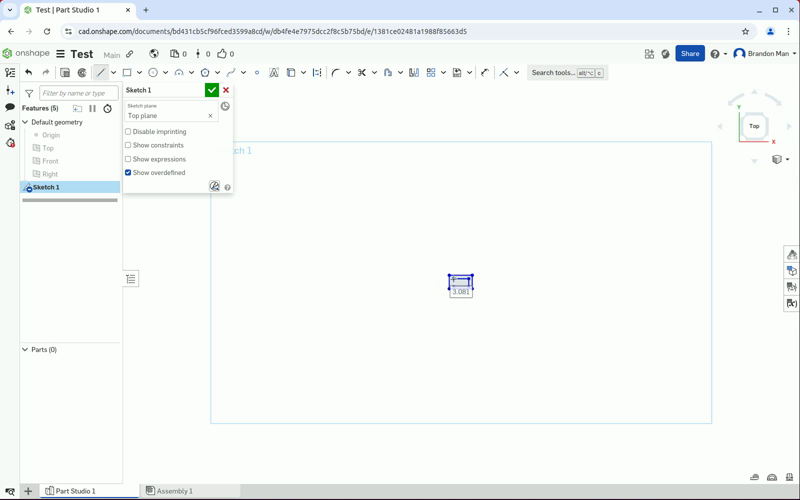
mouse_move(483, 278)
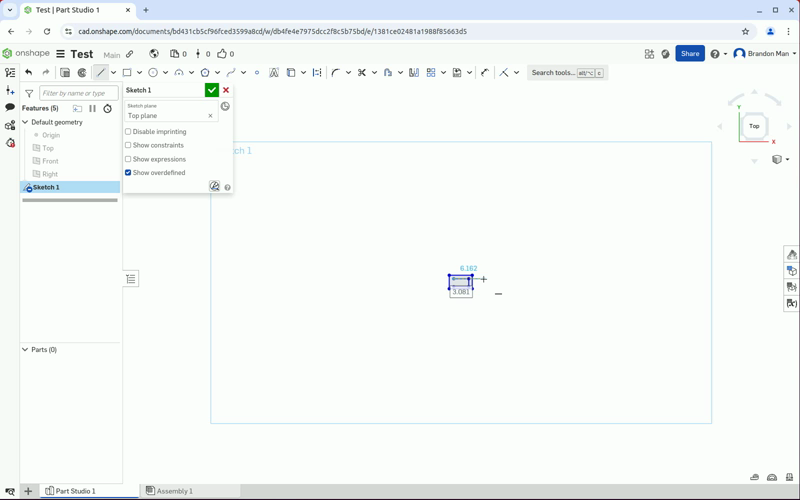
key_down(shift)
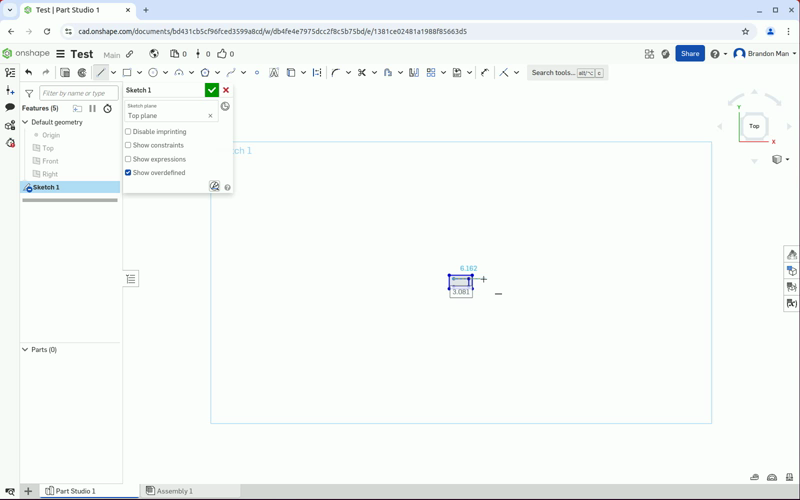
mouse_move(453, 286)
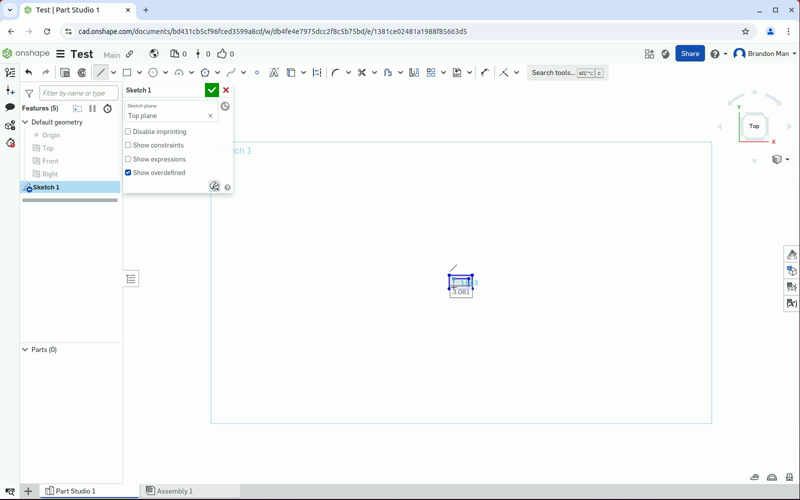
key_up(shift)
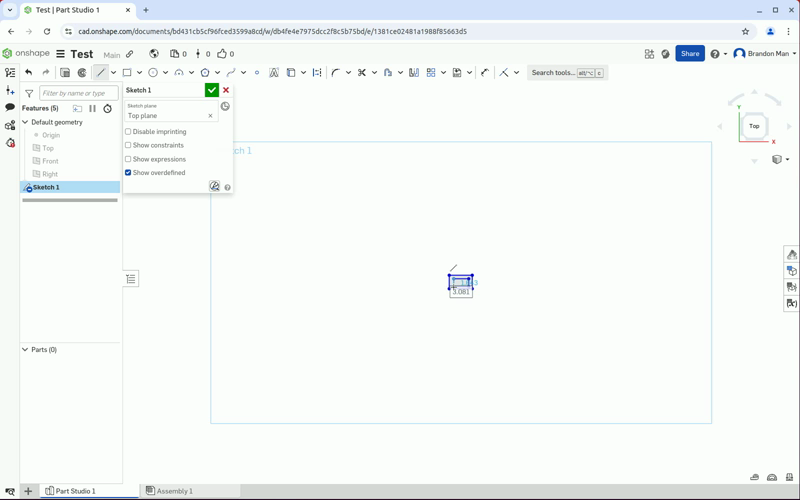
click(453, 286)
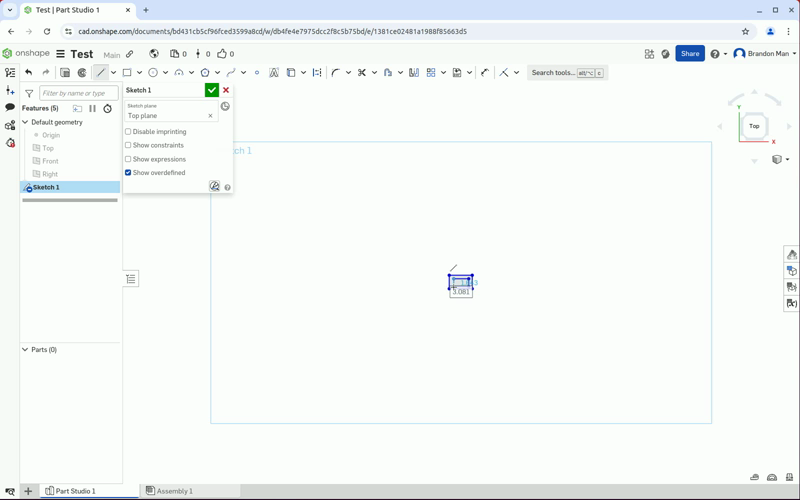
key(esc)
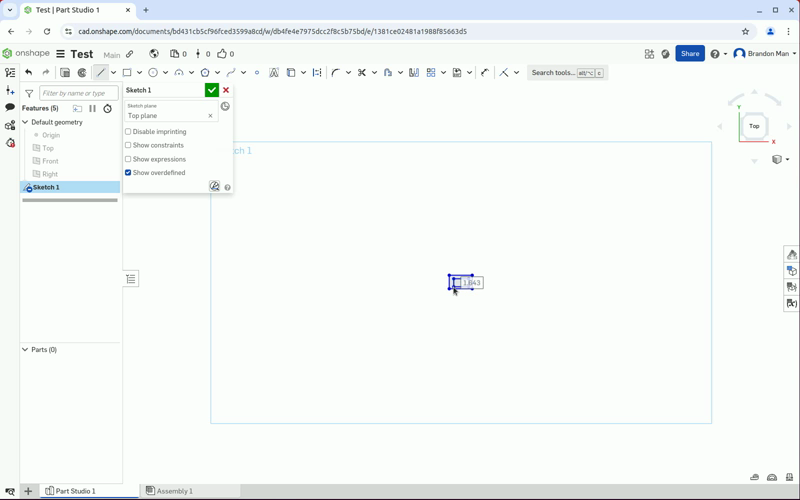
mouse_move(458, 288)
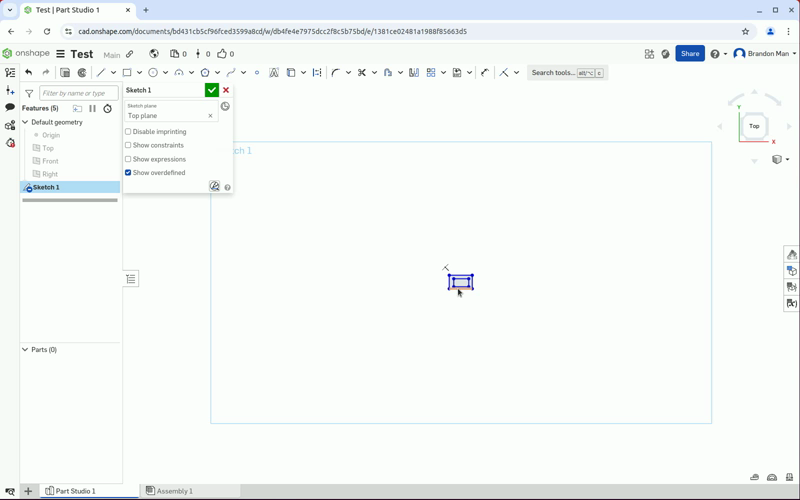
scroll(6)
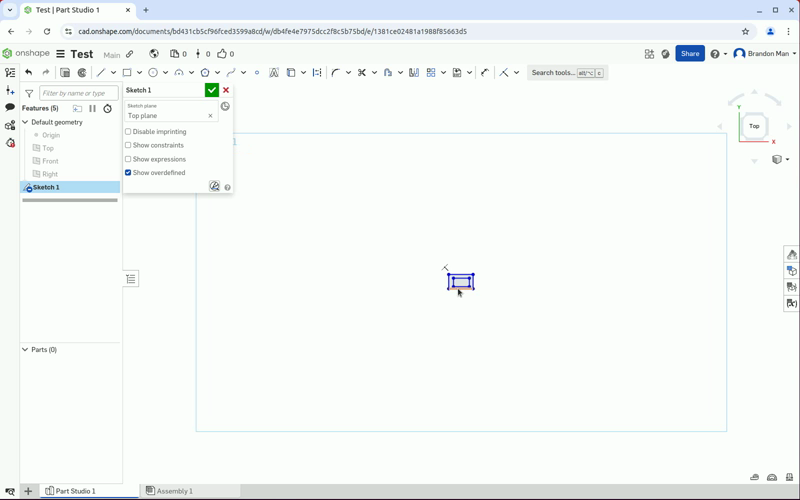
scroll(6)
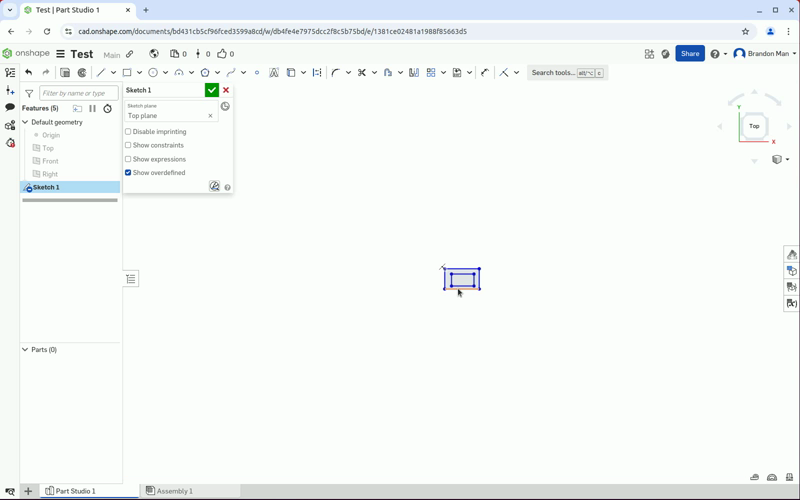
scroll(6)
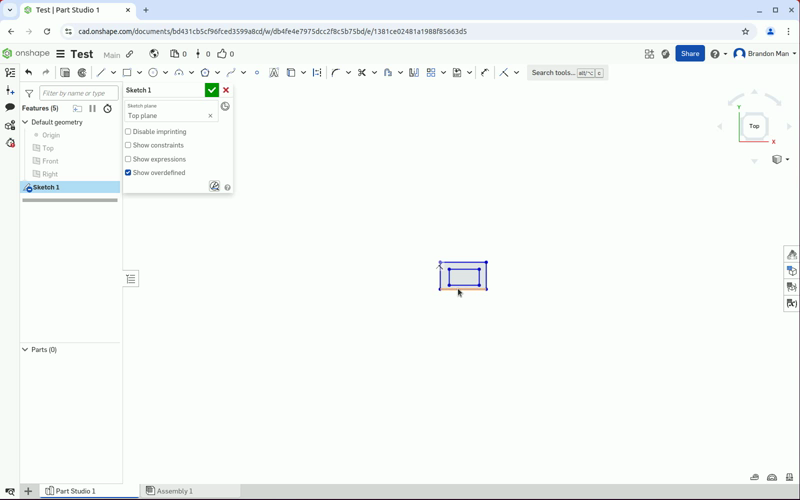
scroll(6)
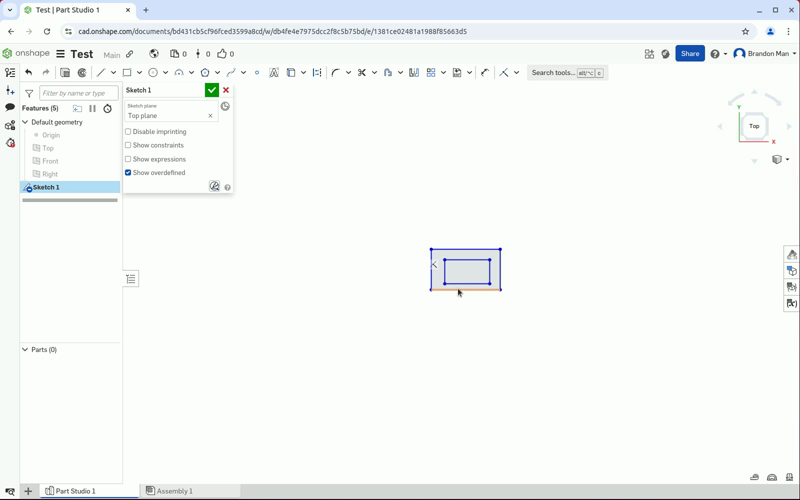
scroll(6)
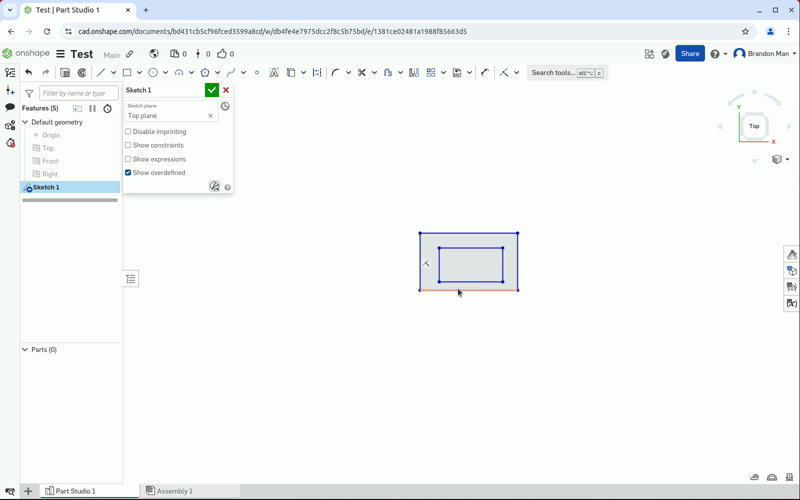
scroll(6)
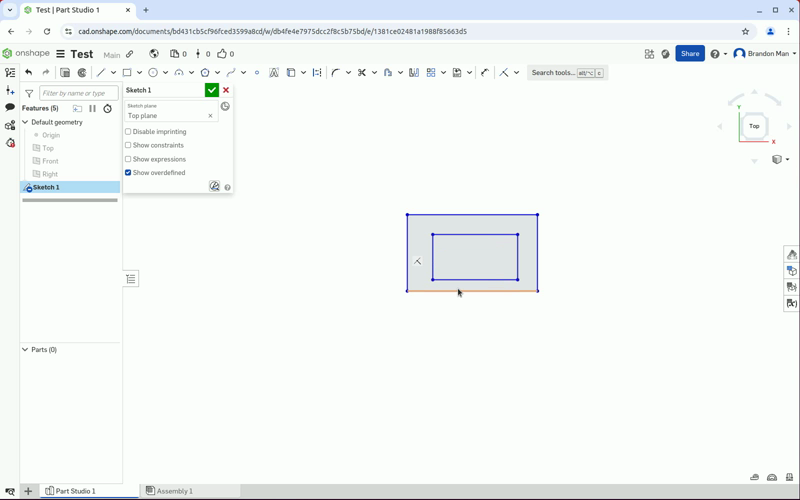
scroll(6)
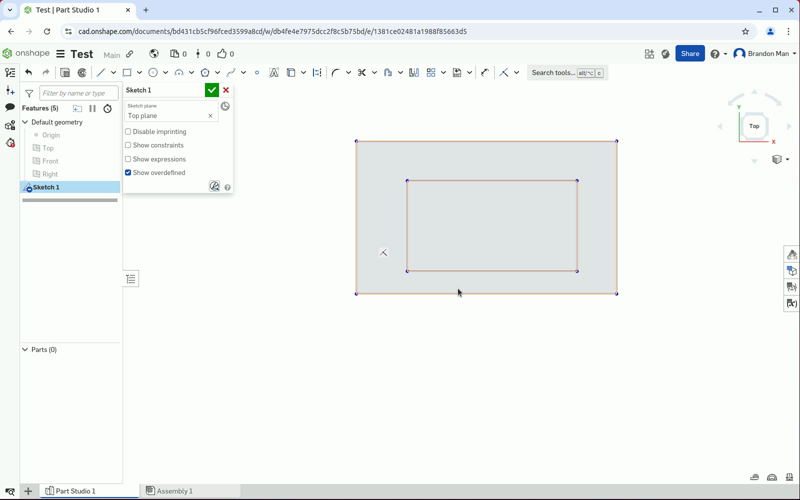
click(458, 288)
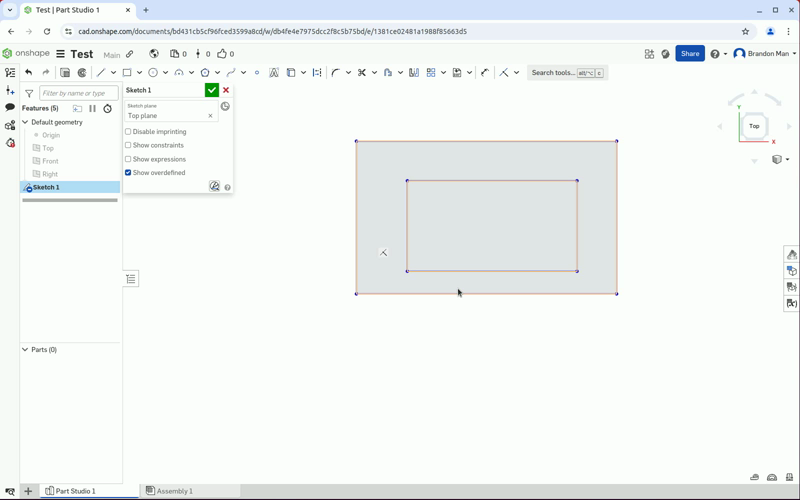
scroll(-6)
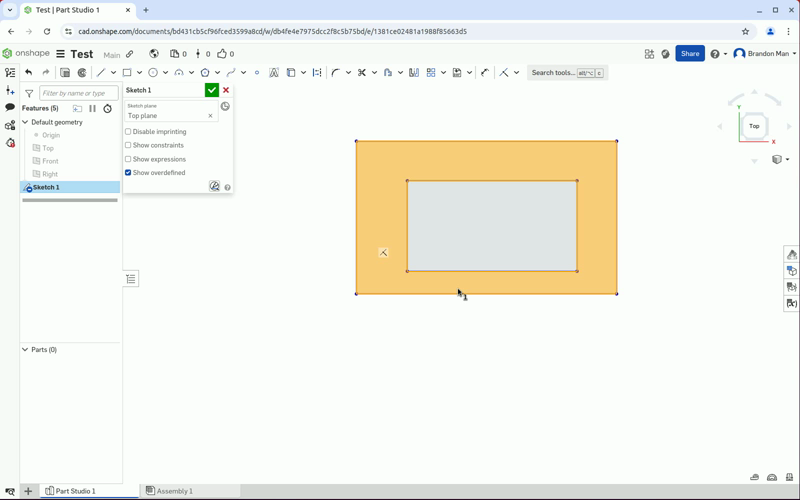
scroll(-6)
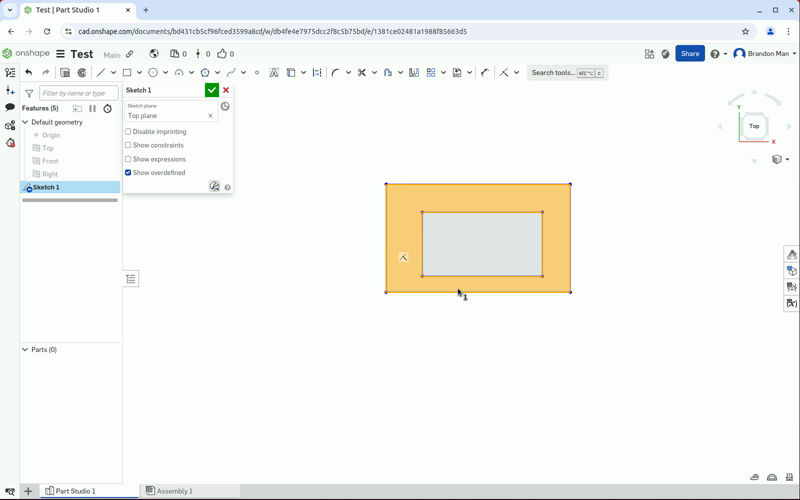
scroll(-6)
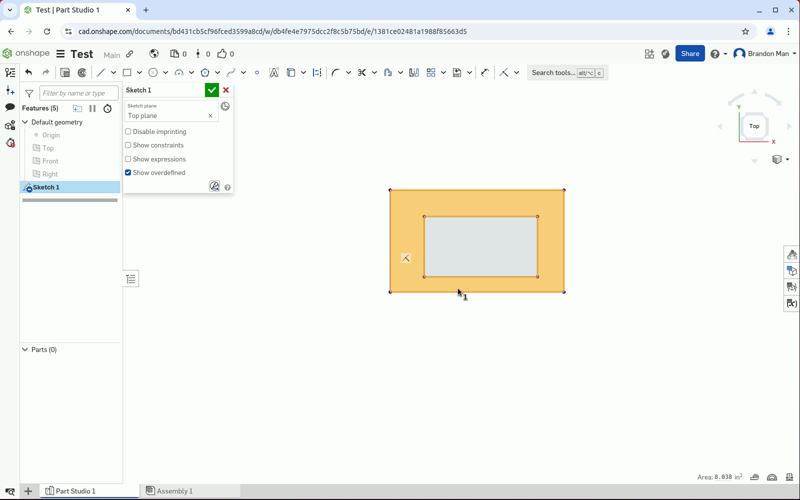
scroll(-6)
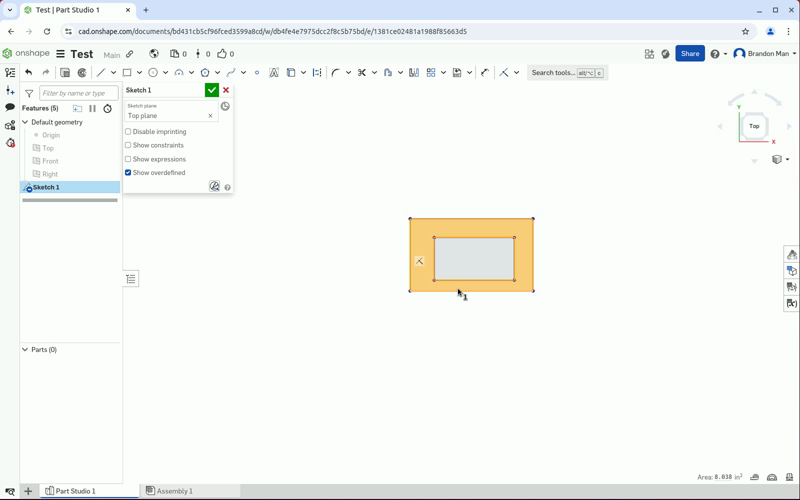
scroll(-6)
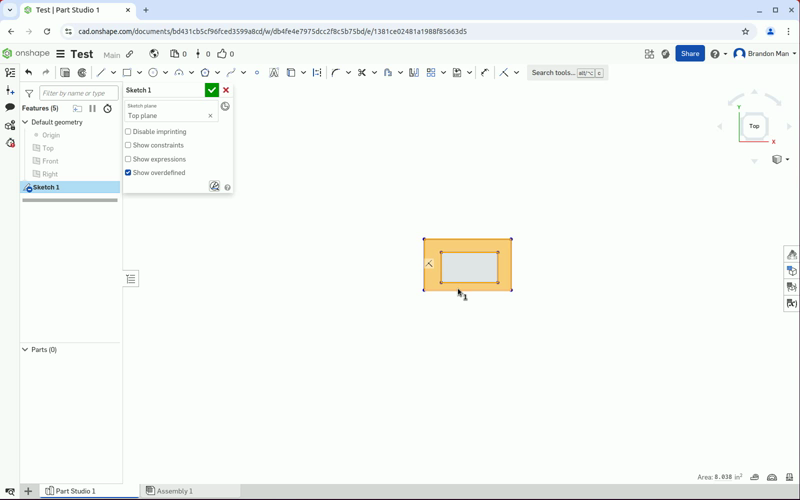
scroll(-6)
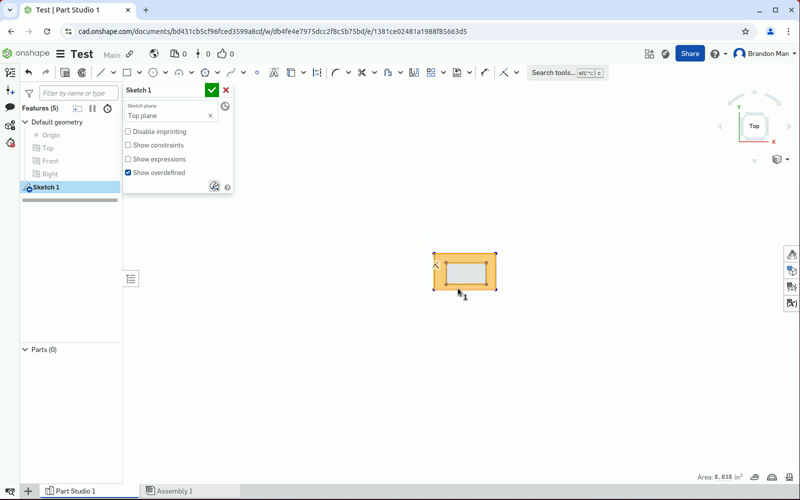
scroll(-6)
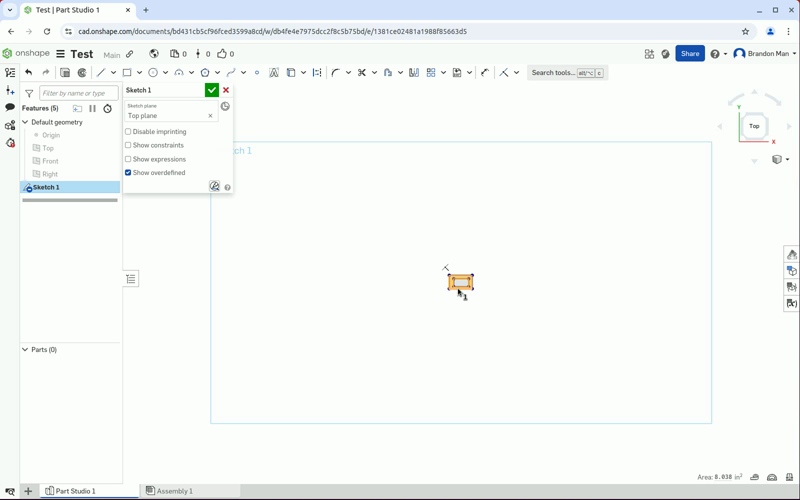
mouse_move(73, 352)
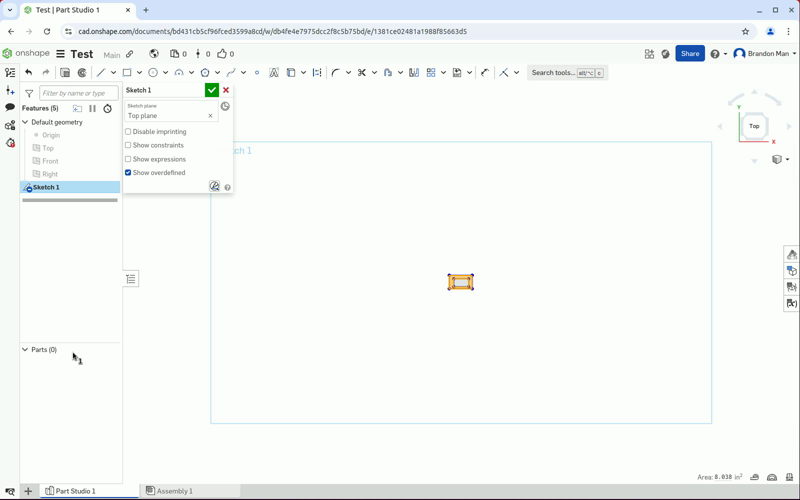
key(shift+y)
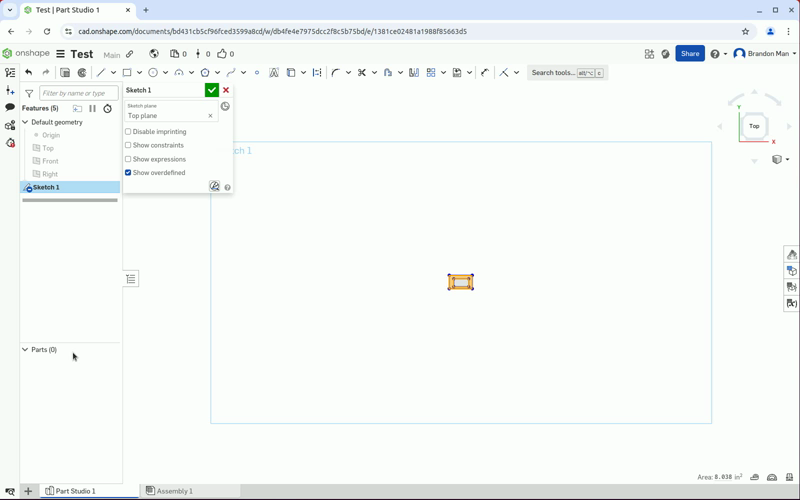
key(shift+e)
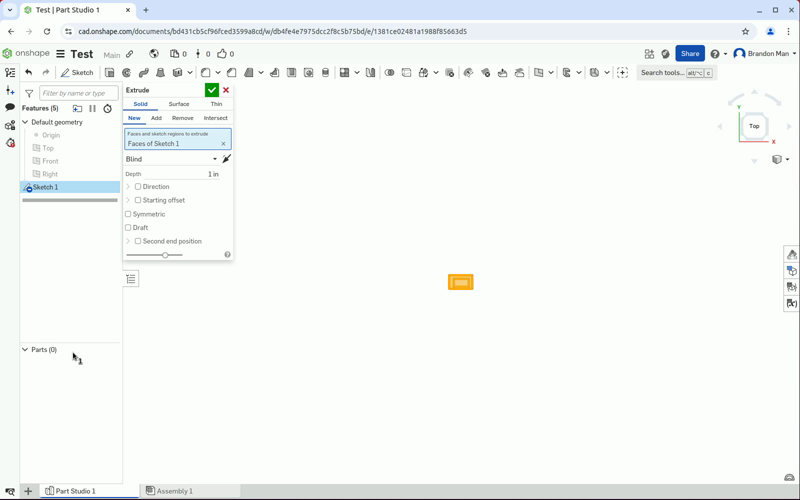
mouse_move(143, 106)
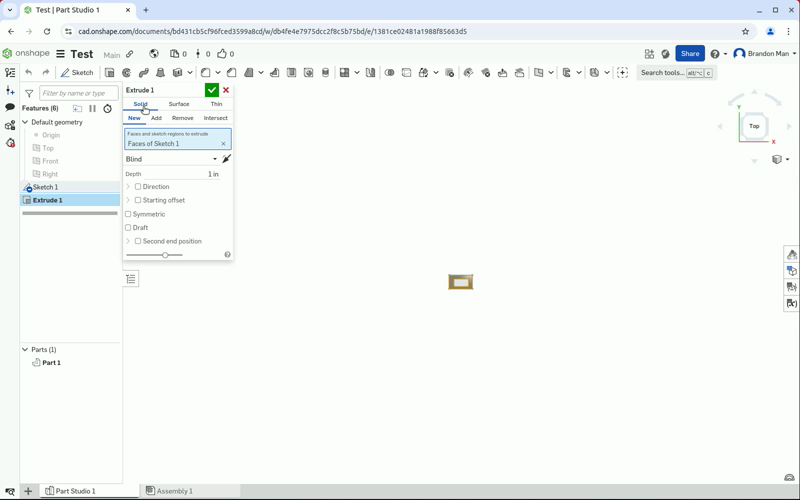
click(143, 106)
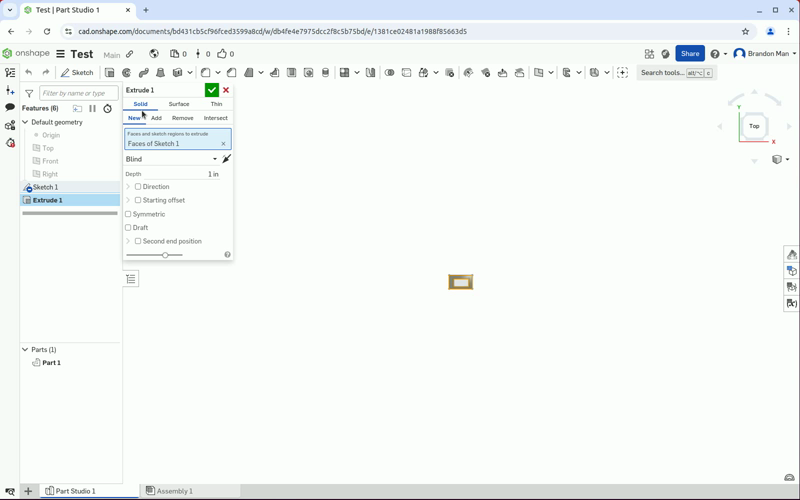
mouse_move(137, 120)
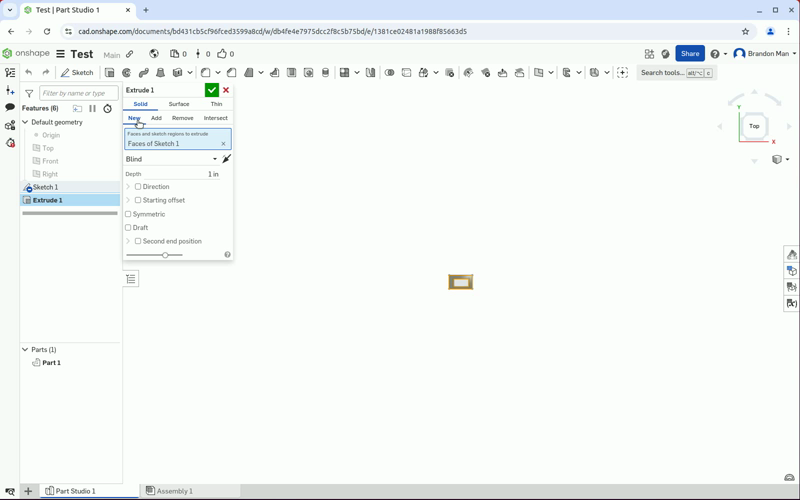
click(137, 120)
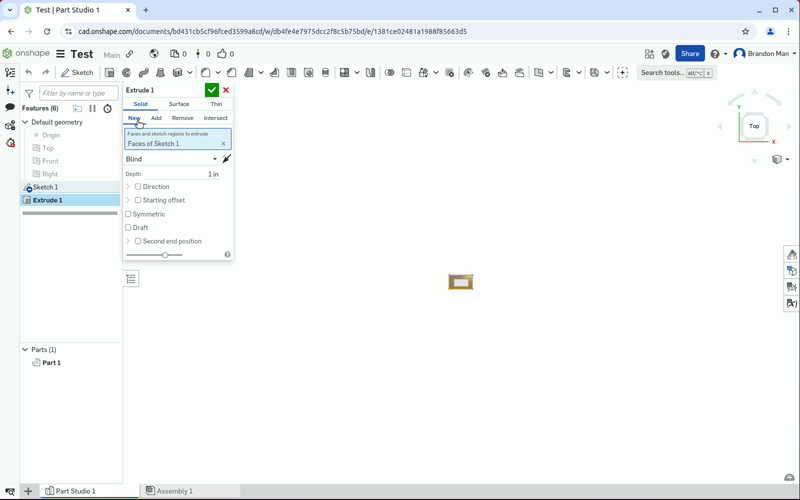
key(tab, 4)
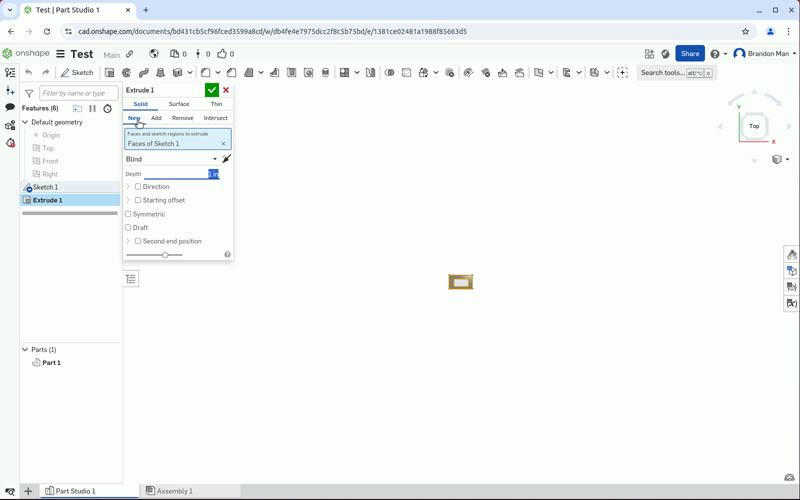
text(23.108)
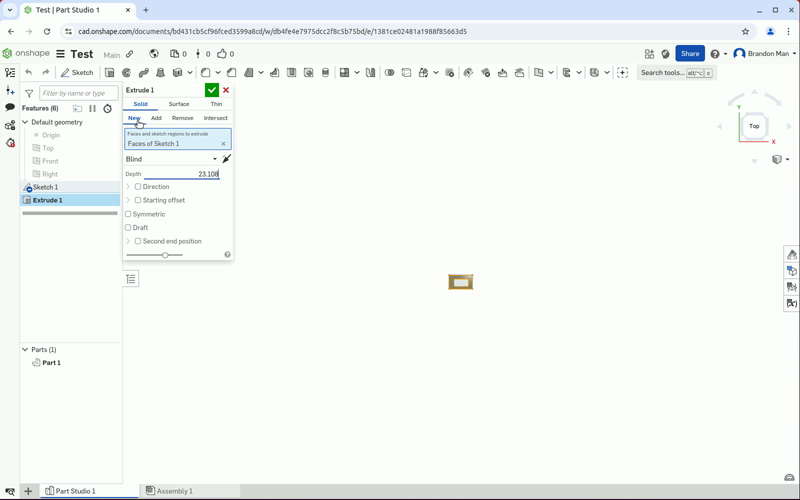
key(enter)
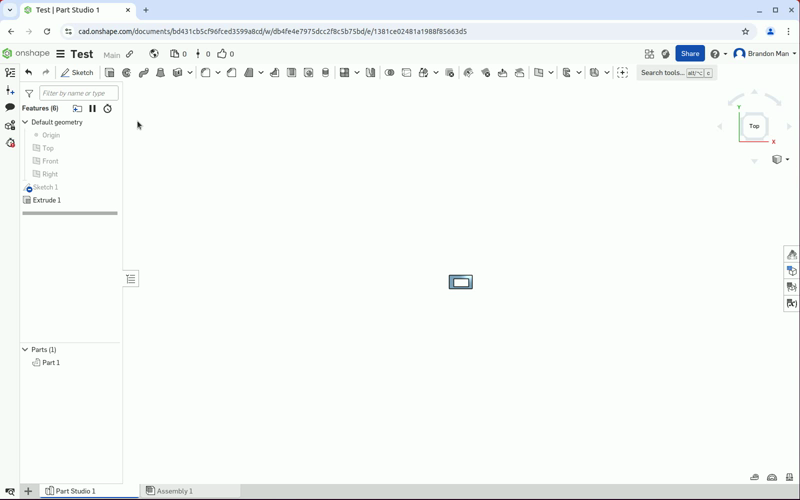
key(shift+h)
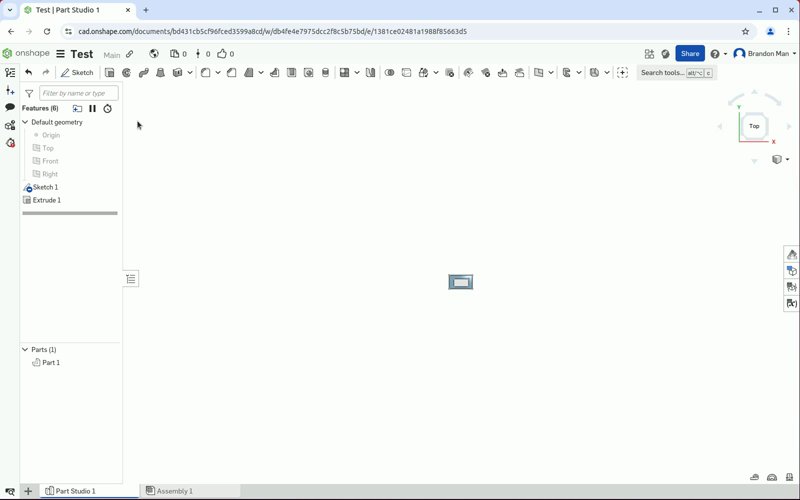
key(shift+h)
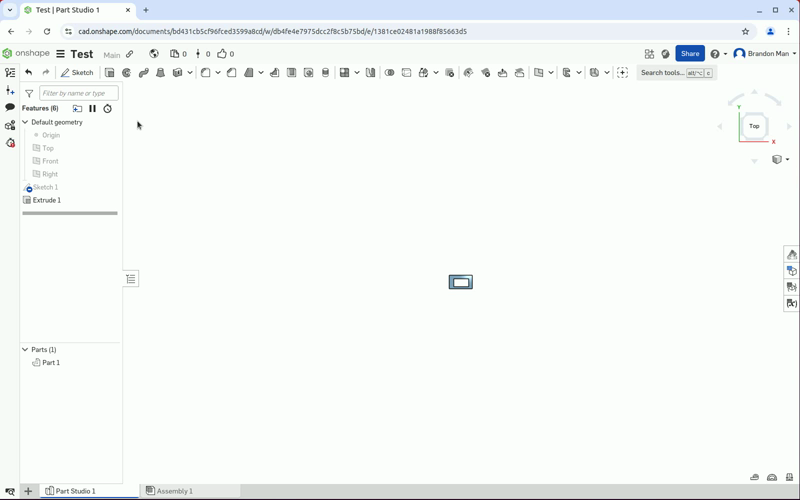
mouse_move(73, 189)
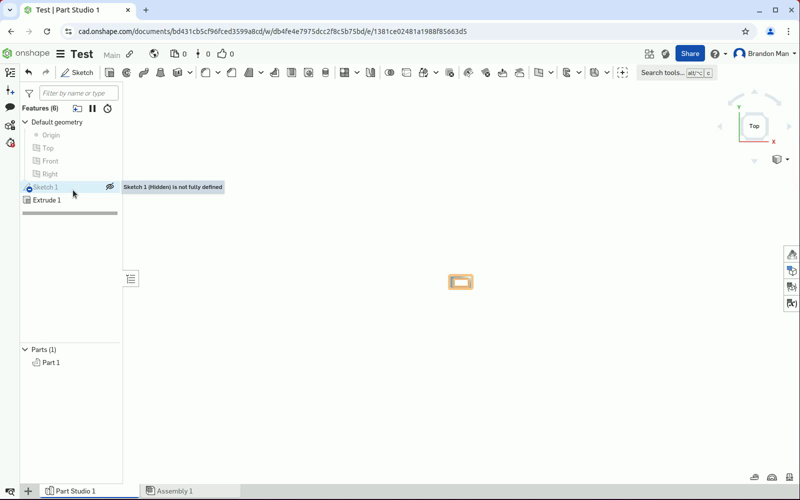
click(73, 189)
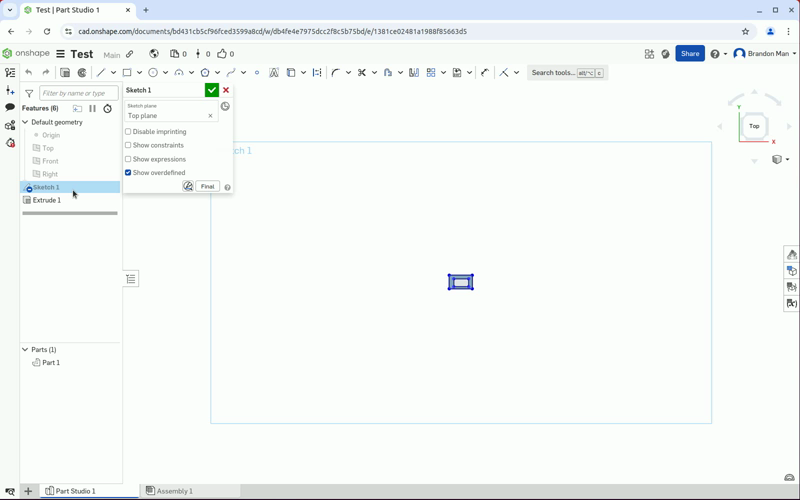
mouse_move(229, 92)
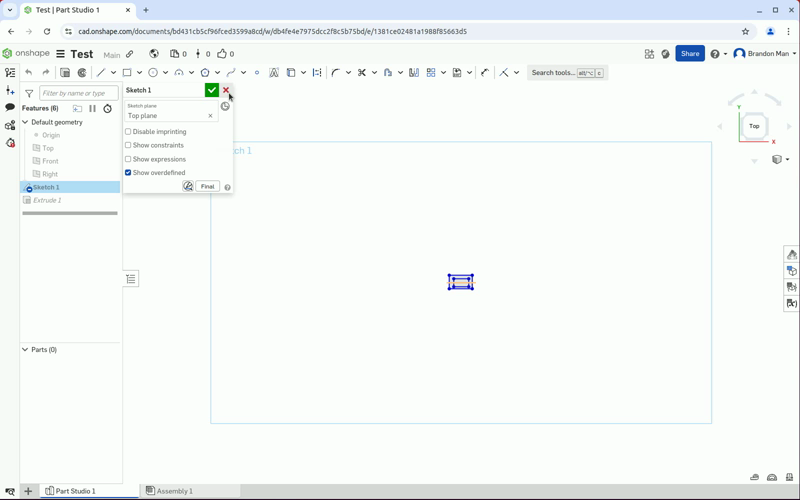
click(229, 92)
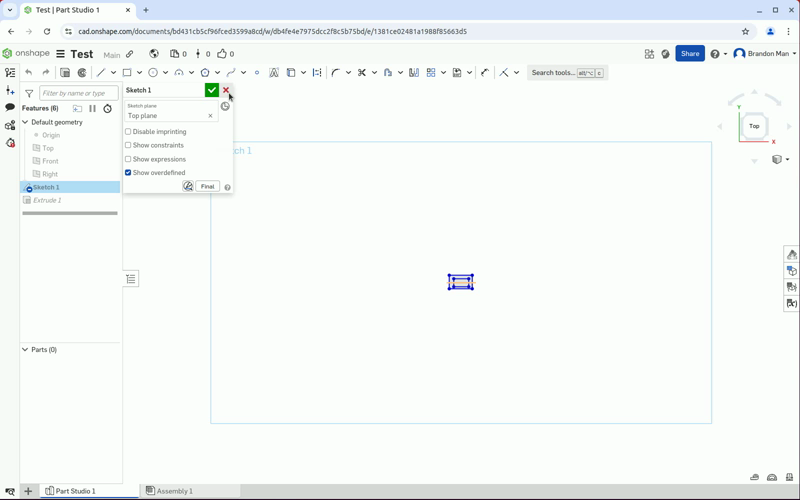
key(shift+s)
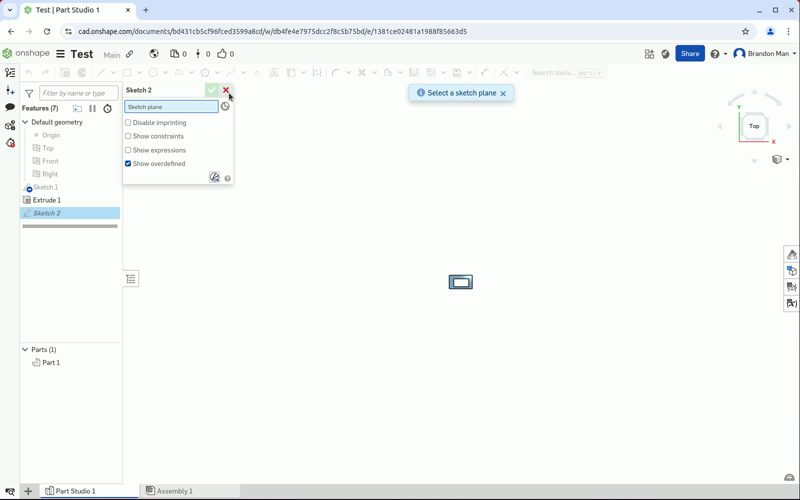
mouse_move(73, 150)
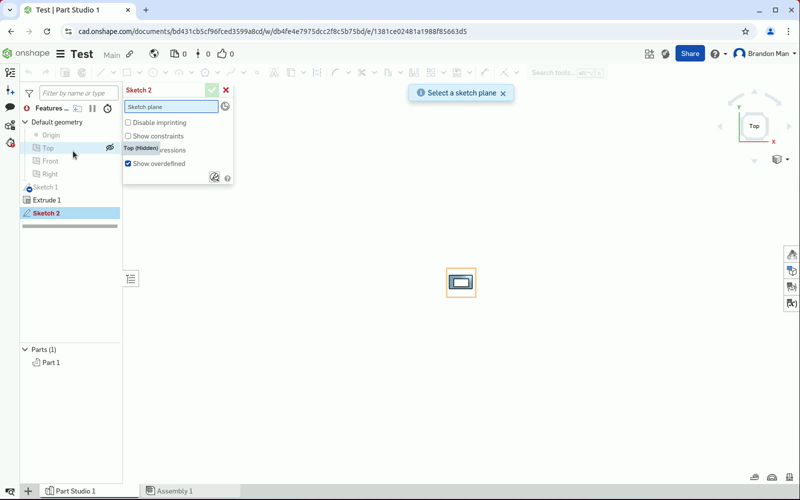
click(73, 150)
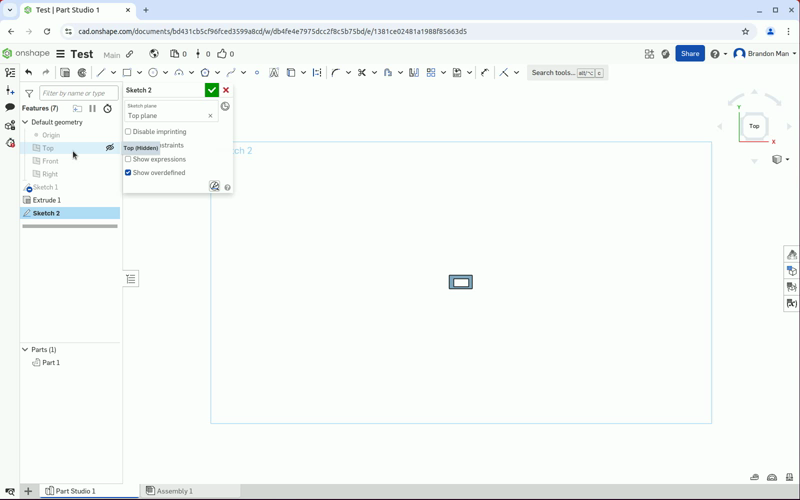
mouse_move(73, 352)
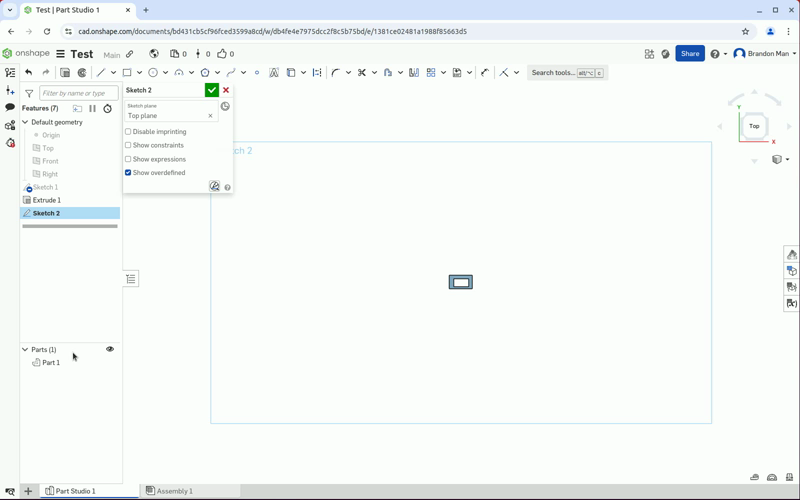
key(y)
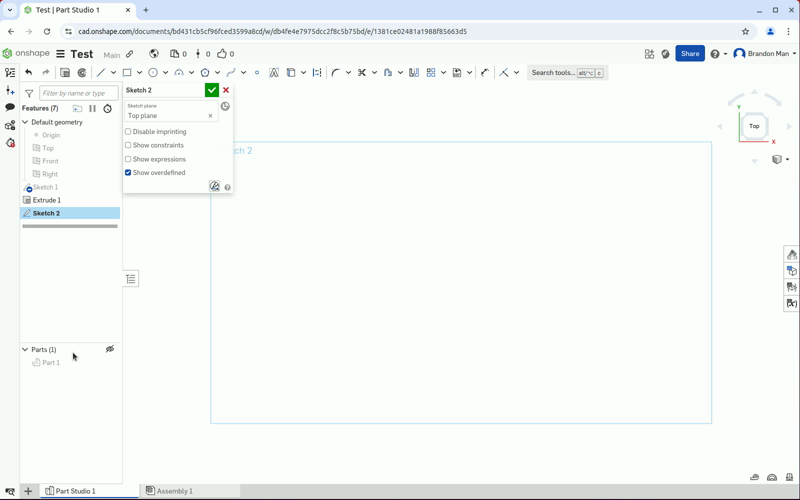
key(l)
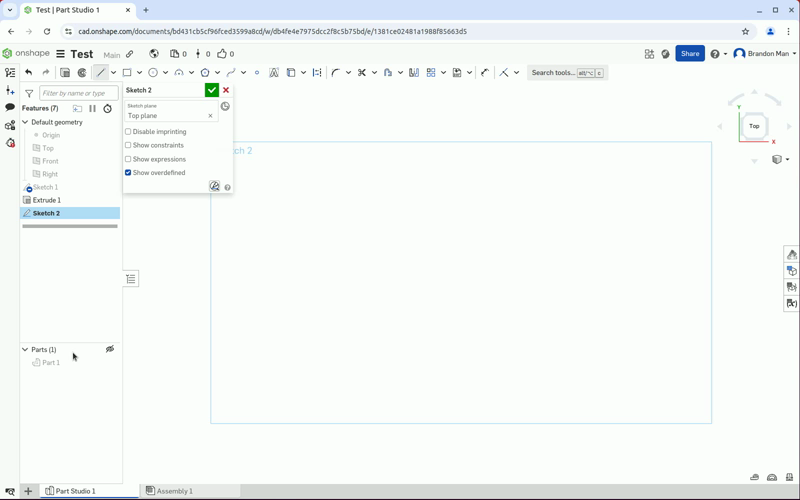
key_down(shift)
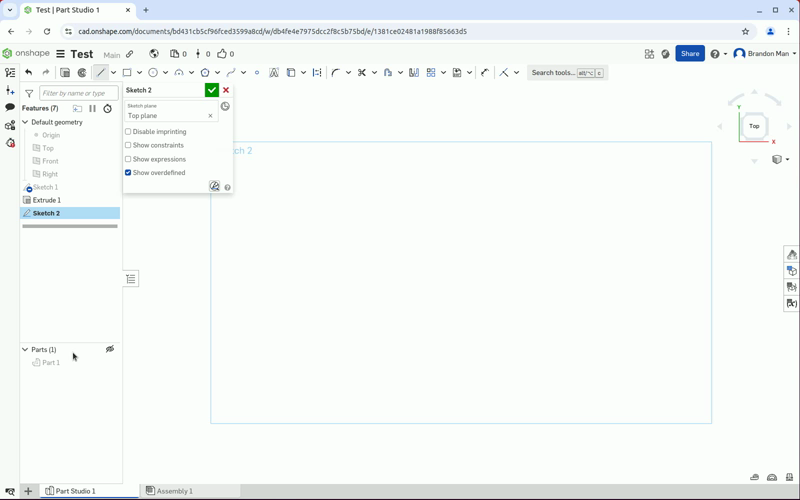
mouse_move(453, 286)
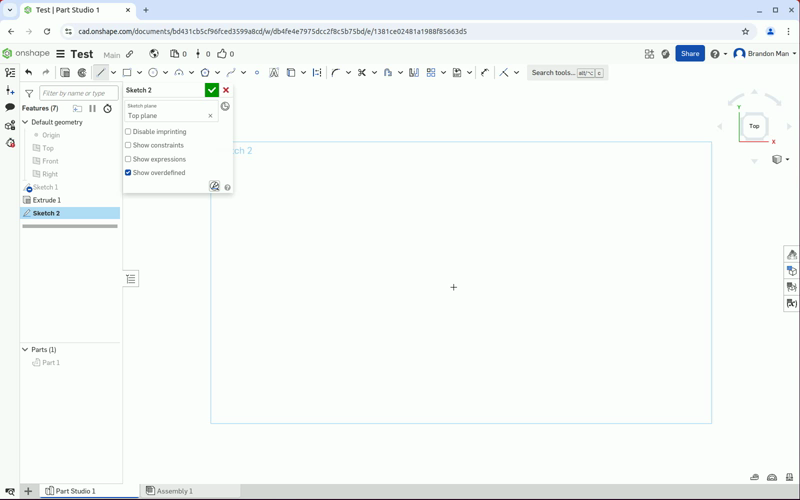
click(453, 286)
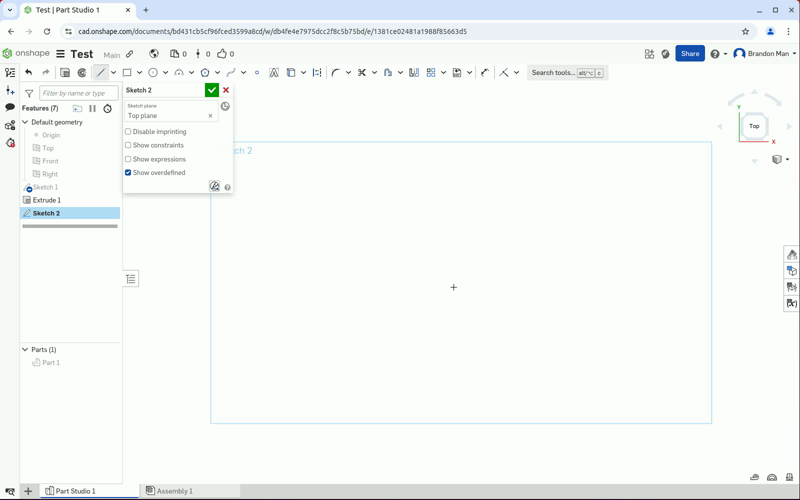
key_up(shift)
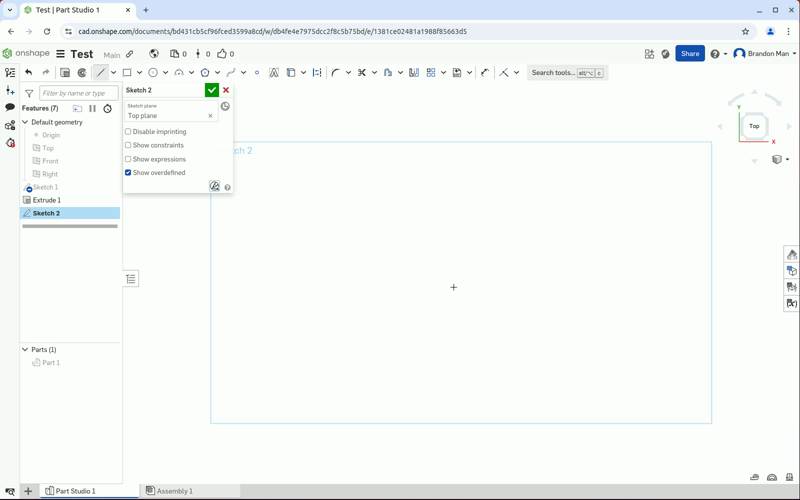
key_down(shift)
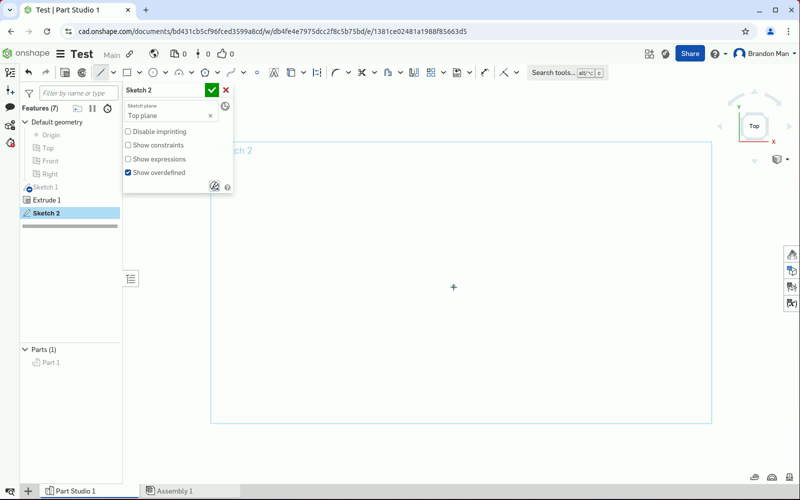
mouse_move(483, 286)
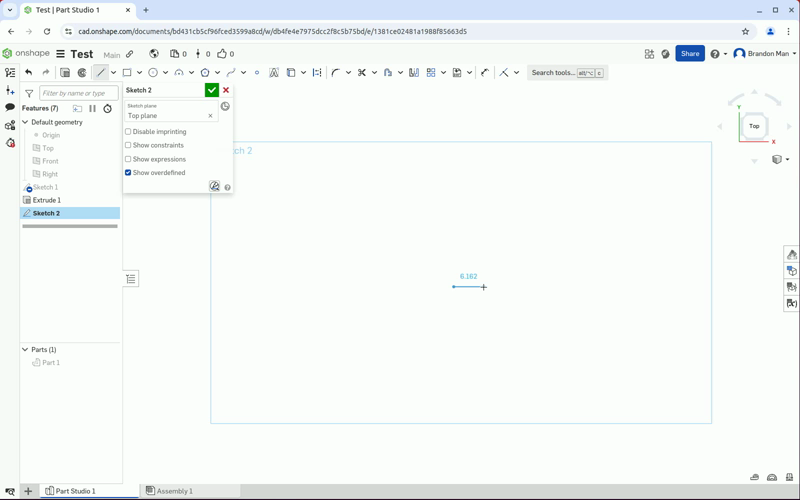
mouse_move(470, 286)
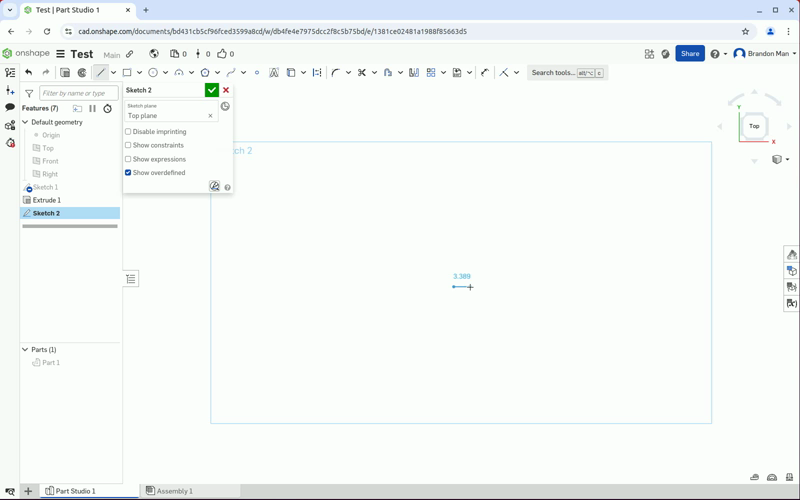
click(470, 286)
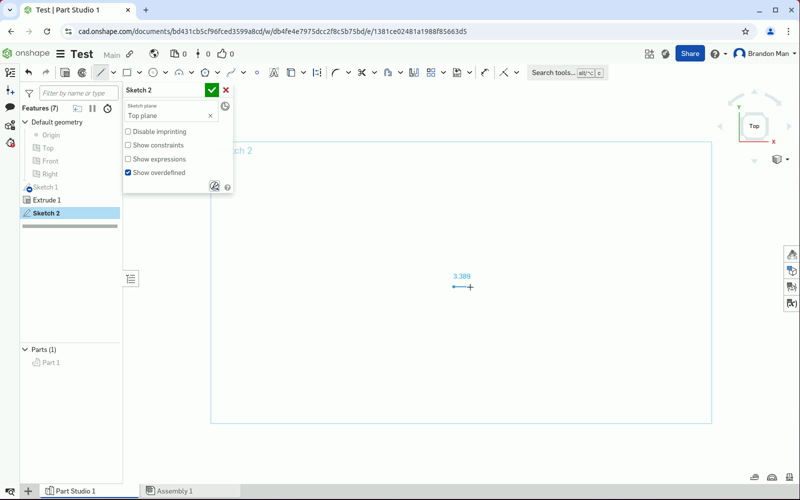
key_up(shift)
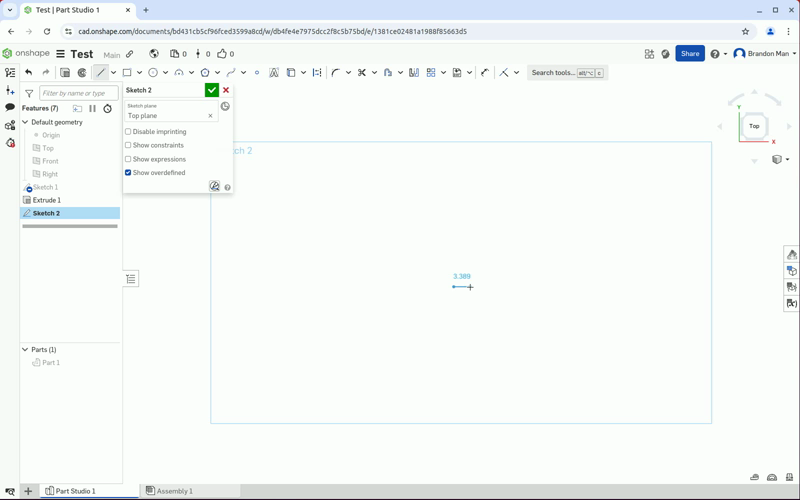
key_down(shift)
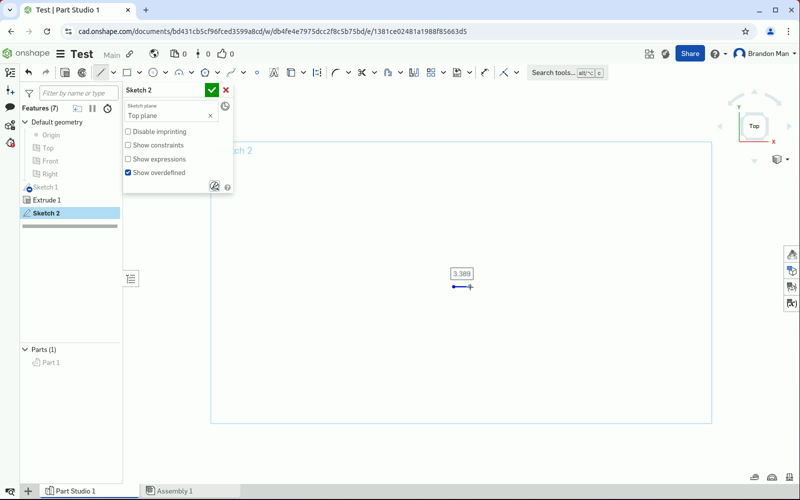
mouse_move(500, 286)
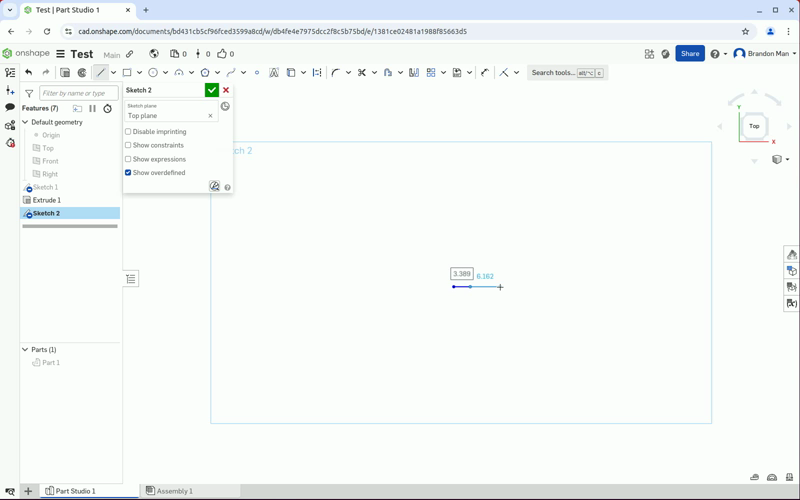
mouse_move(470, 277)
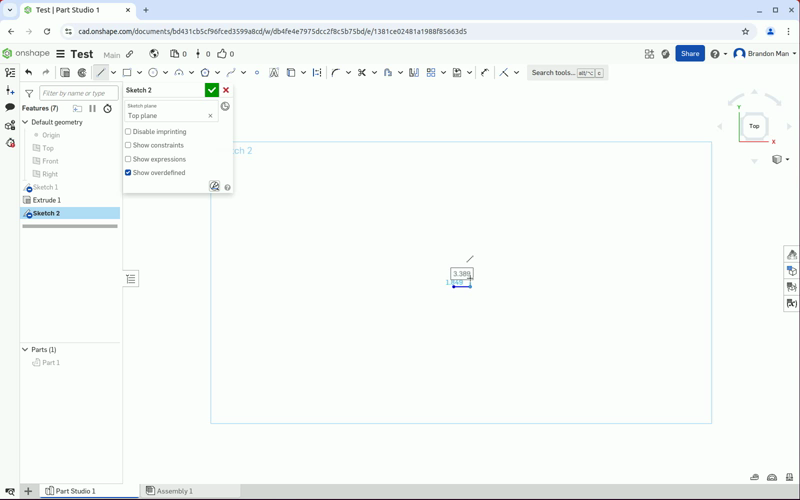
click(470, 277)
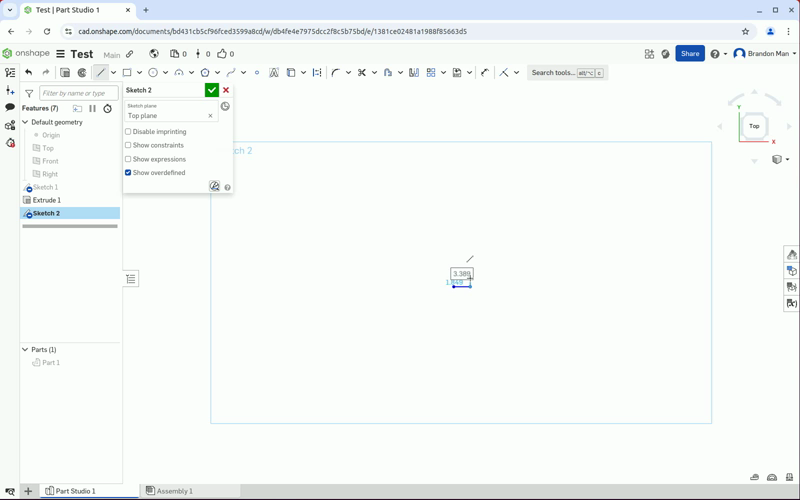
key_up(shift)
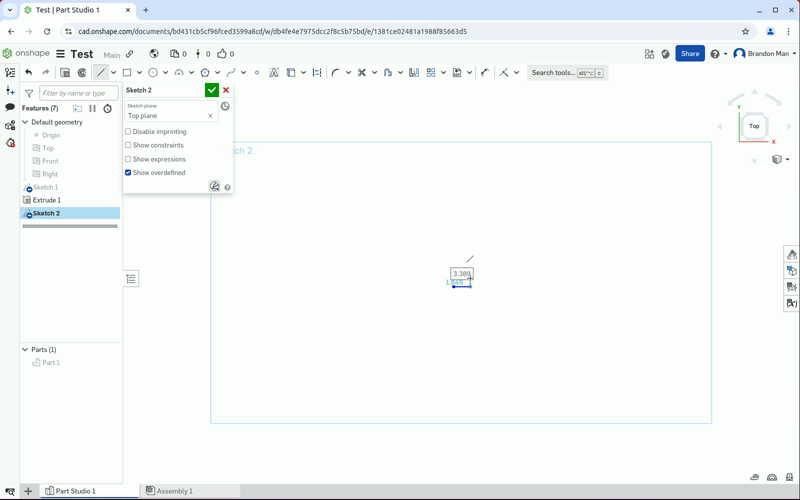
key_down(shift)
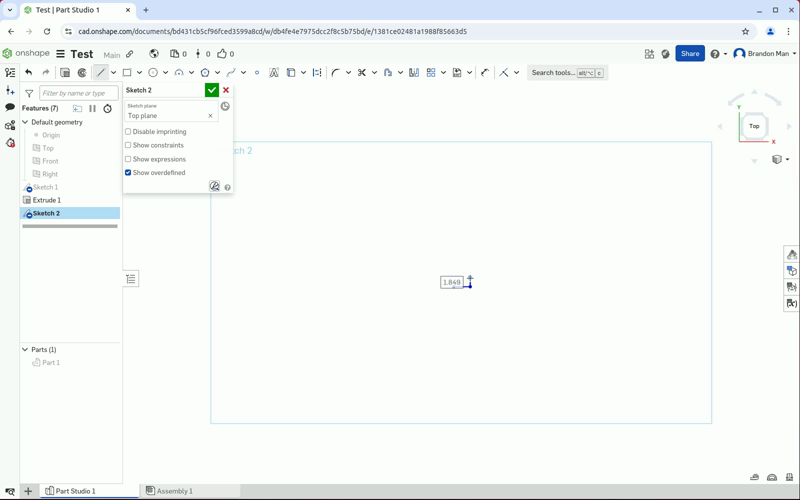
mouse_move(500, 277)
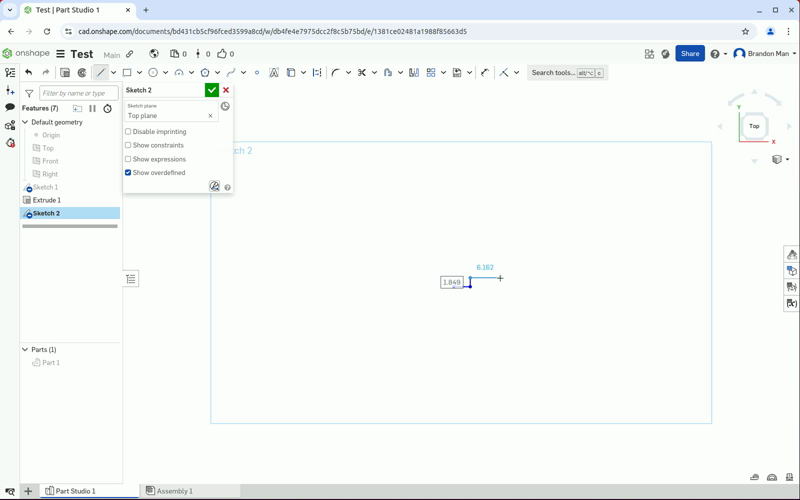
mouse_move(453, 277)
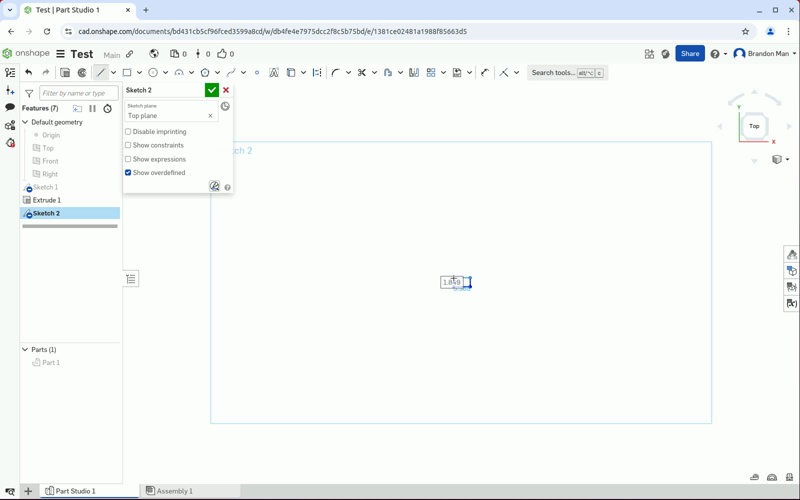
click(453, 277)
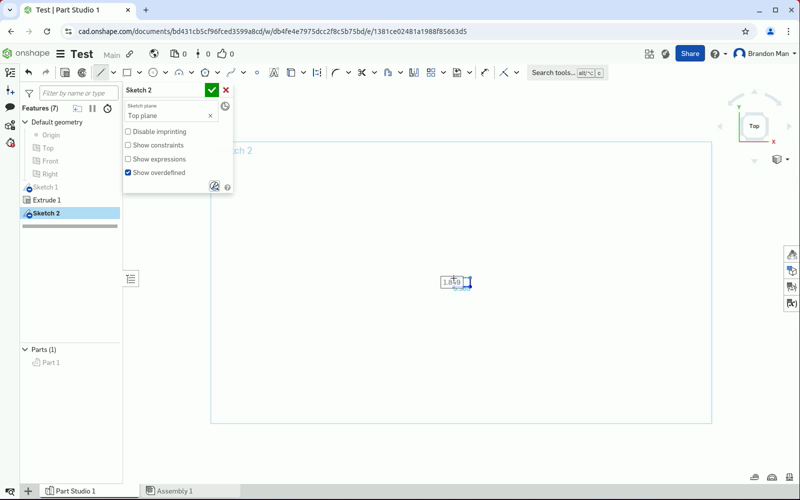
key_up(shift)
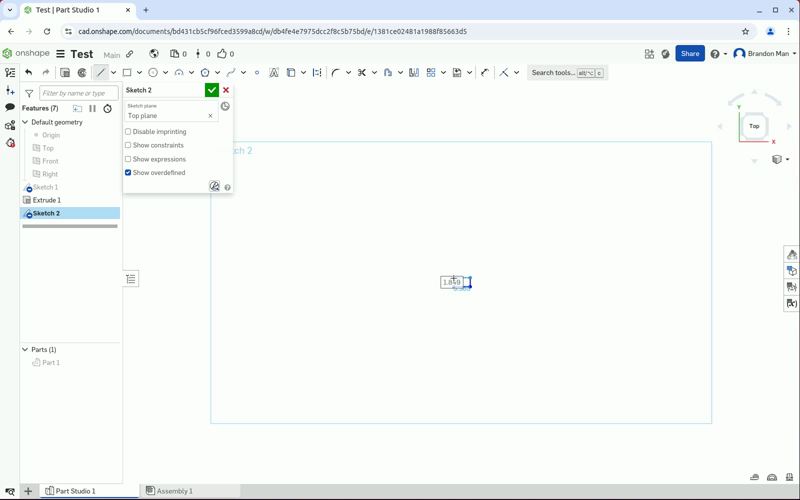
mouse_move(483, 277)
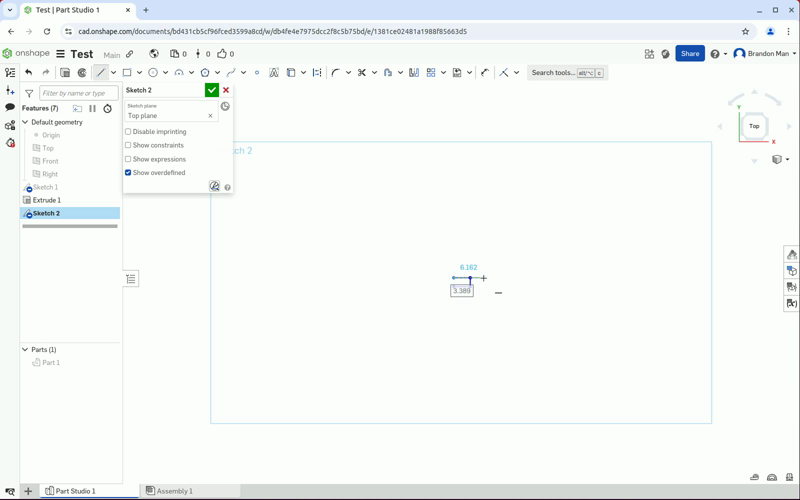
key_down(shift)
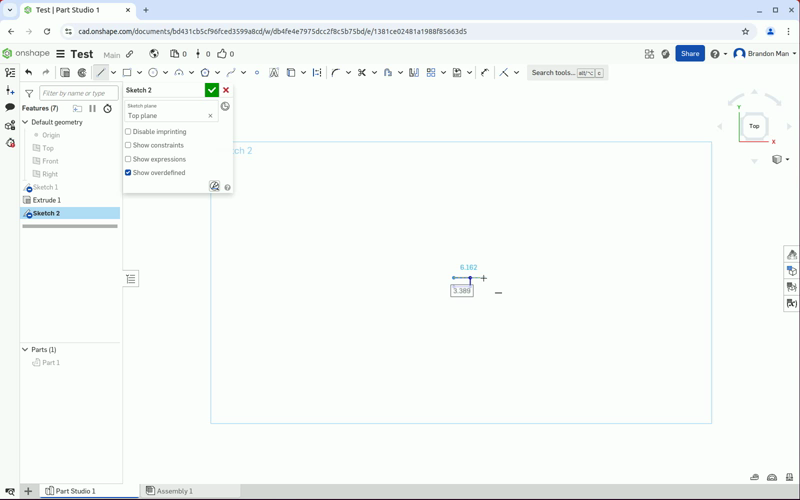
mouse_move(453, 286)
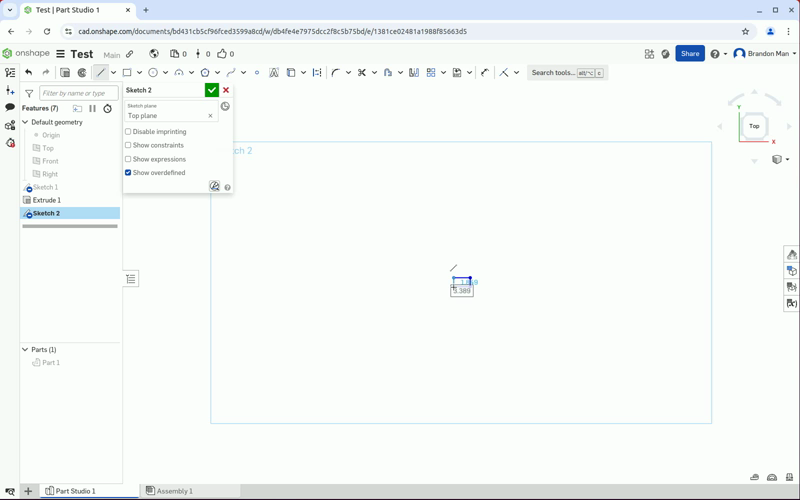
key_up(shift)
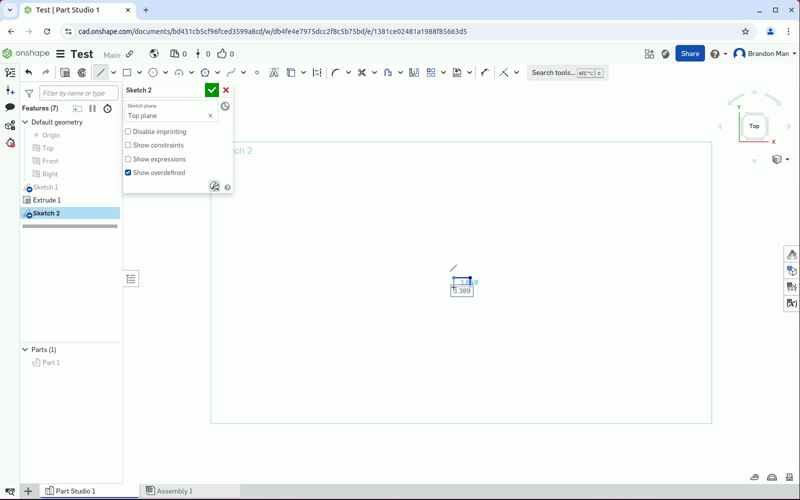
click(453, 286)
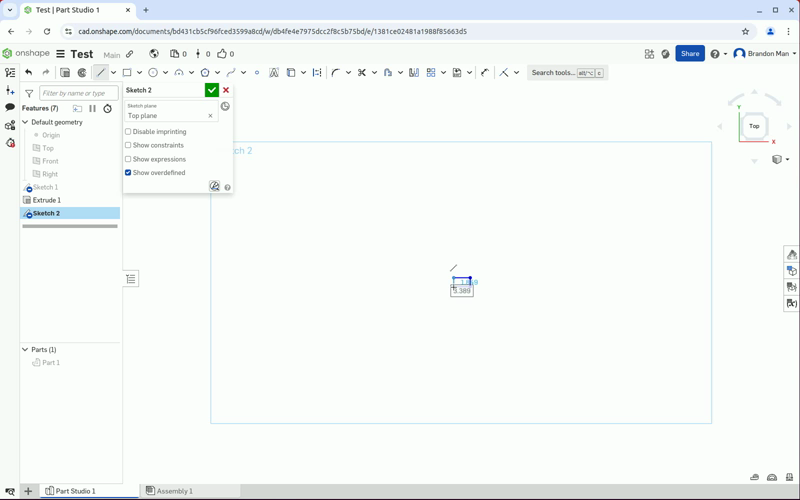
key(esc)
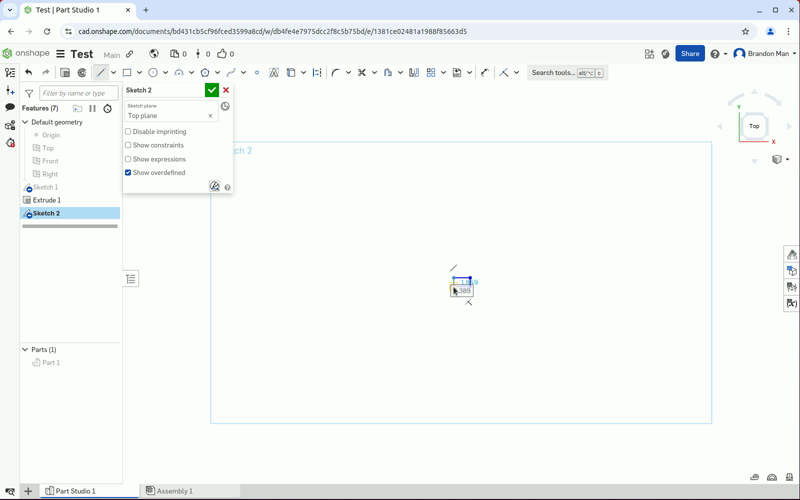
mouse_move(454, 281)
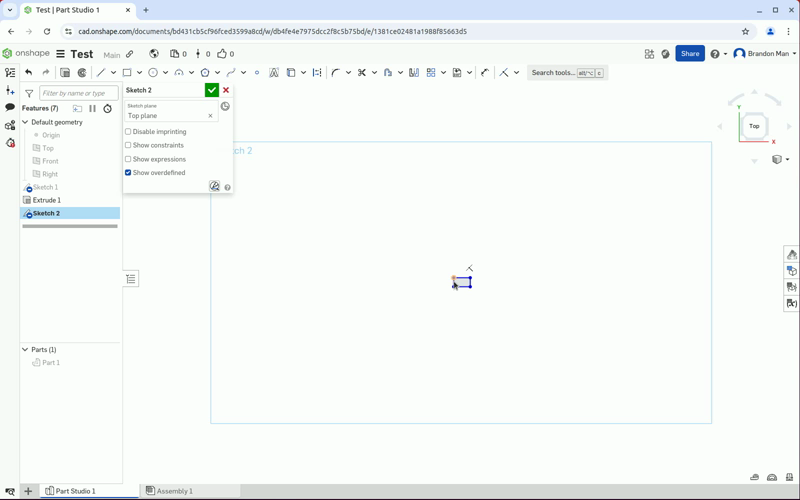
scroll(6)
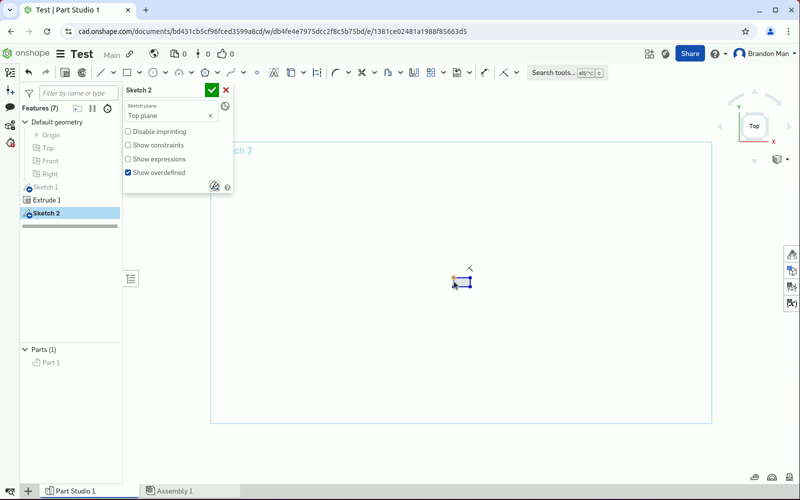
scroll(6)
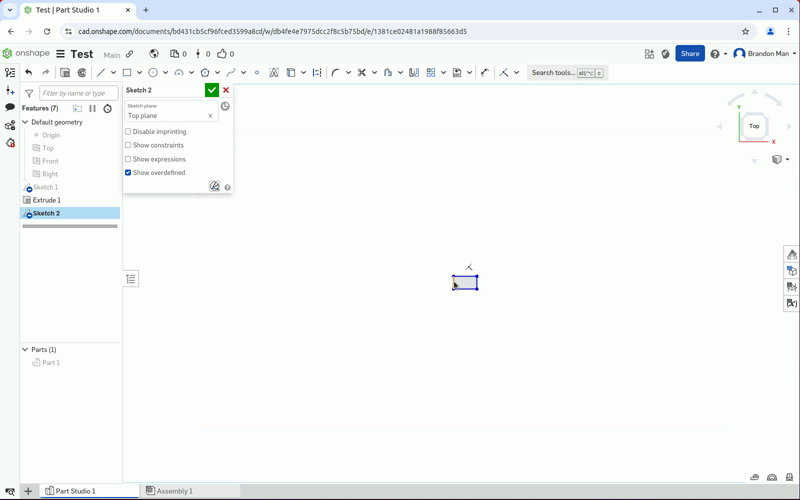
scroll(6)
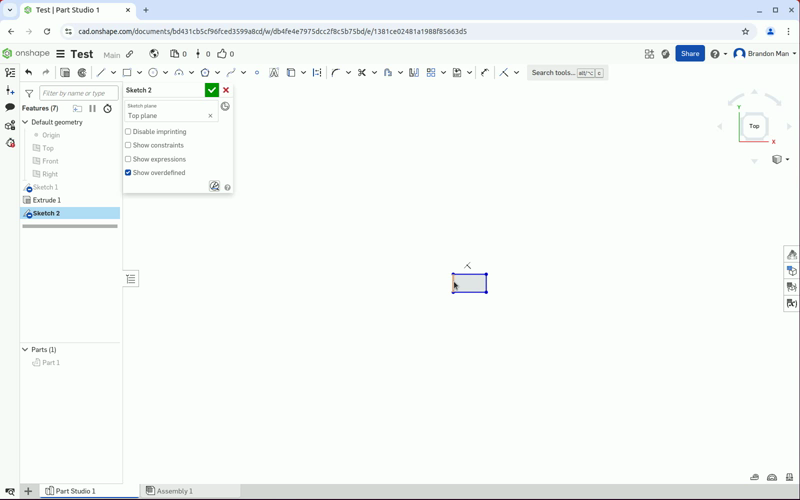
scroll(6)
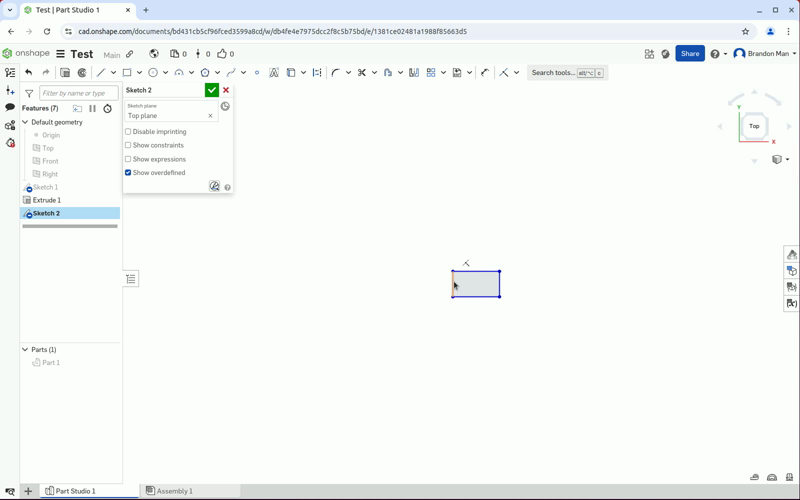
scroll(6)
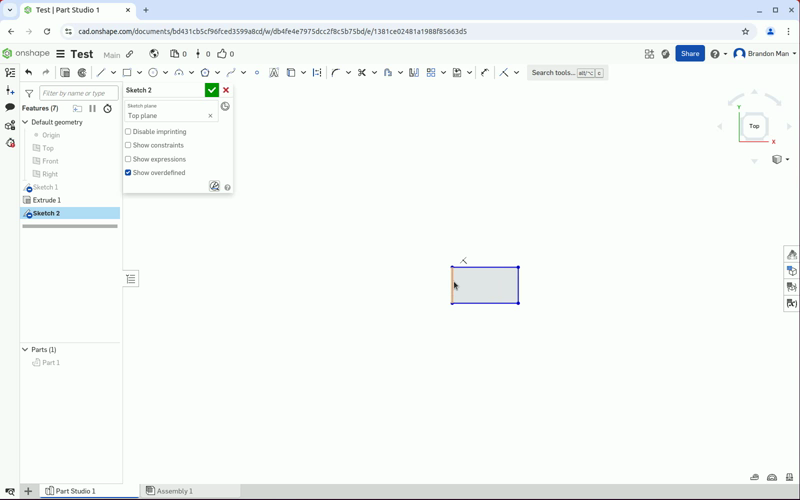
scroll(6)
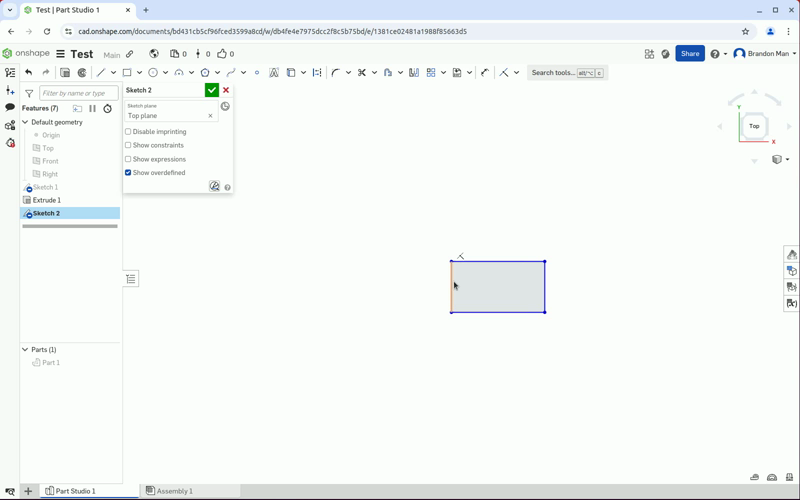
scroll(6)
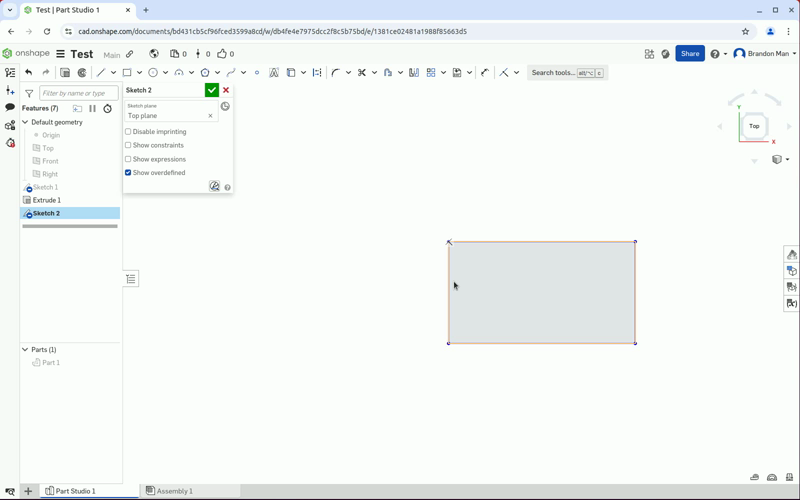
click(454, 281)
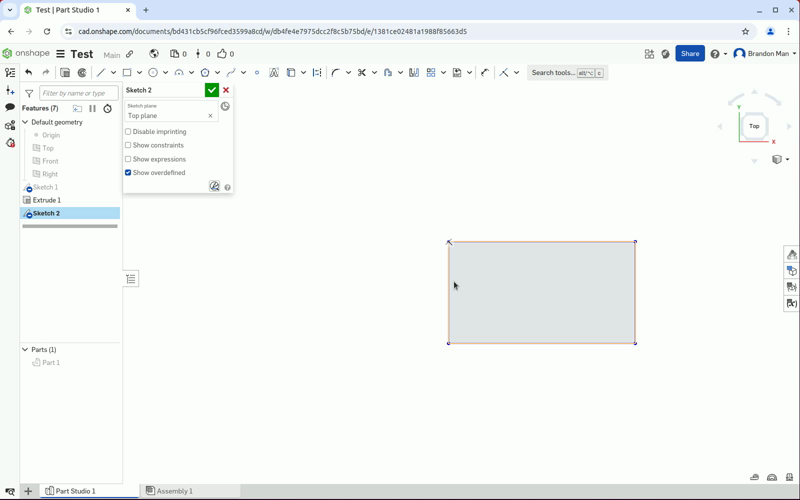
scroll(-6)
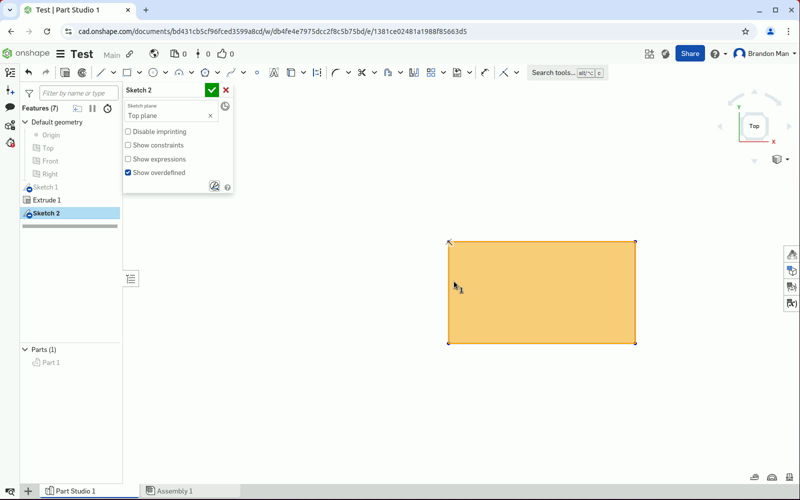
scroll(-6)
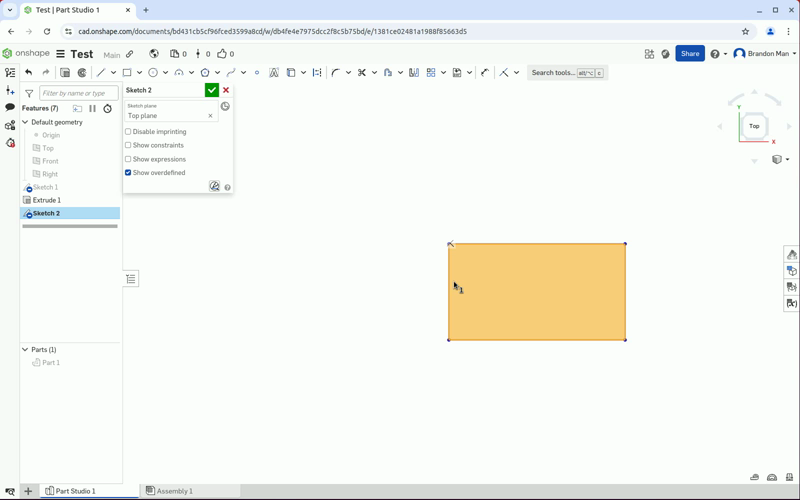
scroll(-6)
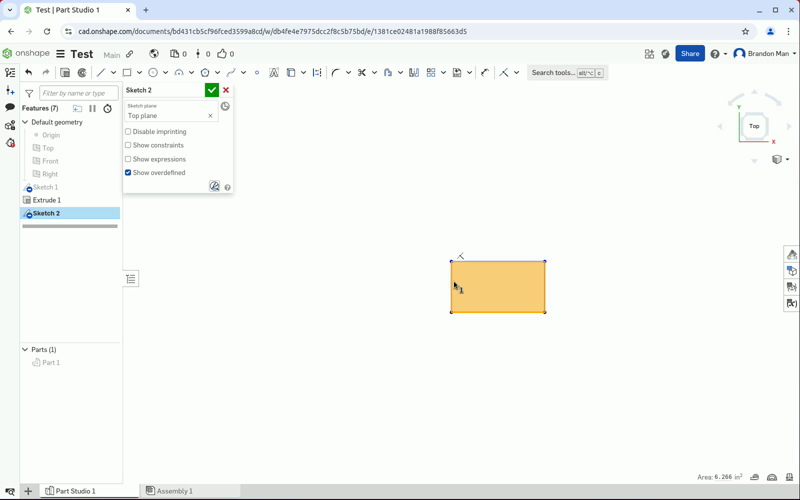
scroll(-6)
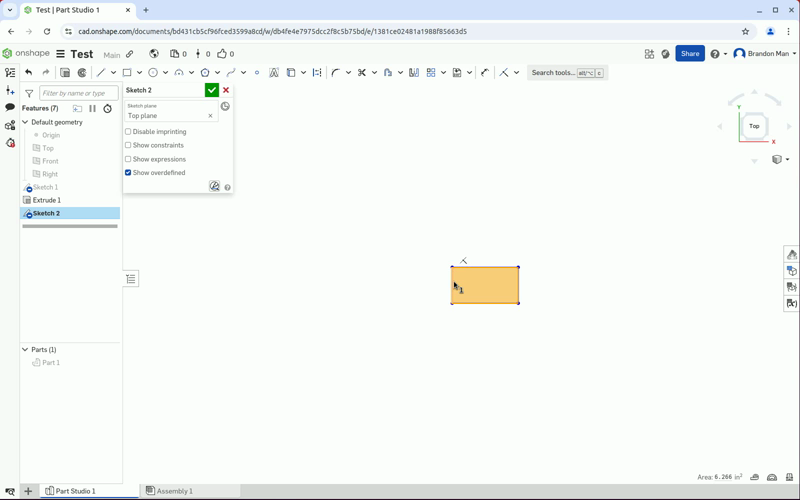
scroll(-6)
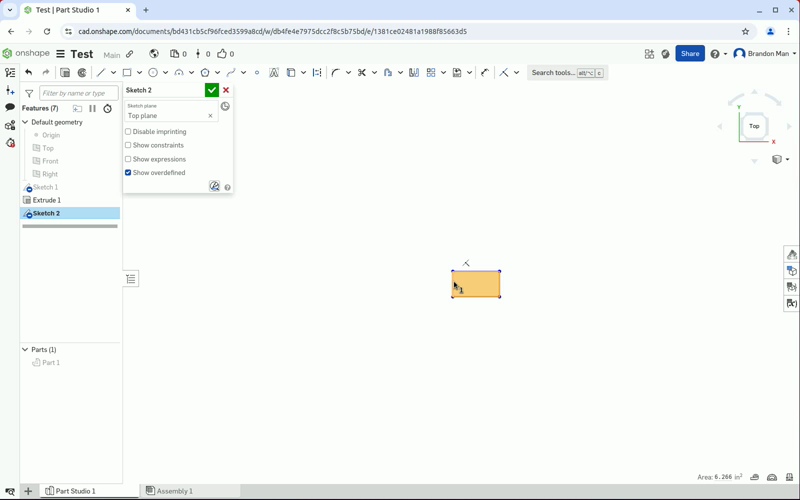
scroll(-6)
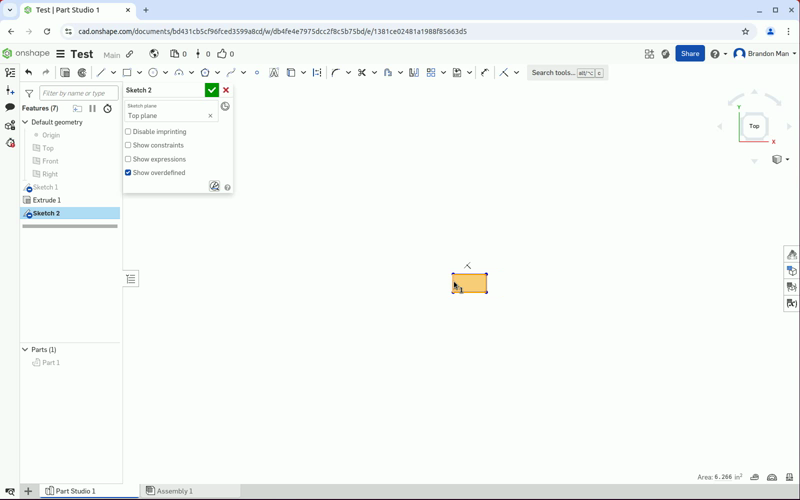
scroll(-6)
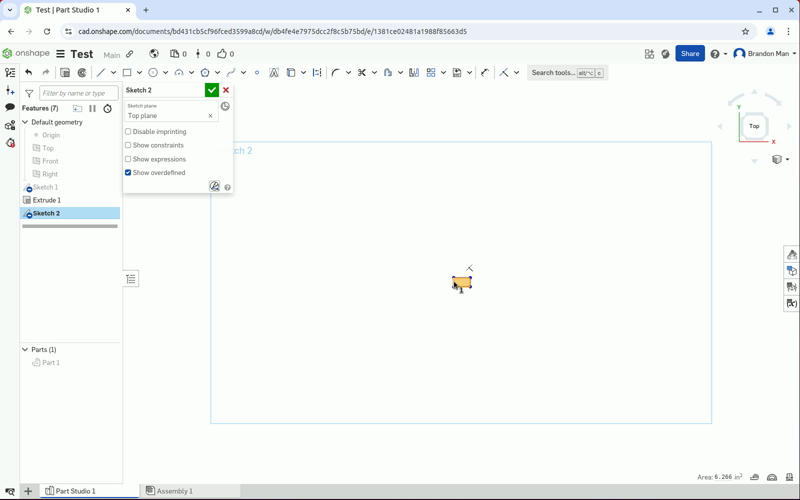
mouse_move(73, 352)
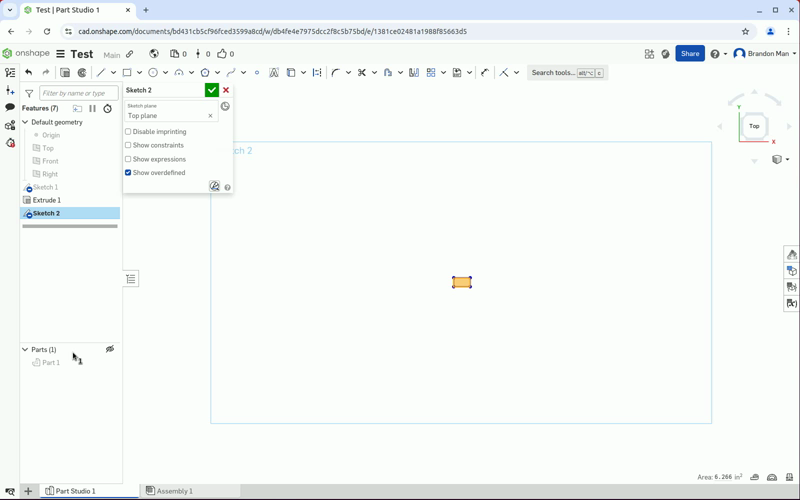
key(shift+y)
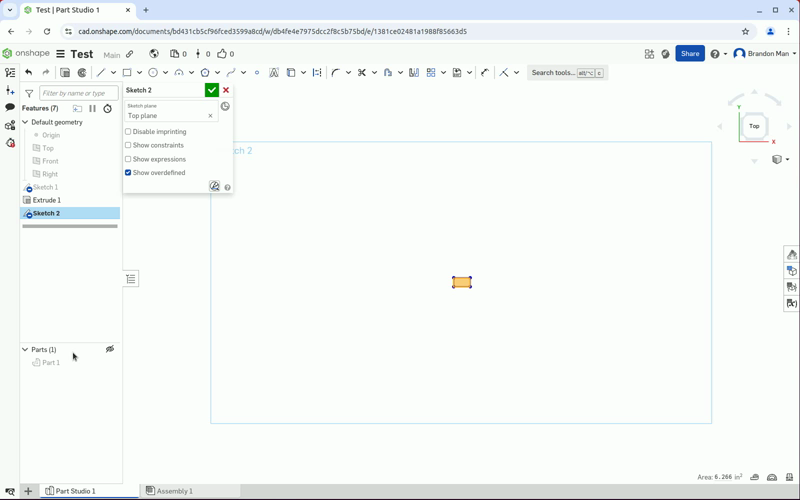
key(shift+e)
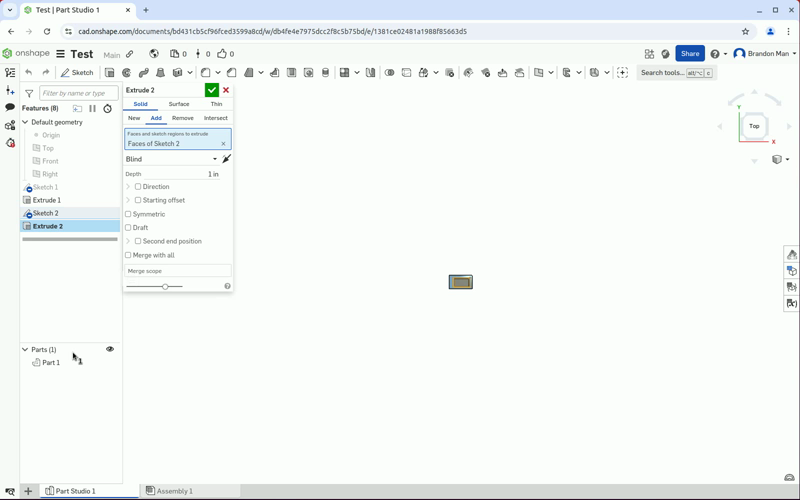
mouse_move(143, 106)
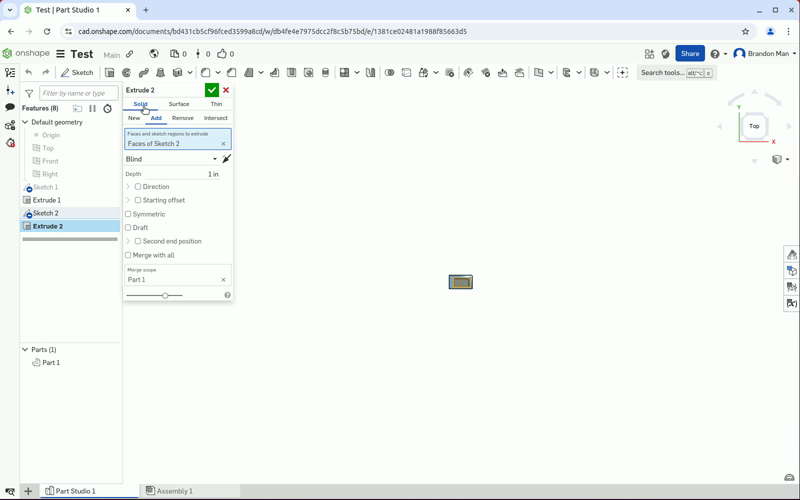
click(143, 106)
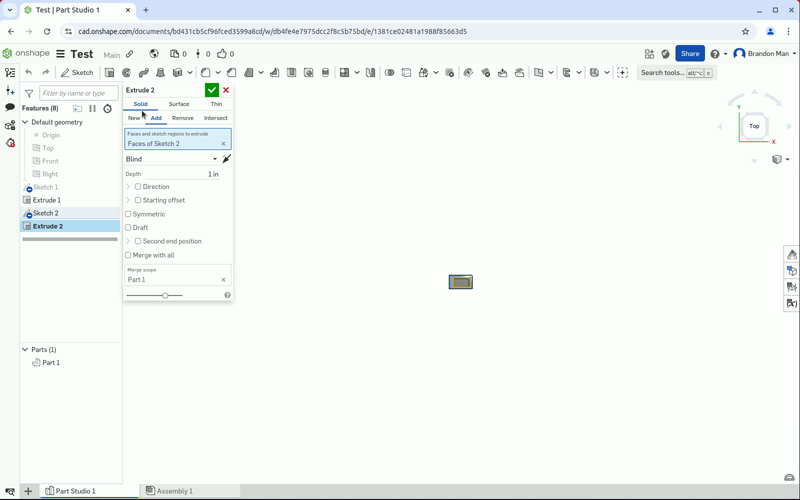
mouse_move(137, 120)
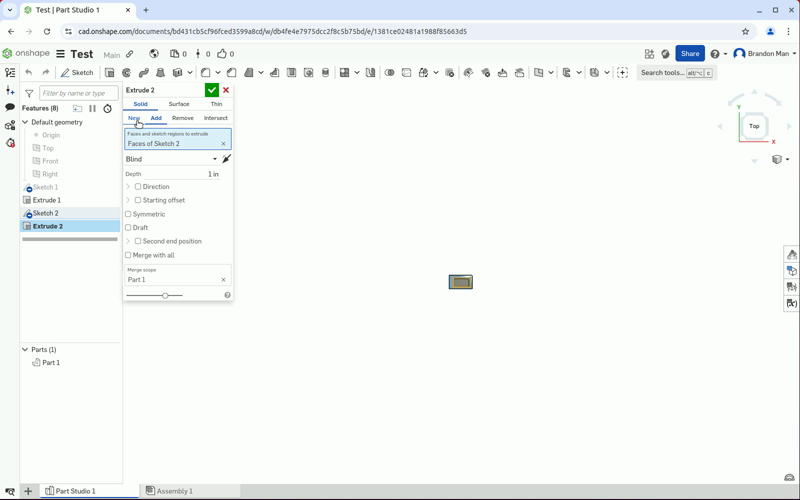
click(137, 120)
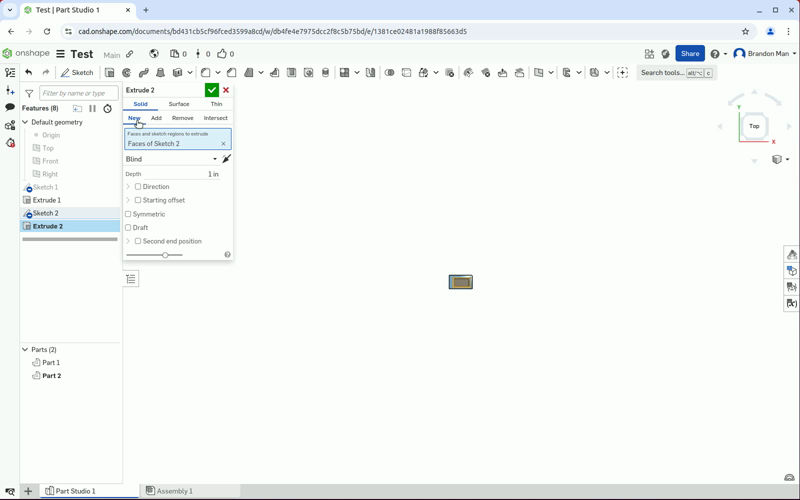
key(tab, 4)
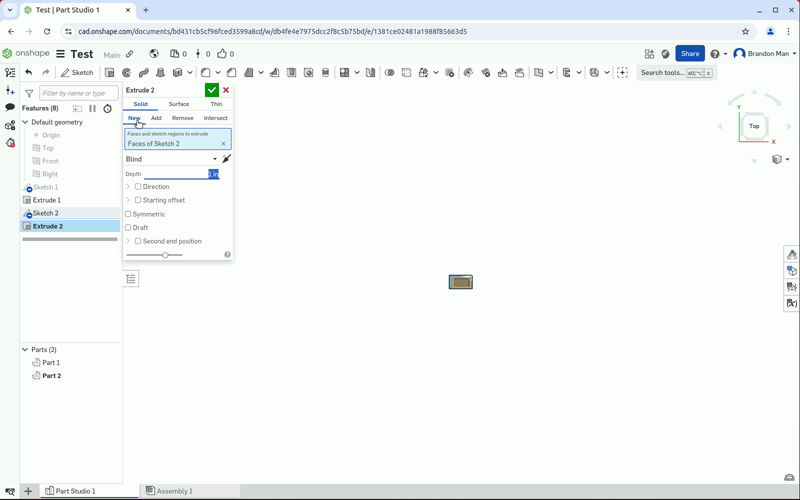
text(23.108)
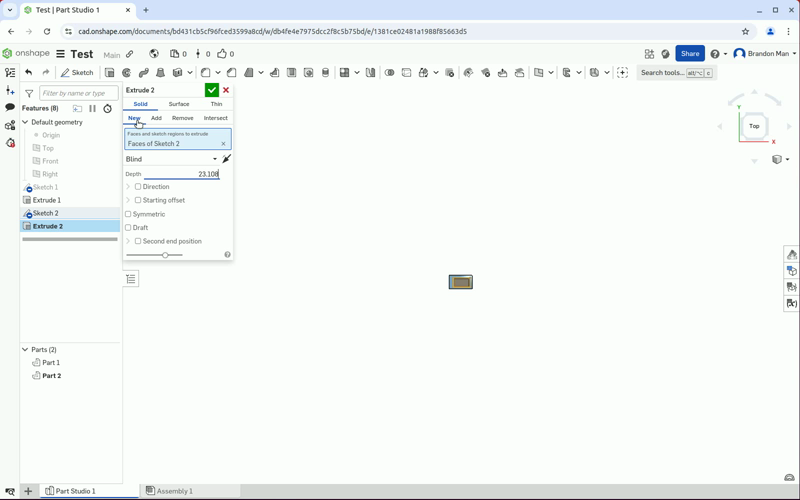
key(enter)
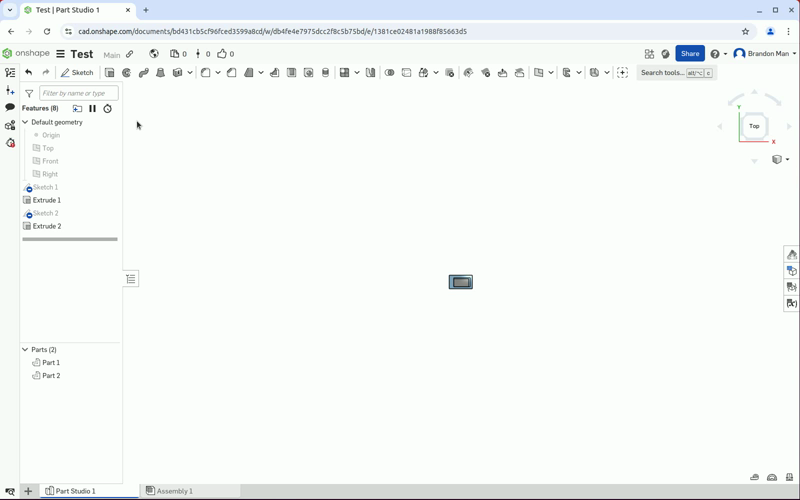
key(shift+h)
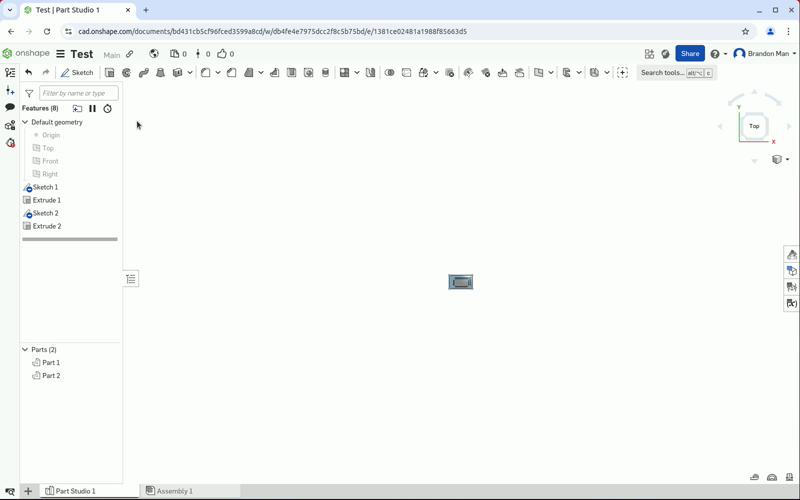
key(shift+h)
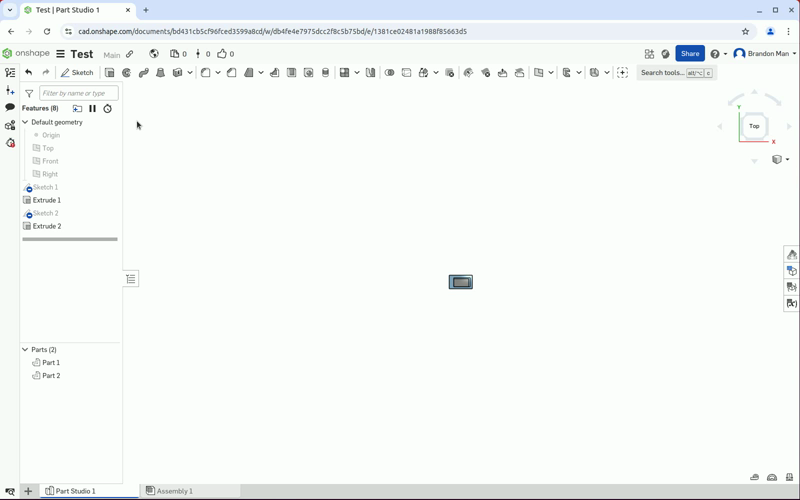
mouse_move(73, 189)
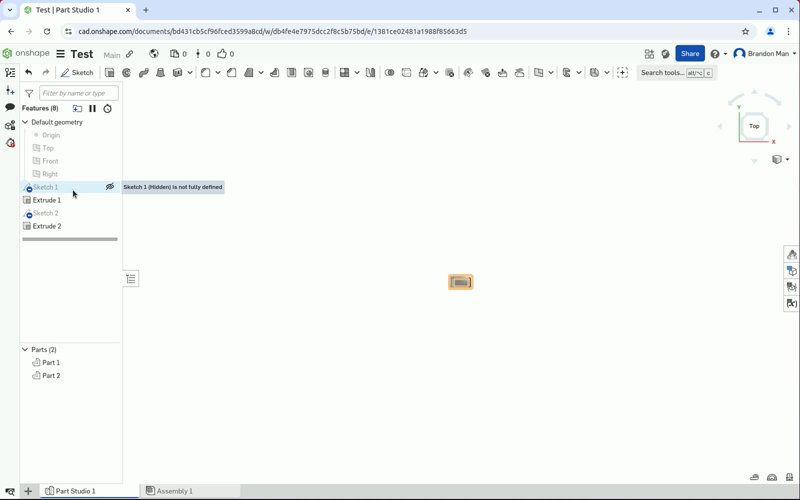
click(73, 189)
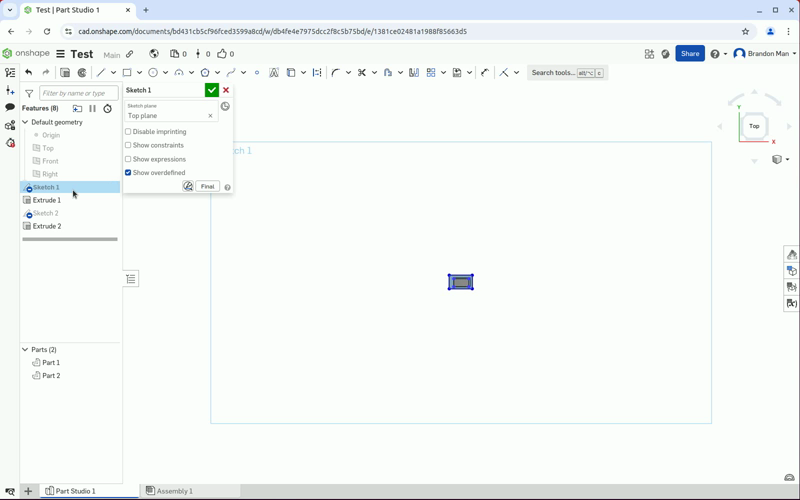
mouse_move(229, 92)
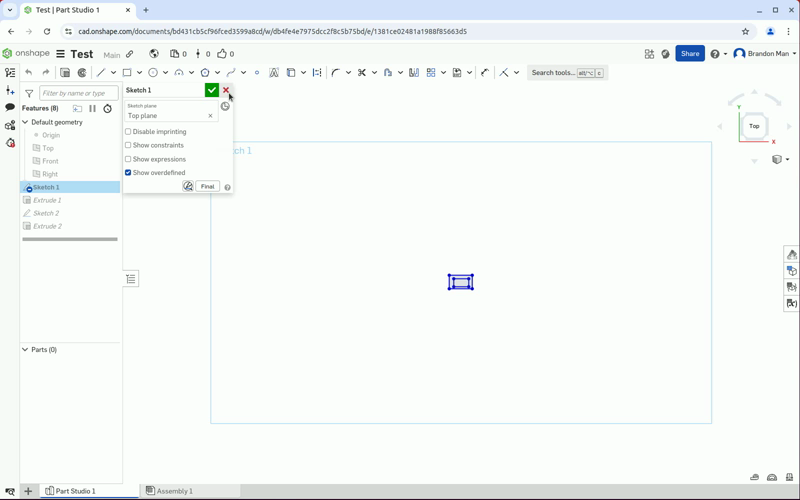
click(229, 92)
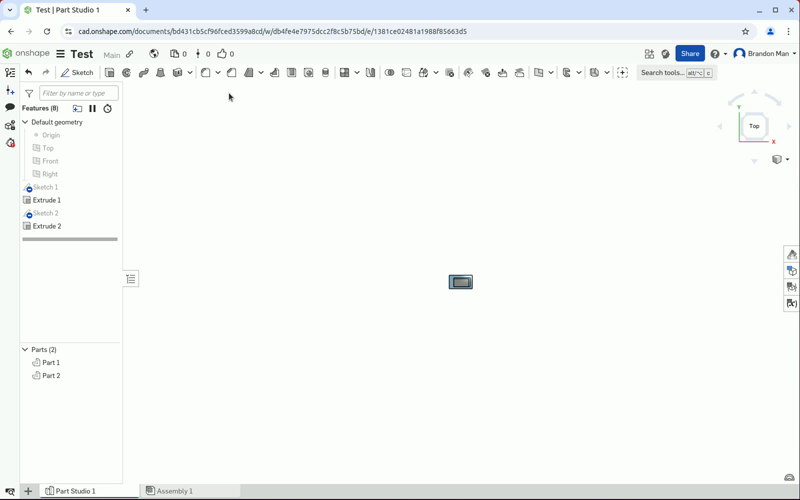
mouse_move(541, 75)
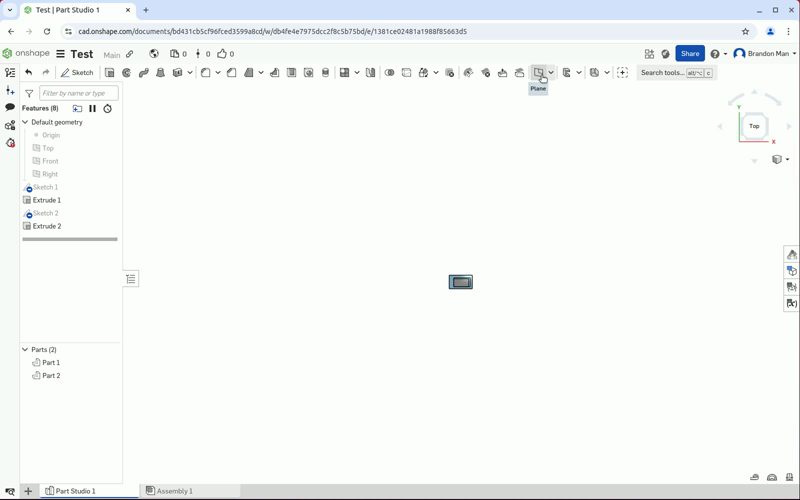
click(541, 75)
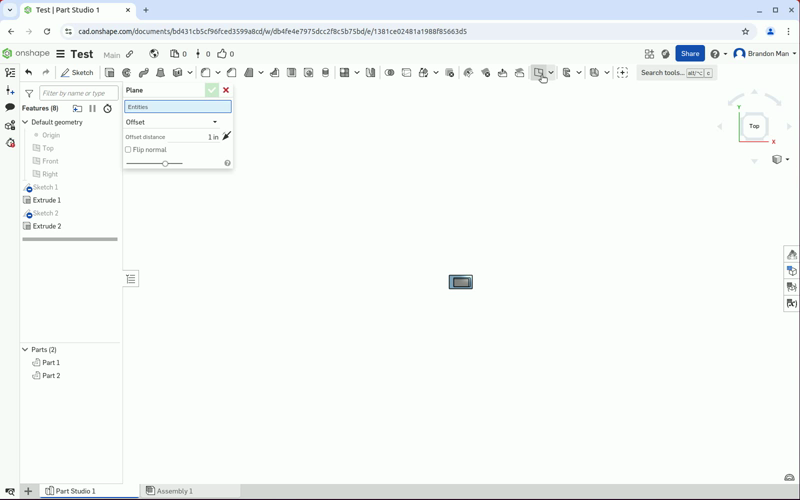
mouse_move(73, 150)
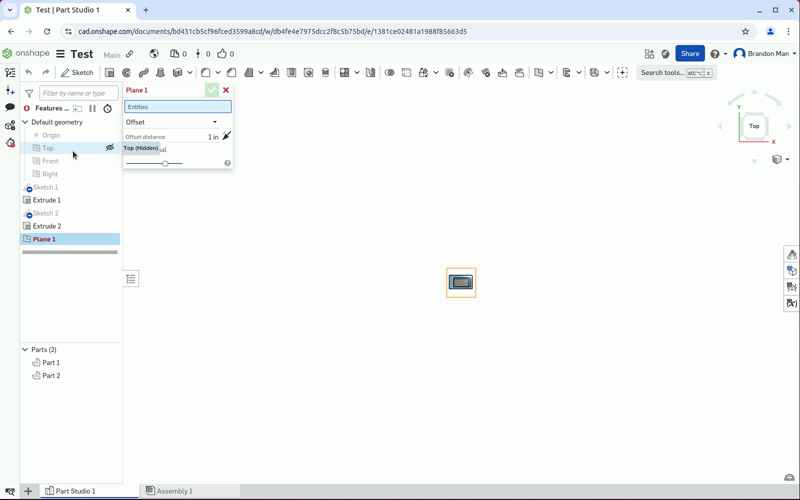
click(73, 150)
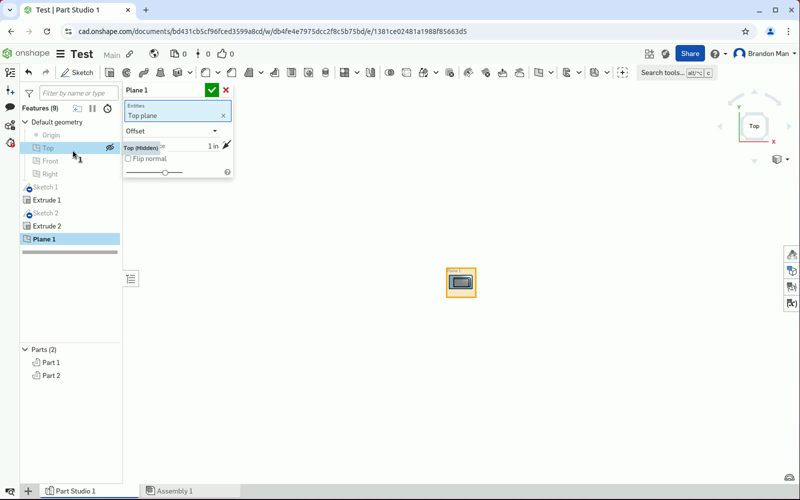
key(tab, 2)
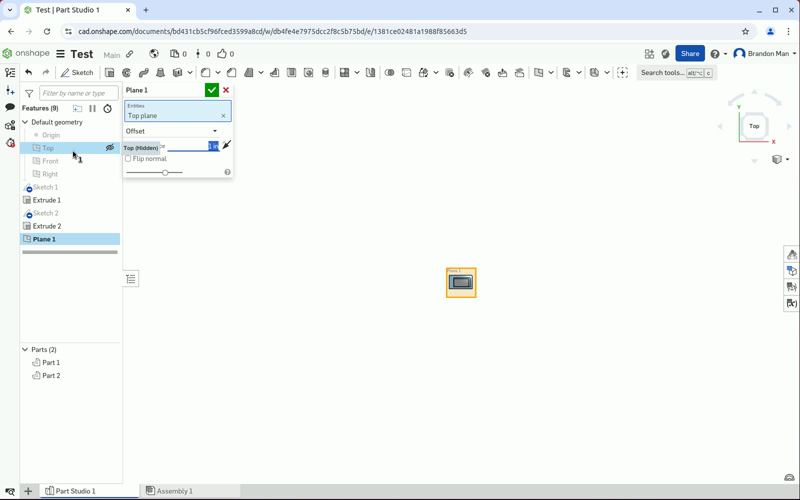
text(23.108)
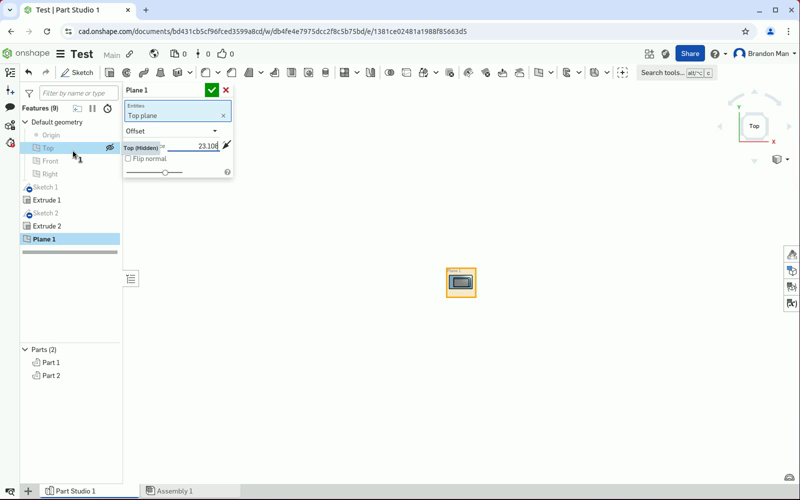
key(enter, 2)
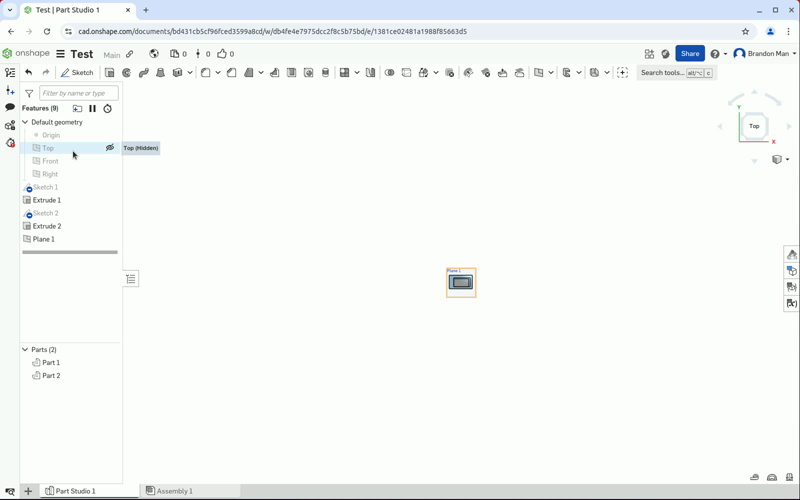
key(shift+s)
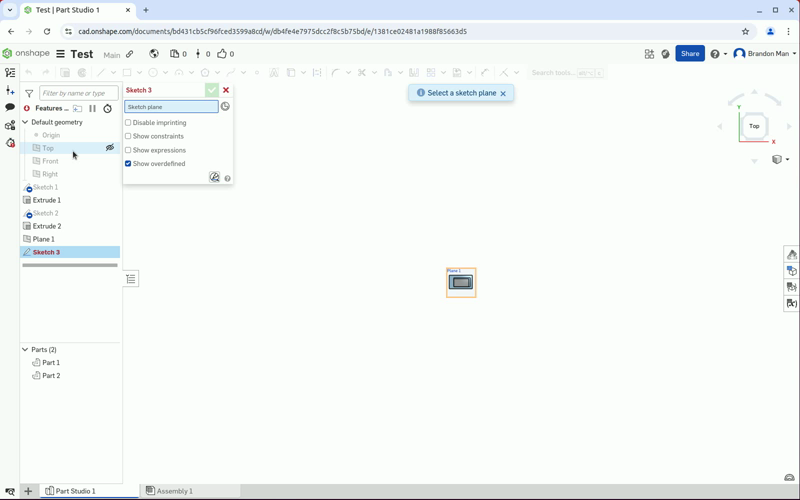
mouse_move(73, 241)
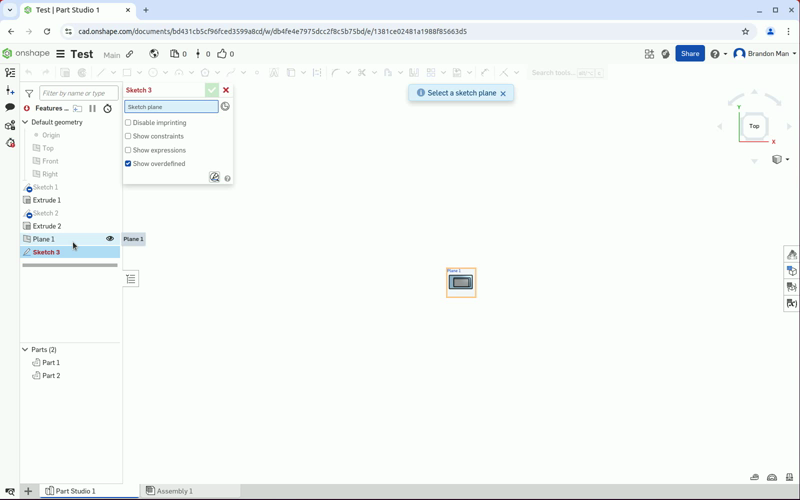
click(73, 241)
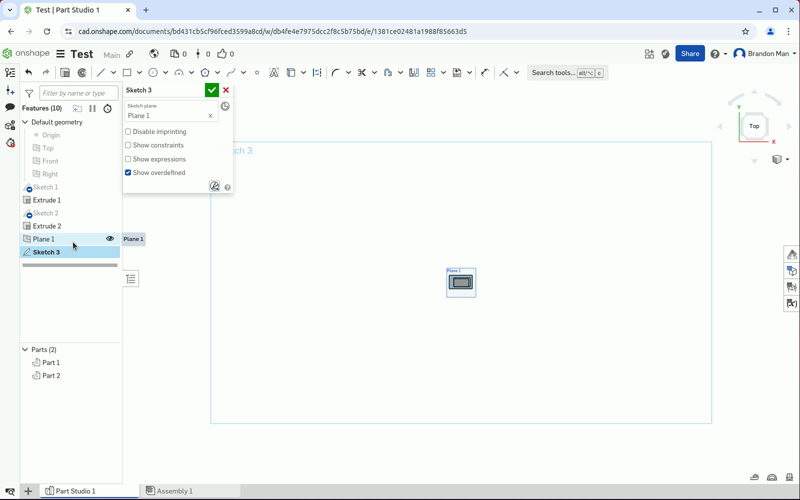
mouse_move(73, 352)
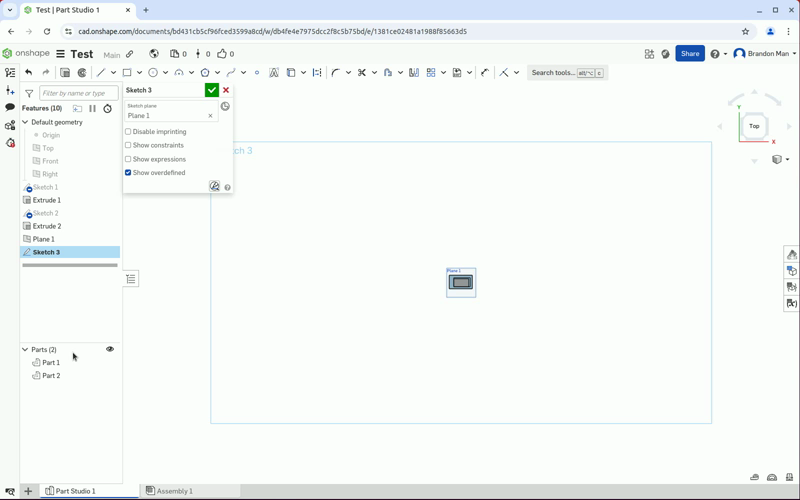
key(y)
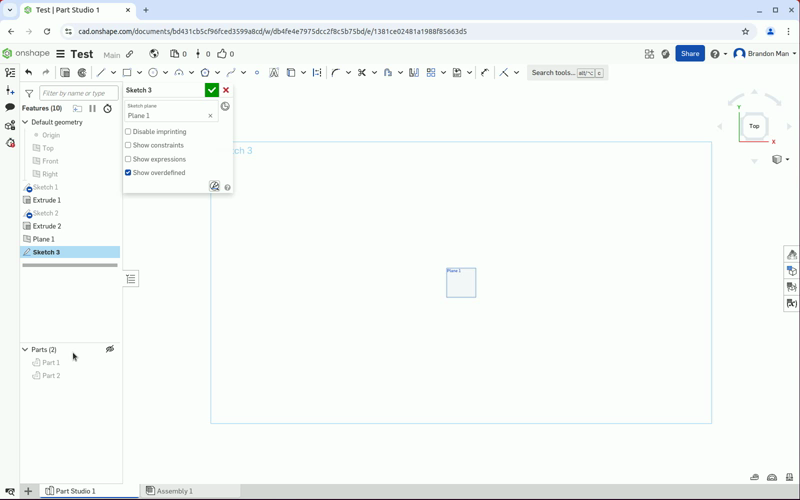
key(l)
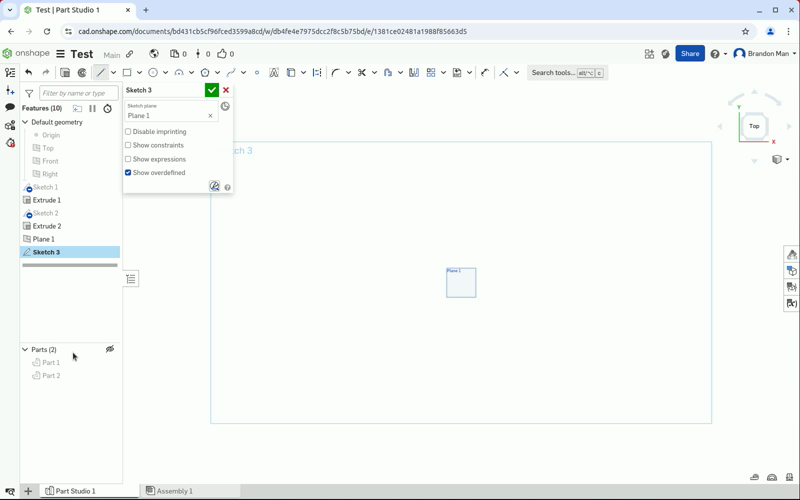
key_down(shift)
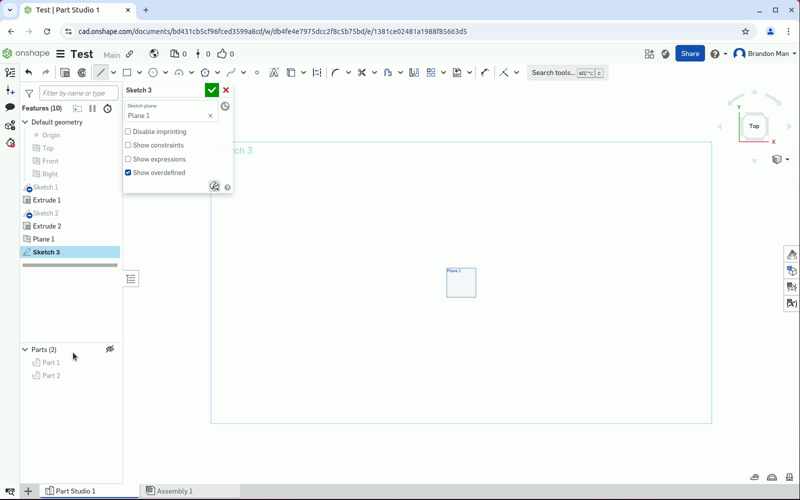
mouse_move(458, 281)
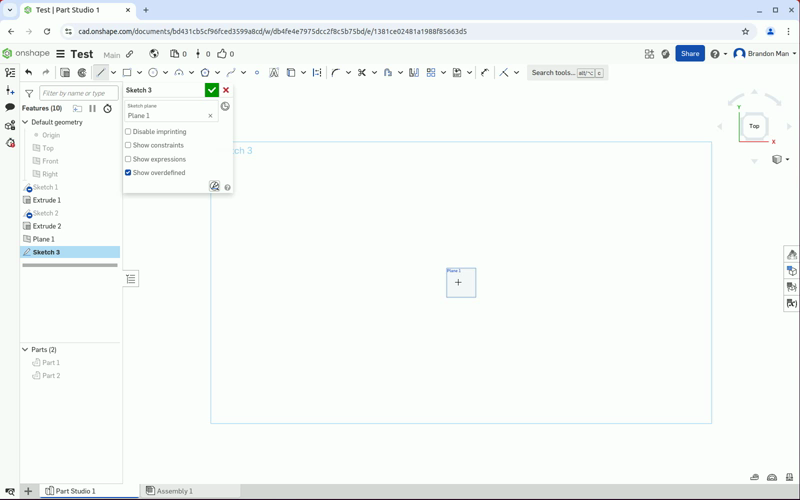
click(458, 281)
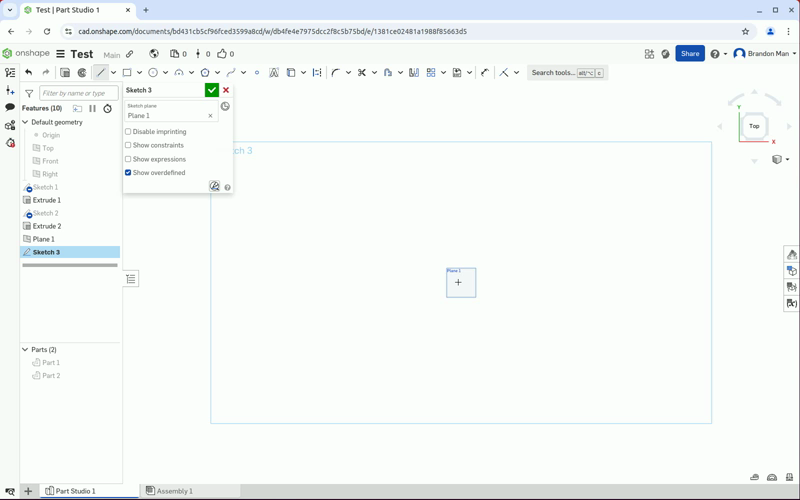
key_up(shift)
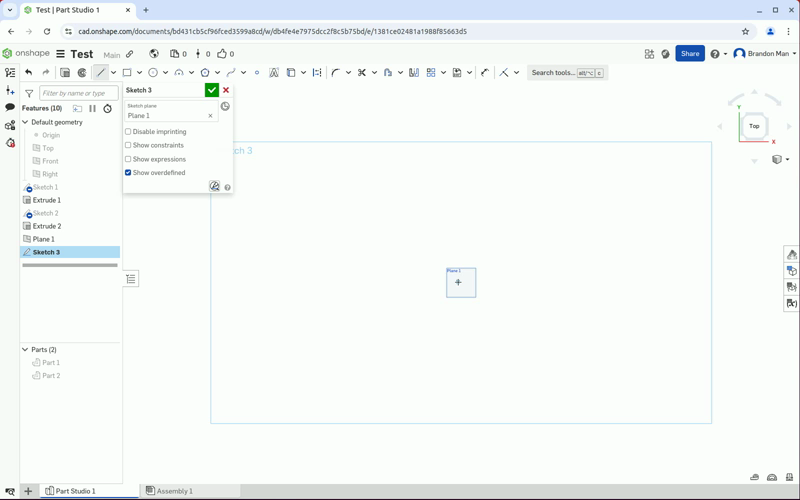
key_down(shift)
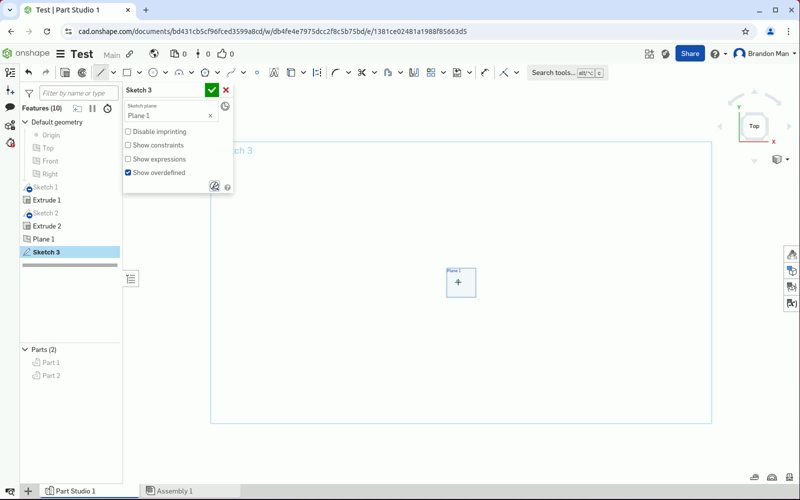
mouse_move(488, 281)
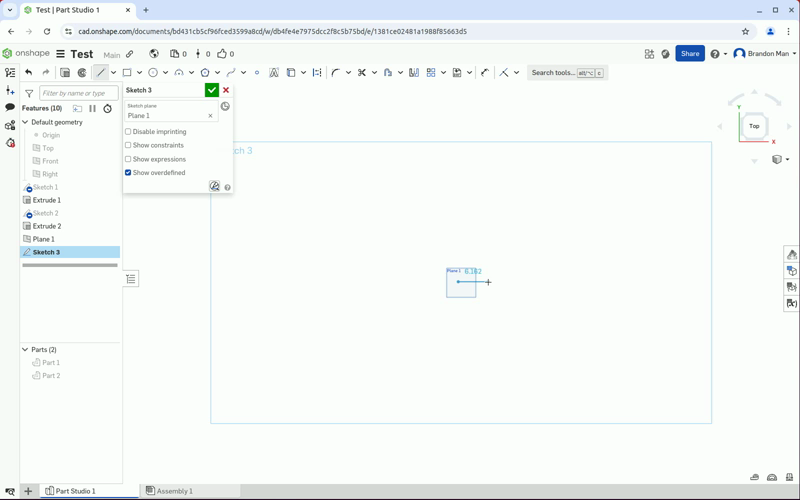
mouse_move(461, 281)
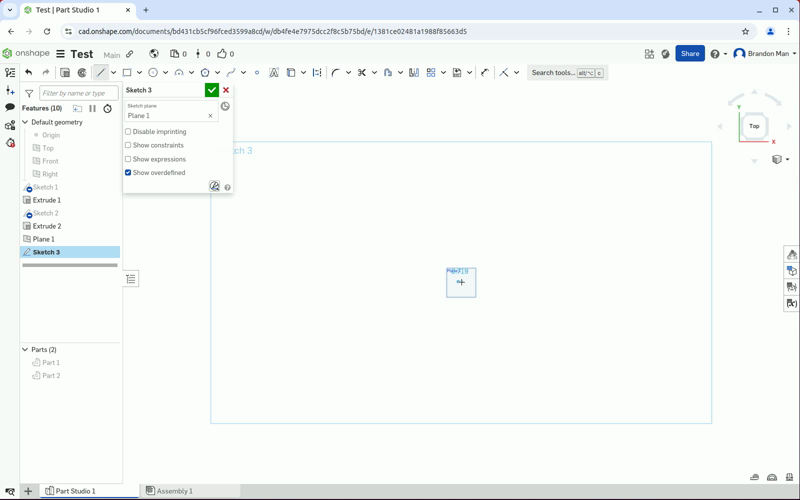
scroll(6)
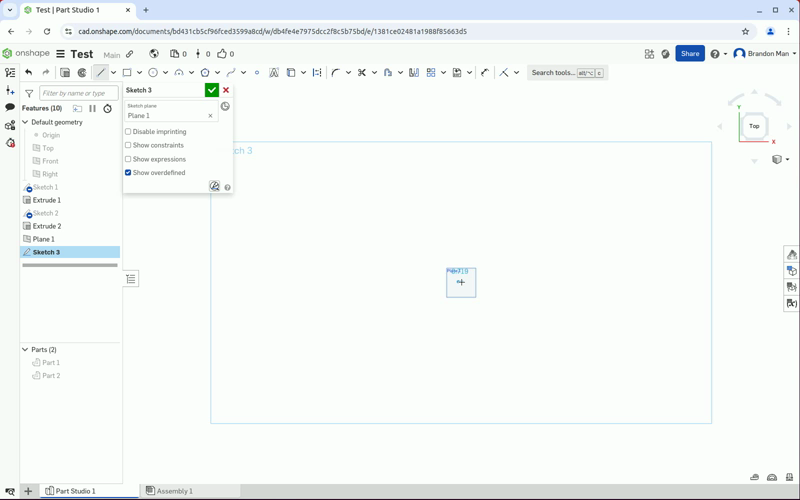
scroll(6)
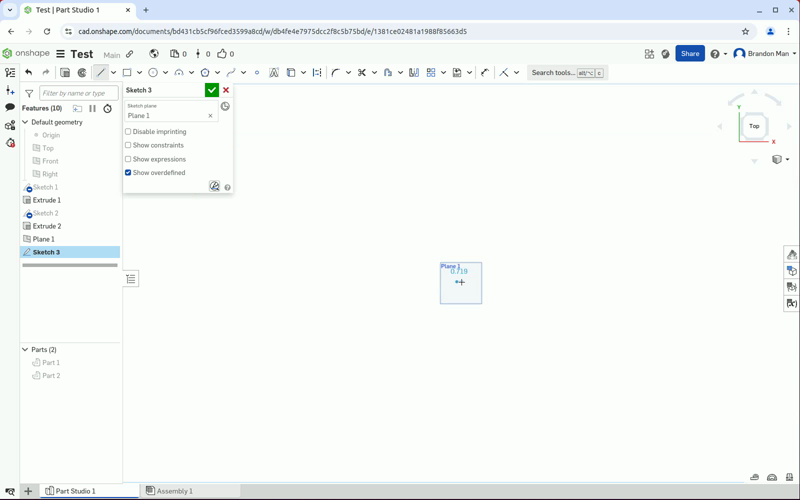
scroll(6)
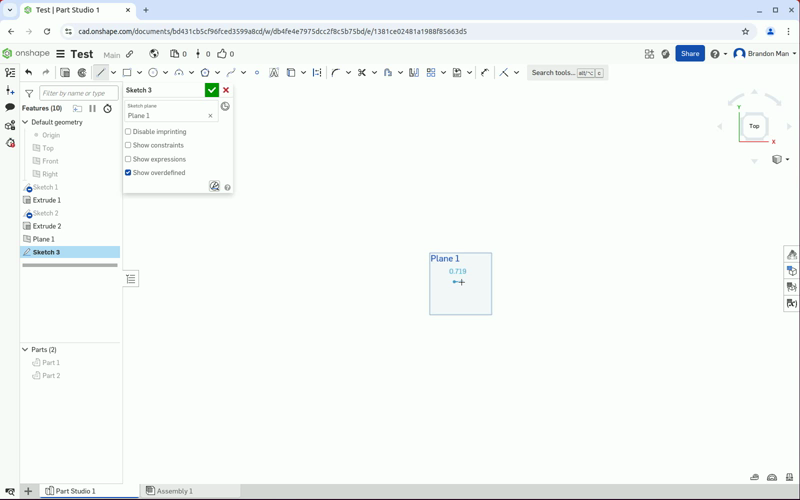
scroll(6)
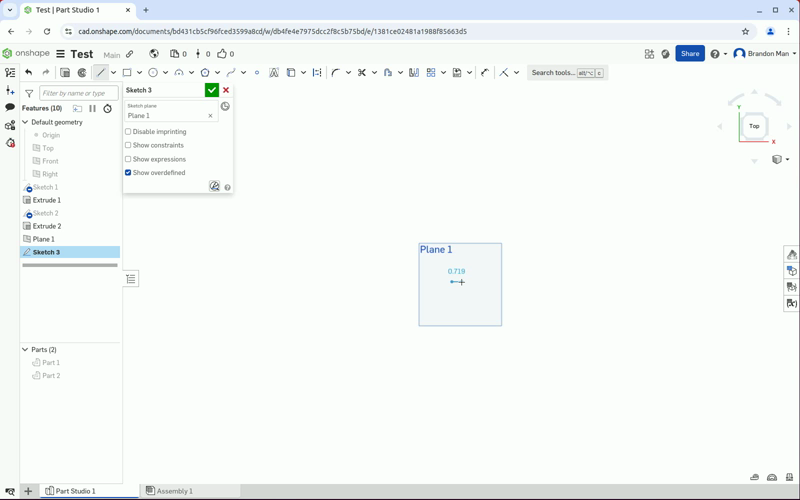
scroll(6)
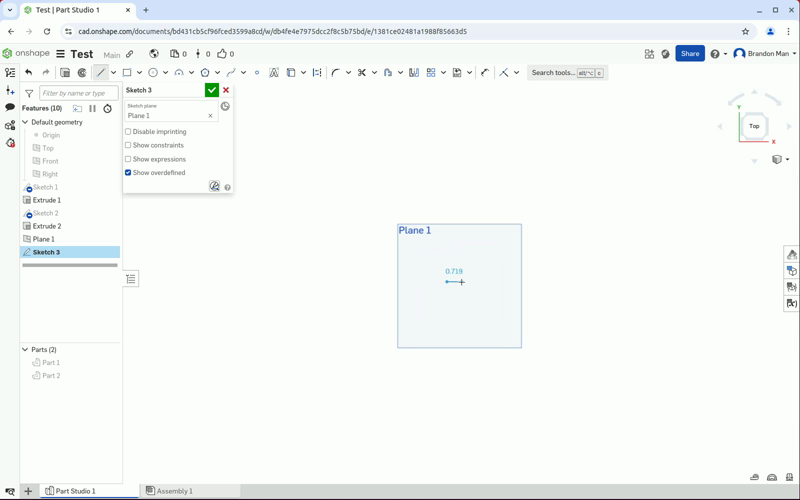
scroll(6)
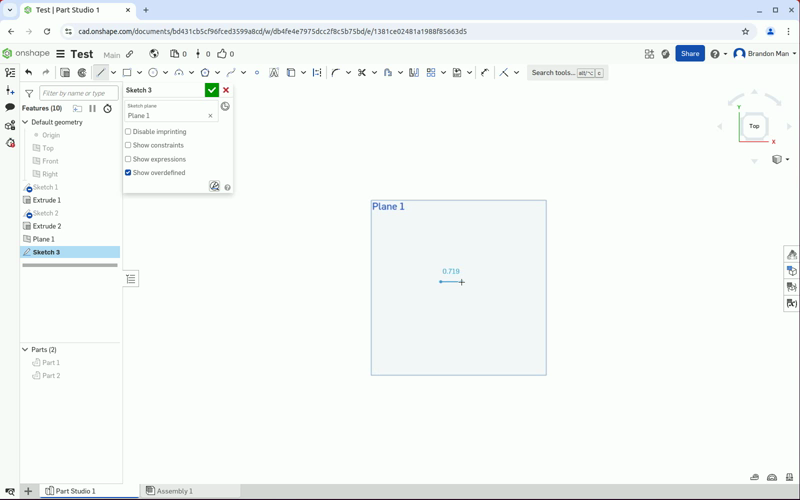
scroll(6)
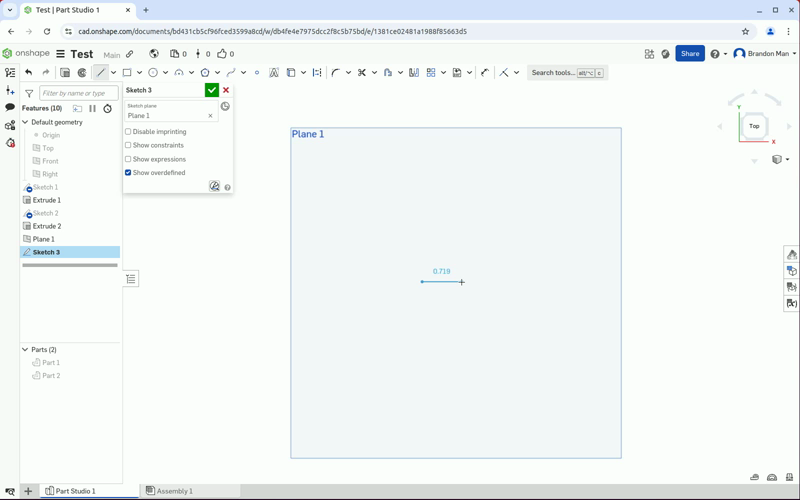
click(461, 281)
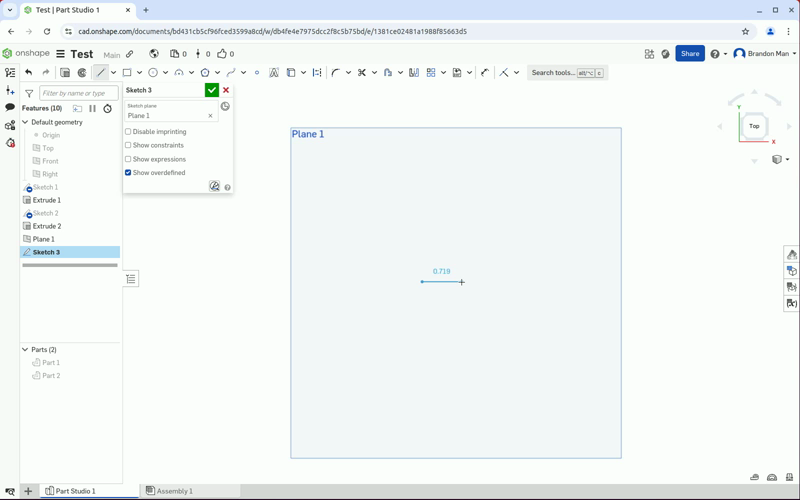
scroll(-6)
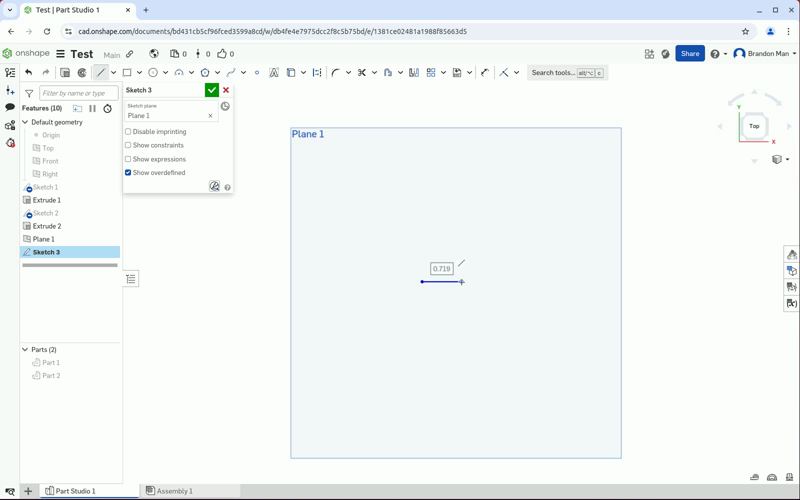
scroll(-6)
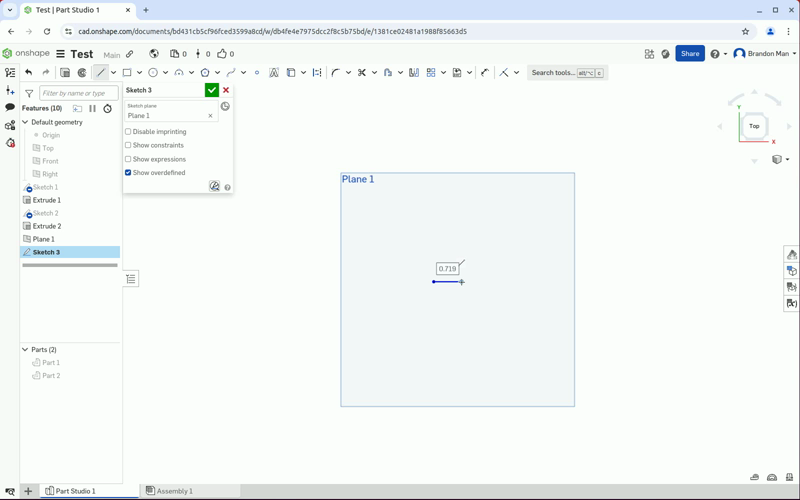
scroll(-6)
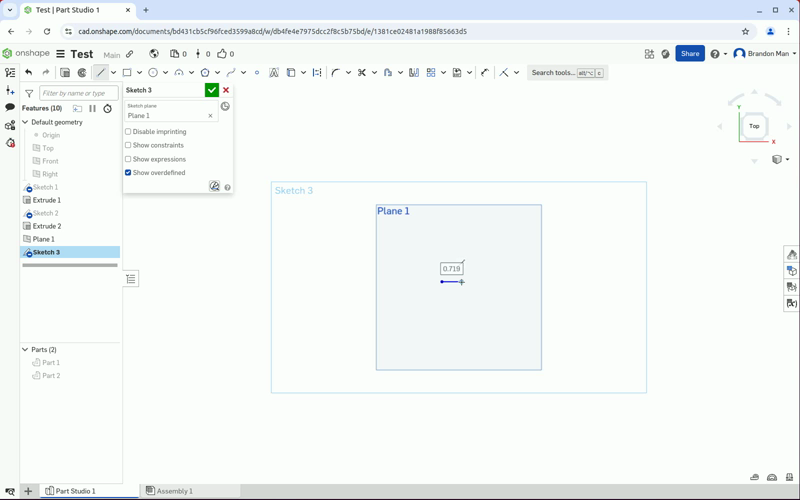
scroll(-6)
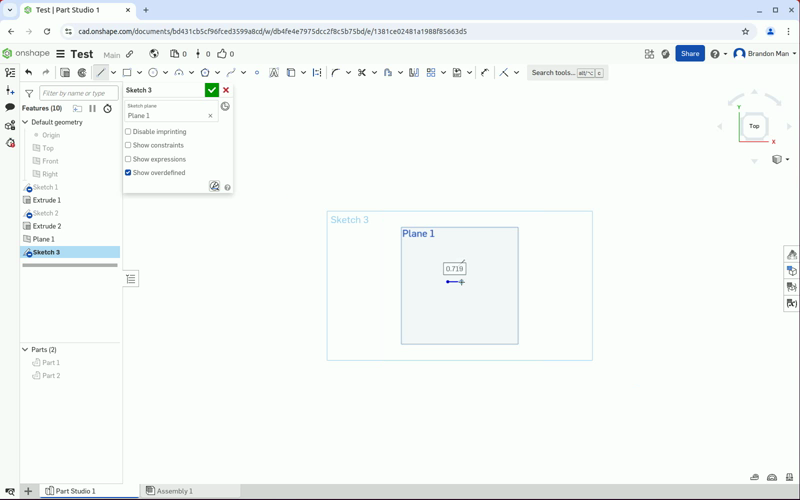
scroll(-6)
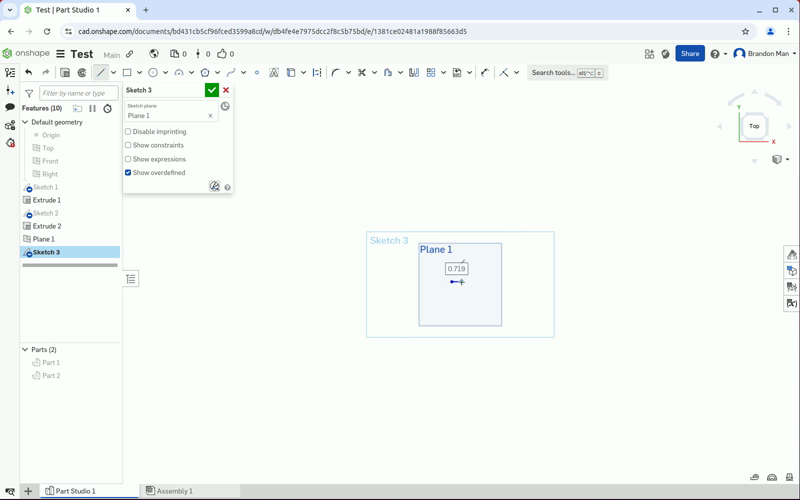
scroll(-6)
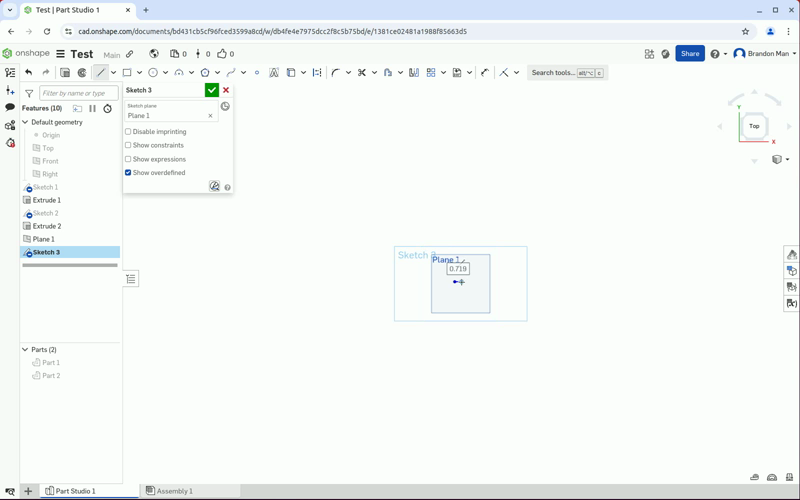
scroll(-6)
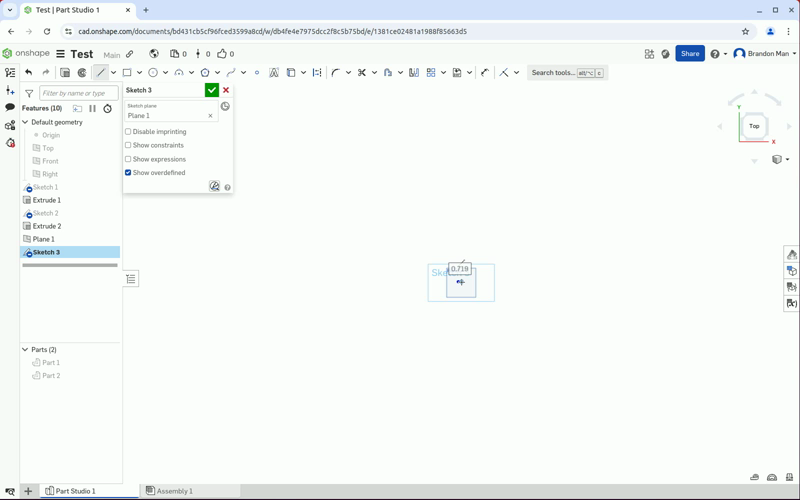
key_up(shift)
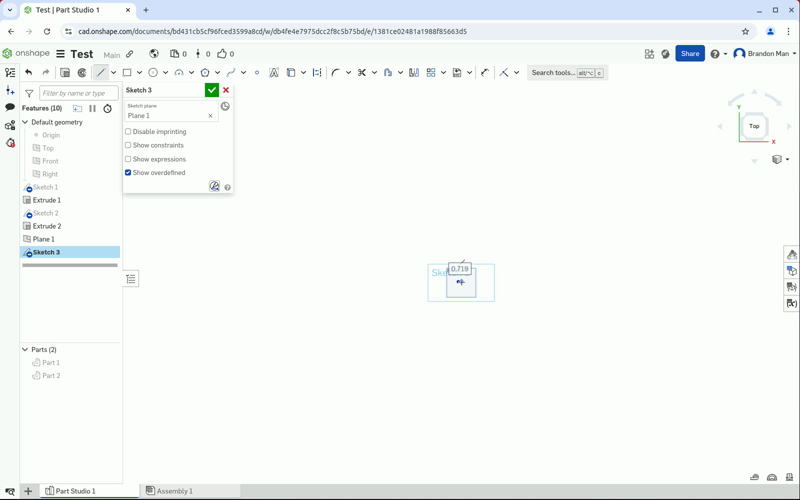
key_down(shift)
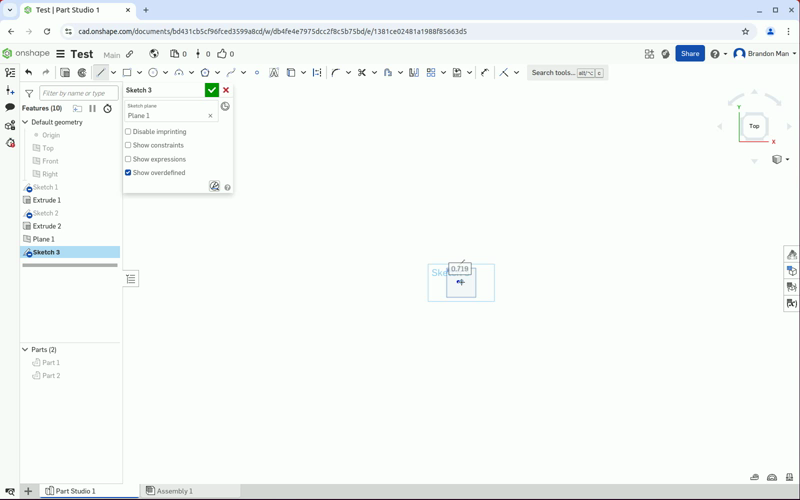
mouse_move(491, 281)
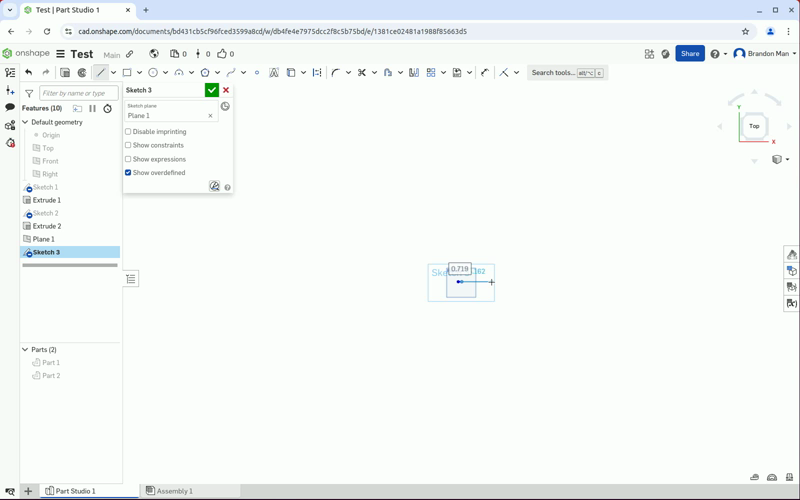
mouse_move(461, 276)
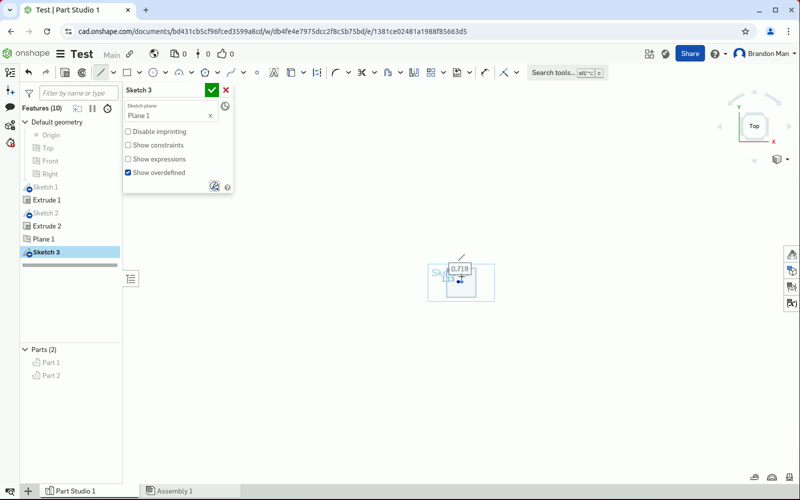
scroll(6)
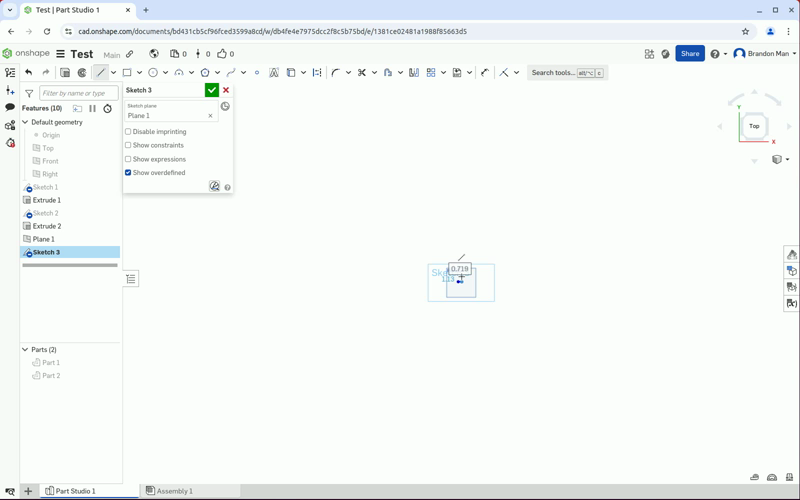
scroll(6)
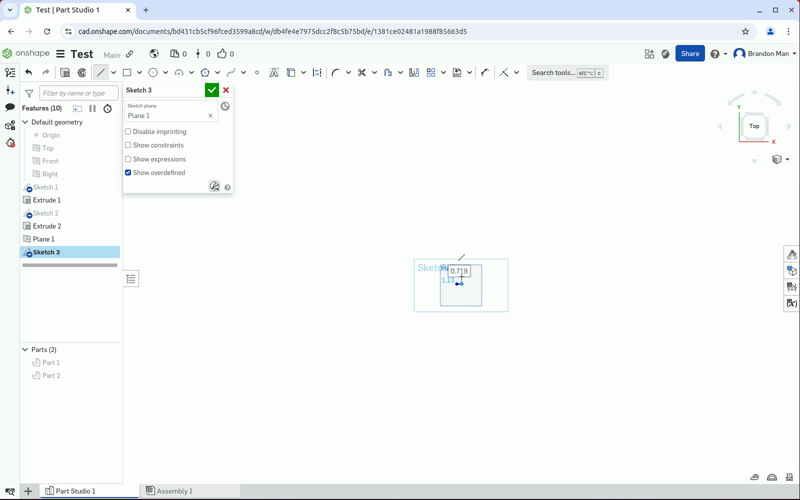
scroll(6)
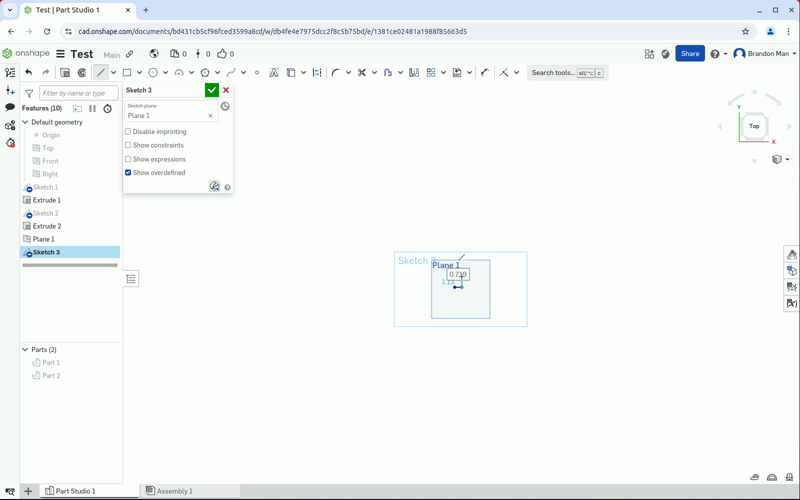
scroll(6)
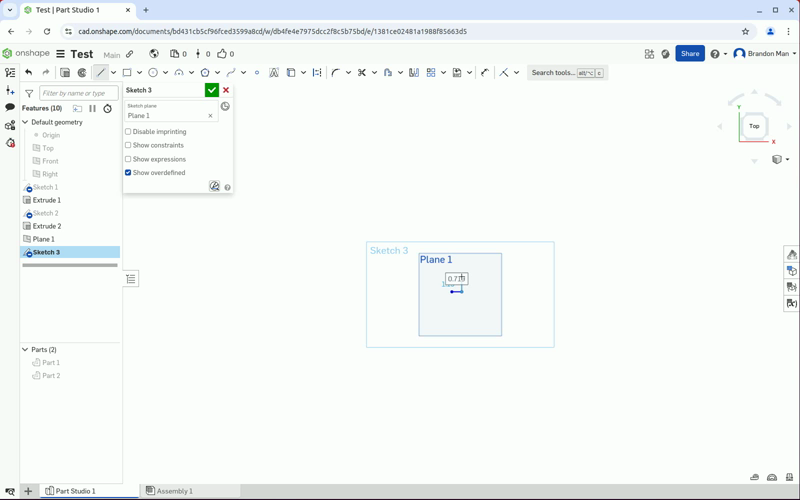
scroll(6)
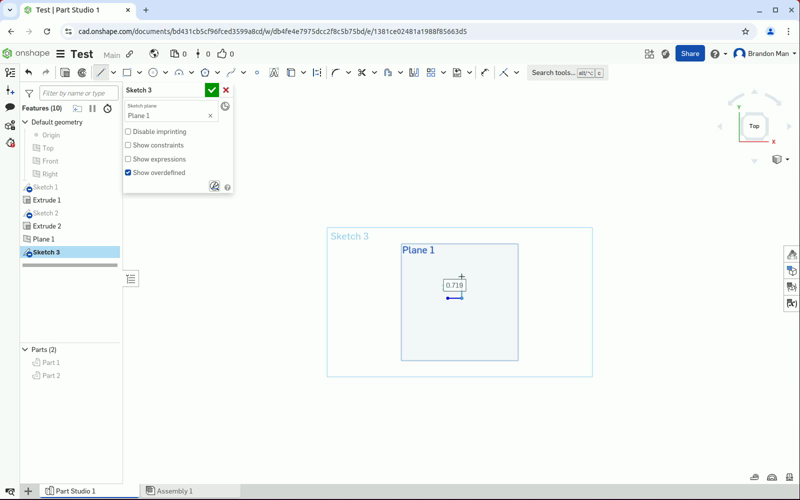
scroll(6)
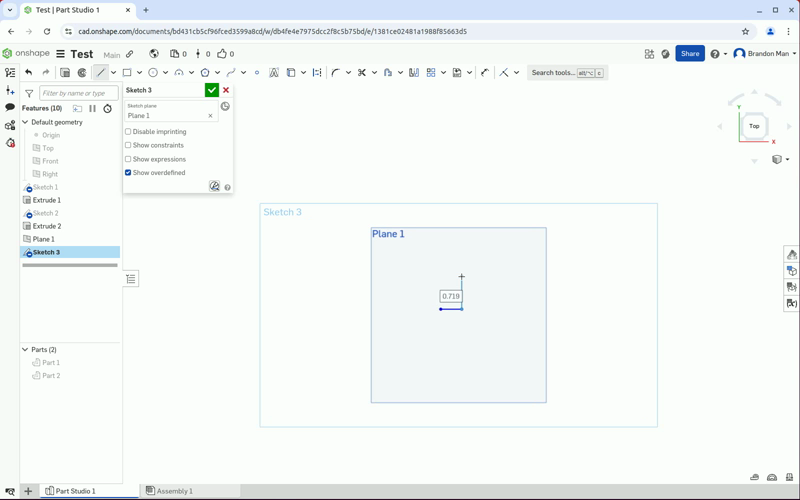
scroll(6)
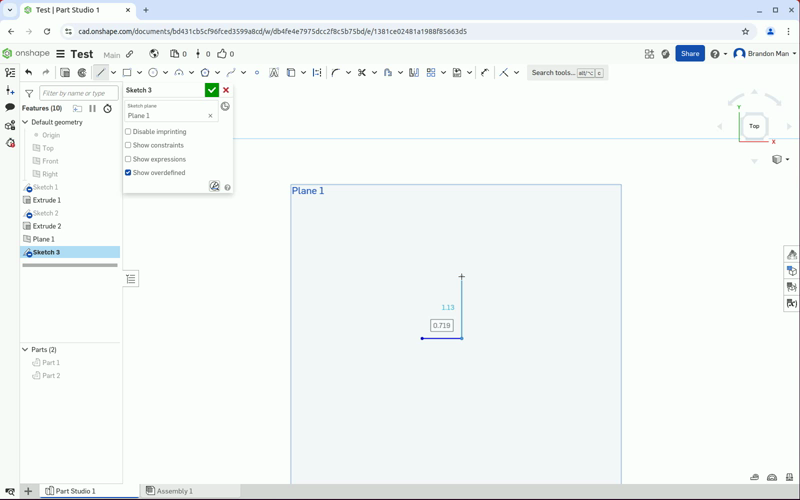
click(461, 276)
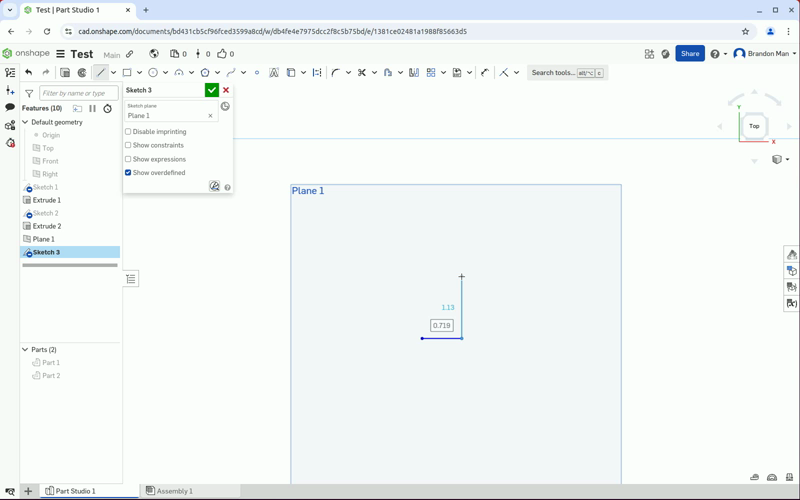
scroll(-6)
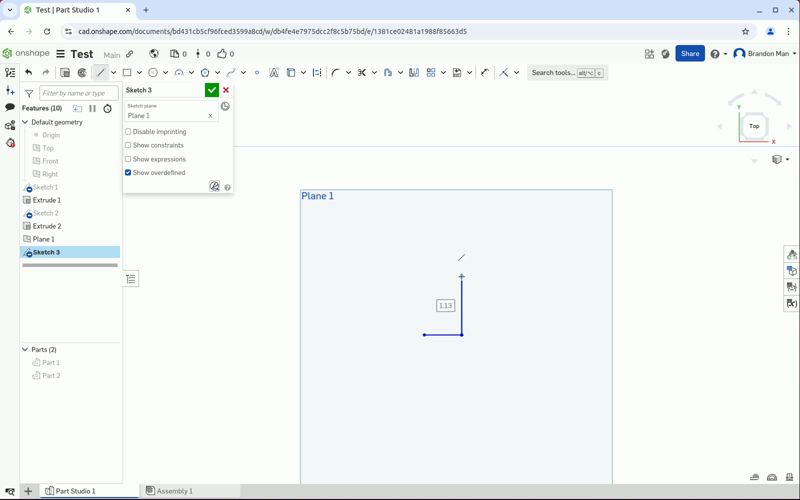
scroll(-6)
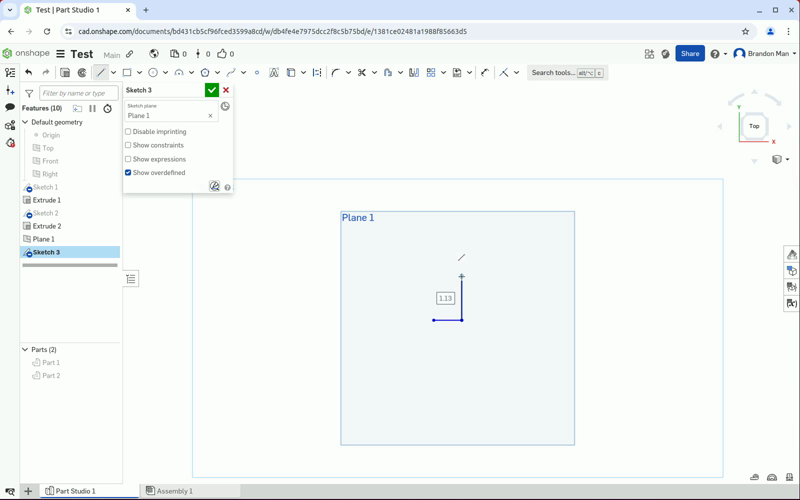
scroll(-6)
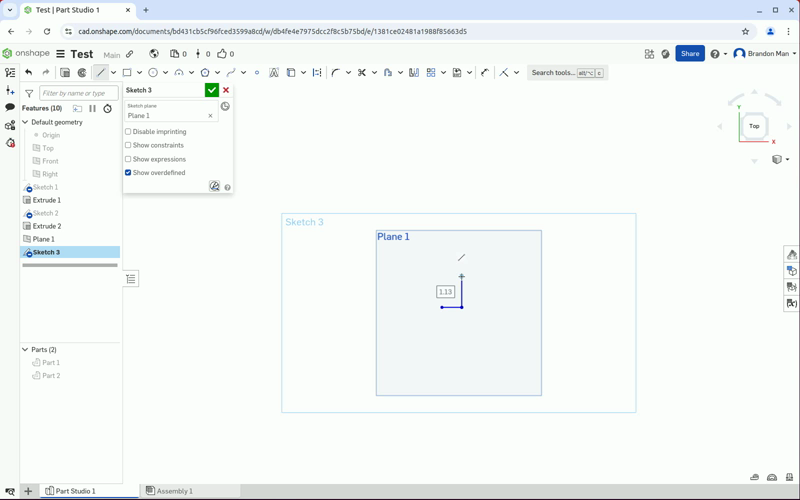
scroll(-6)
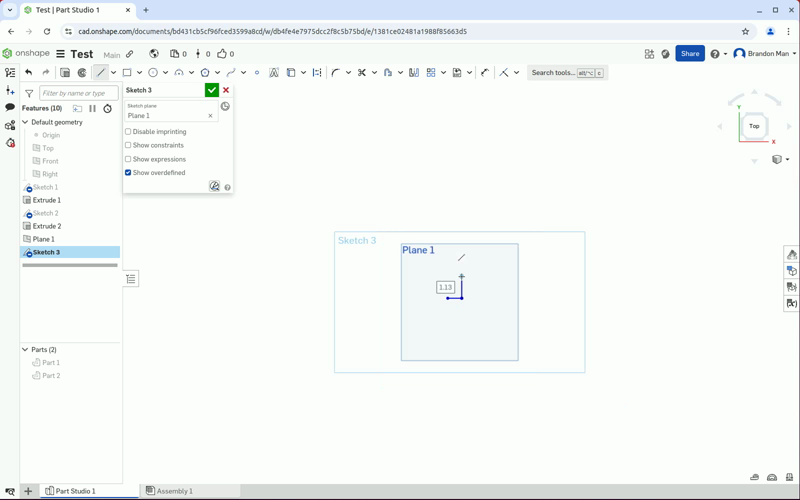
scroll(-6)
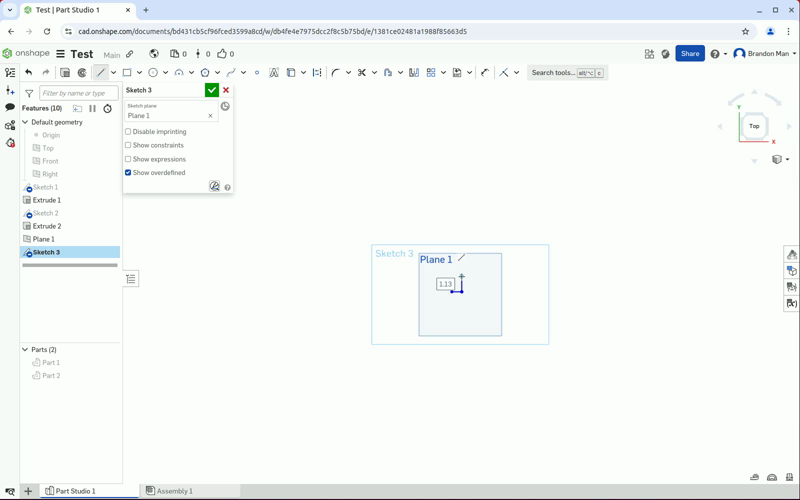
scroll(-6)
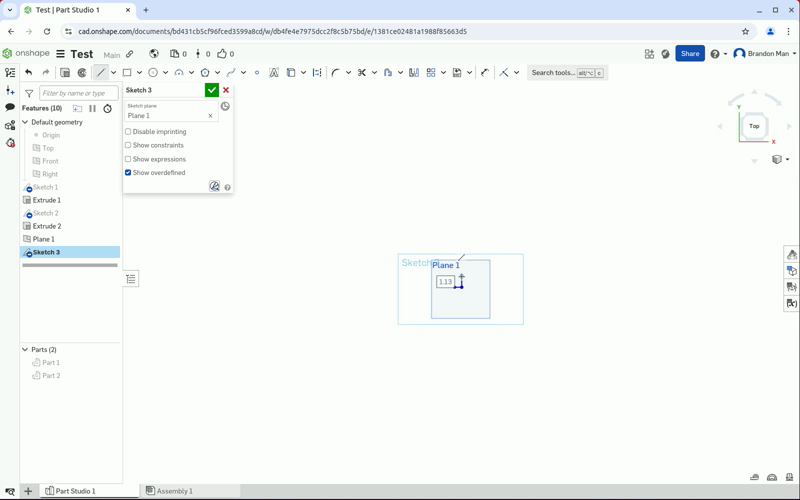
scroll(-6)
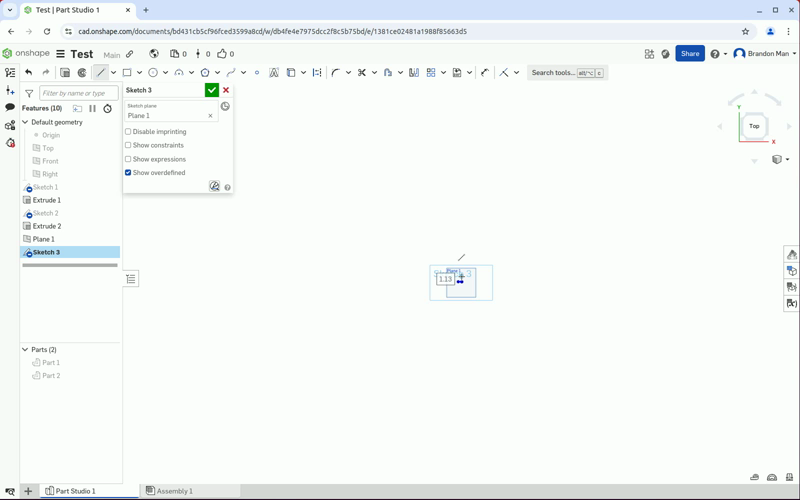
key_up(shift)
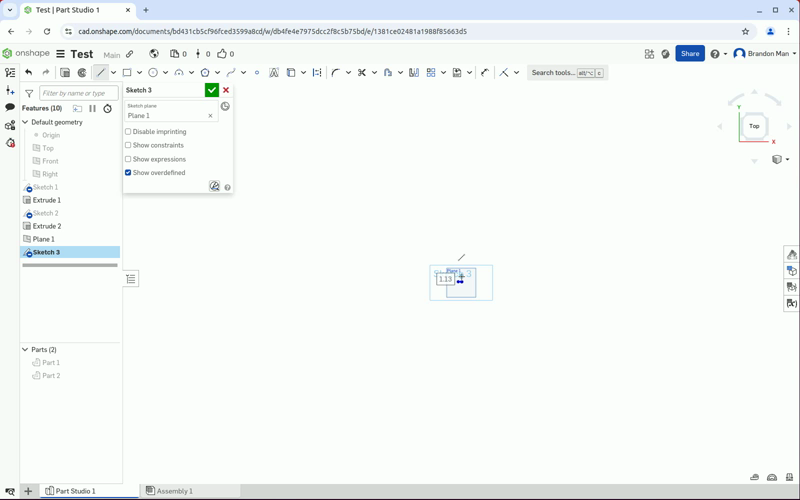
key_down(shift)
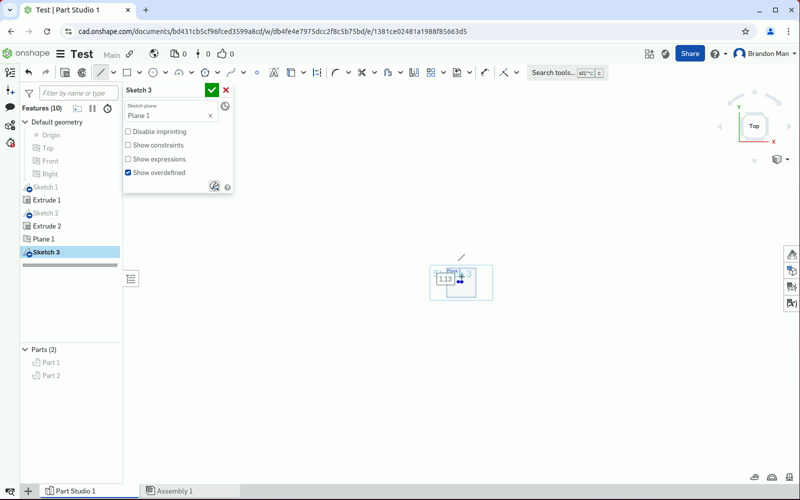
mouse_move(491, 276)
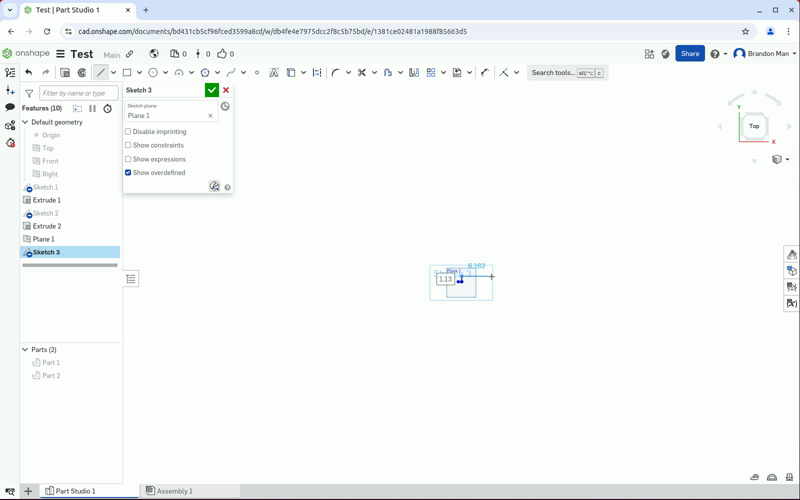
mouse_move(458, 276)
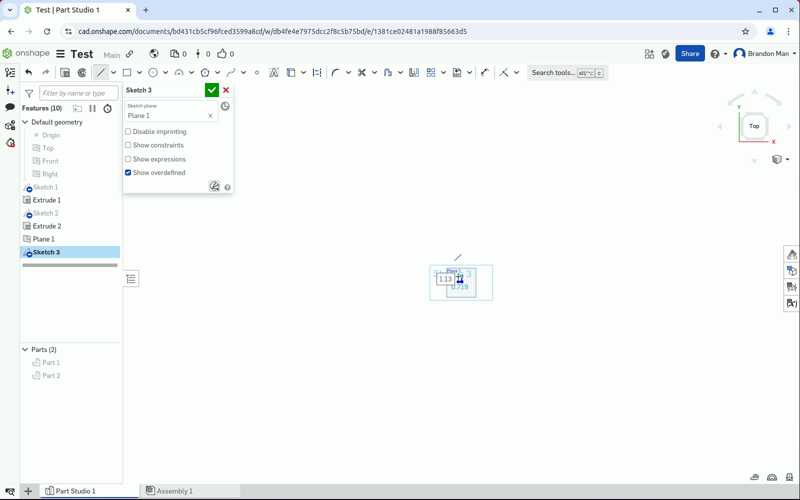
scroll(6)
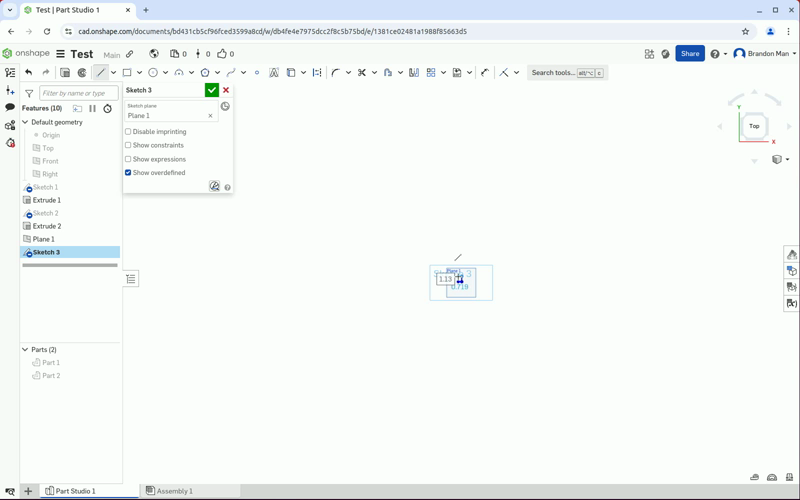
scroll(6)
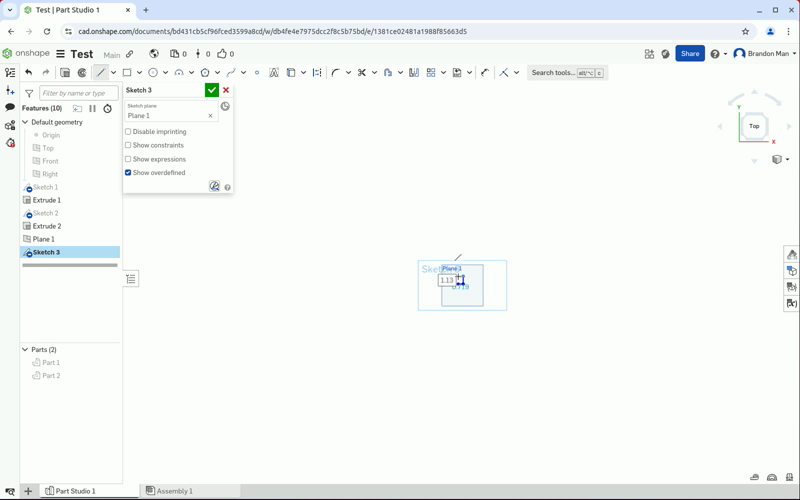
scroll(6)
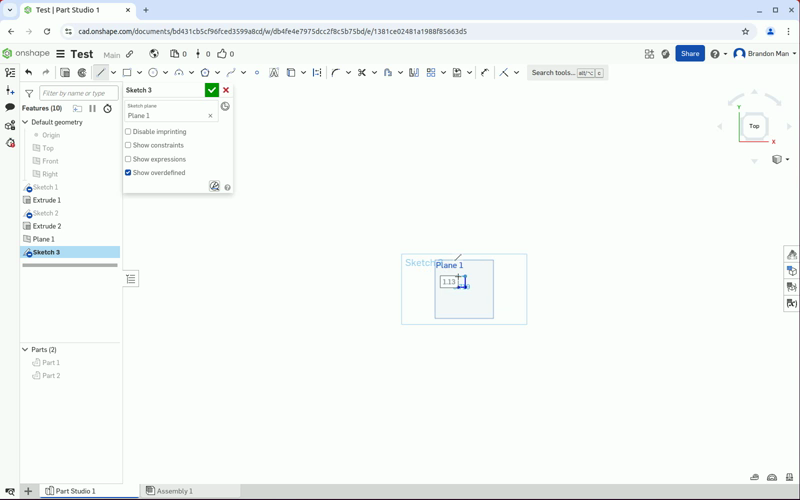
scroll(6)
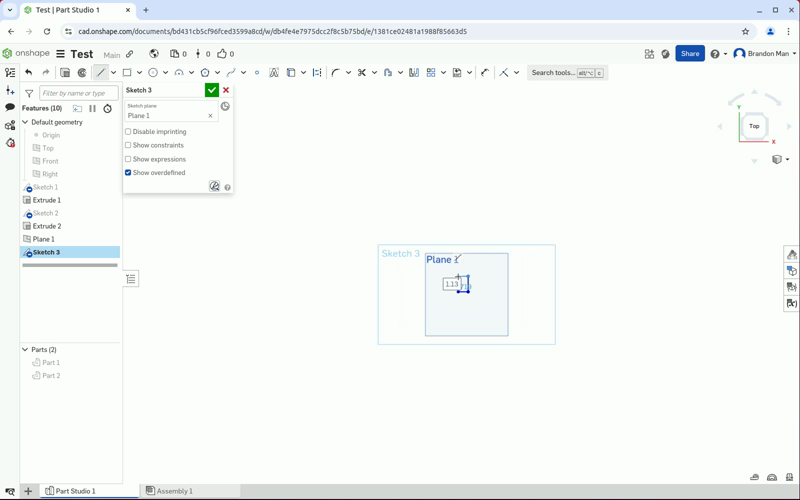
scroll(6)
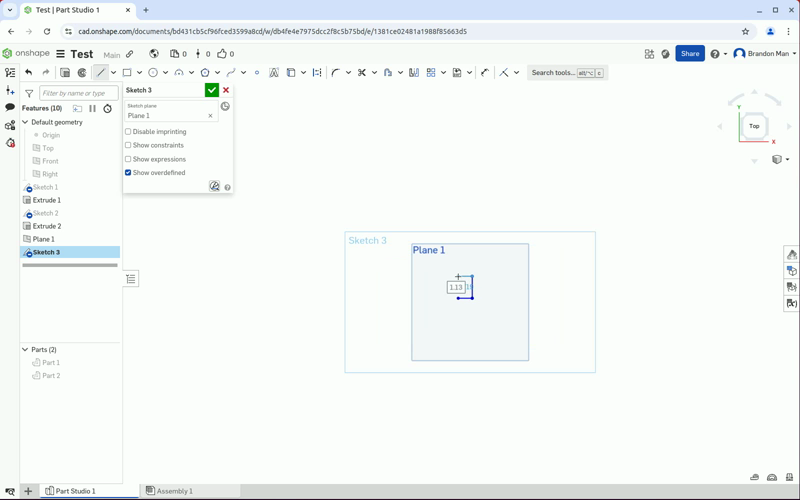
scroll(6)
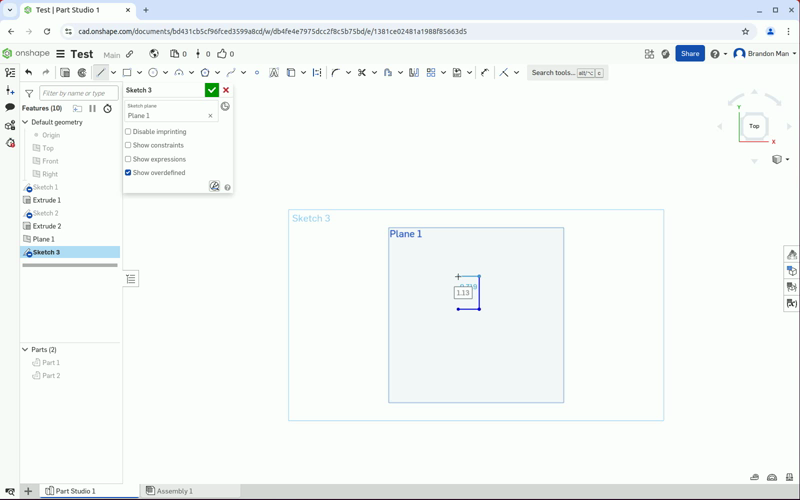
scroll(6)
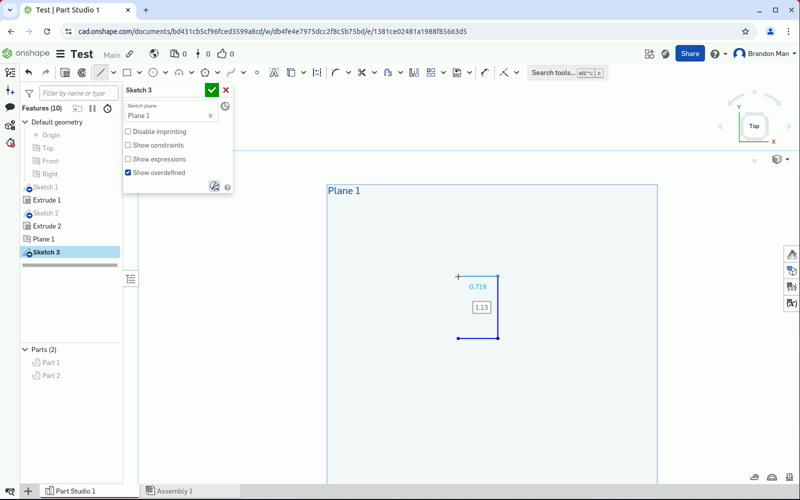
click(458, 276)
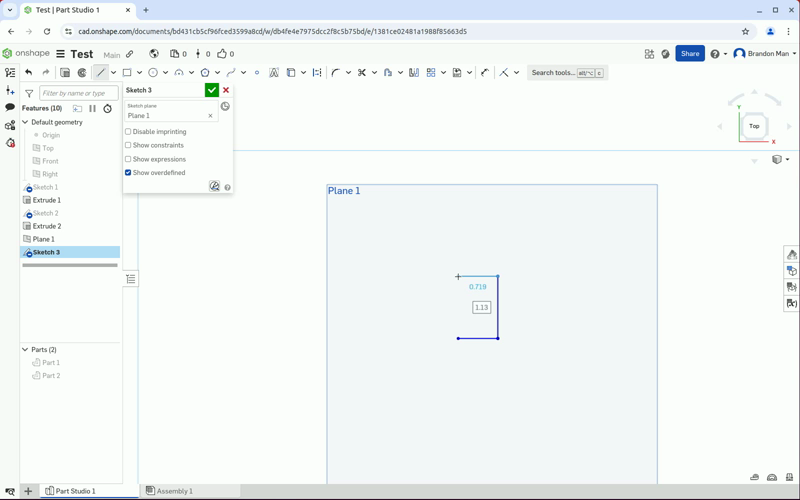
scroll(-6)
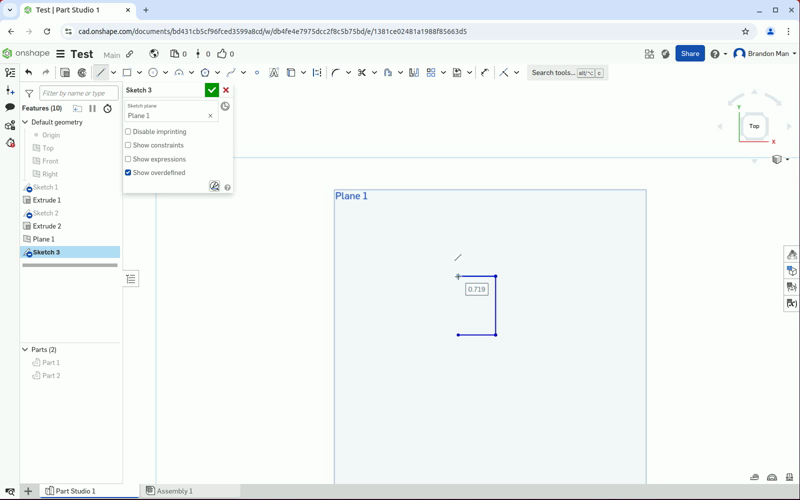
scroll(-6)
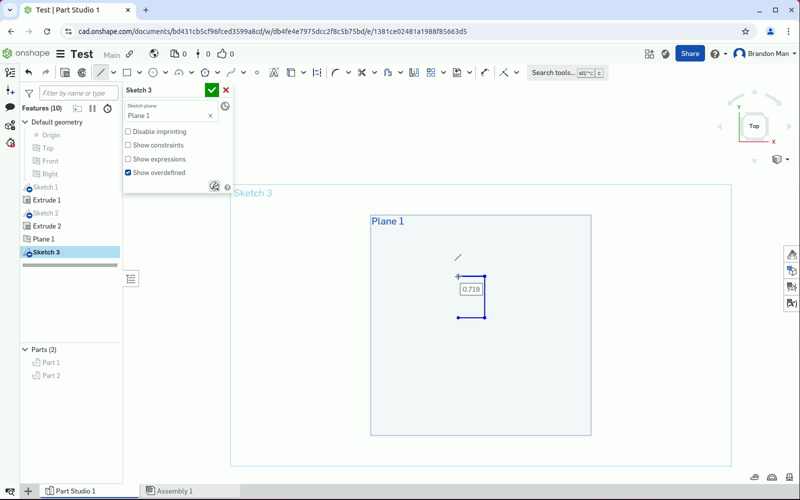
scroll(-6)
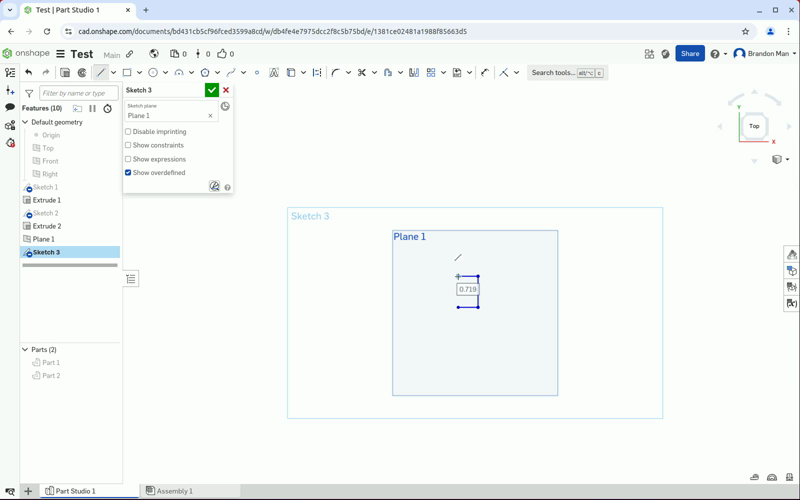
scroll(-6)
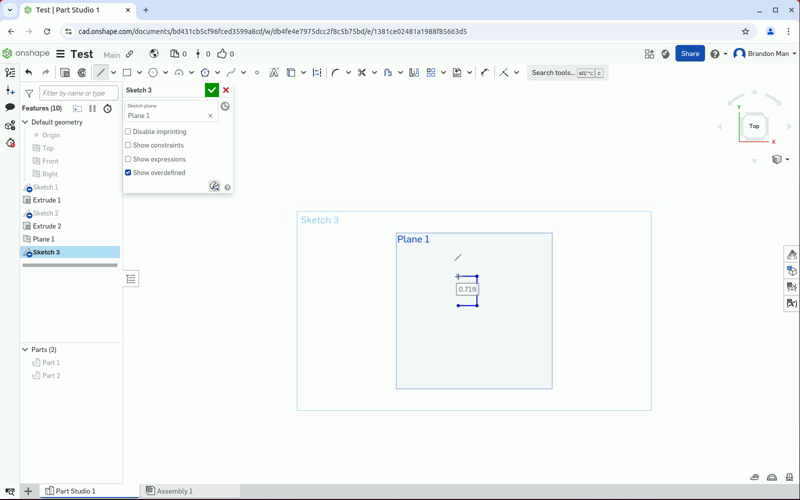
scroll(-6)
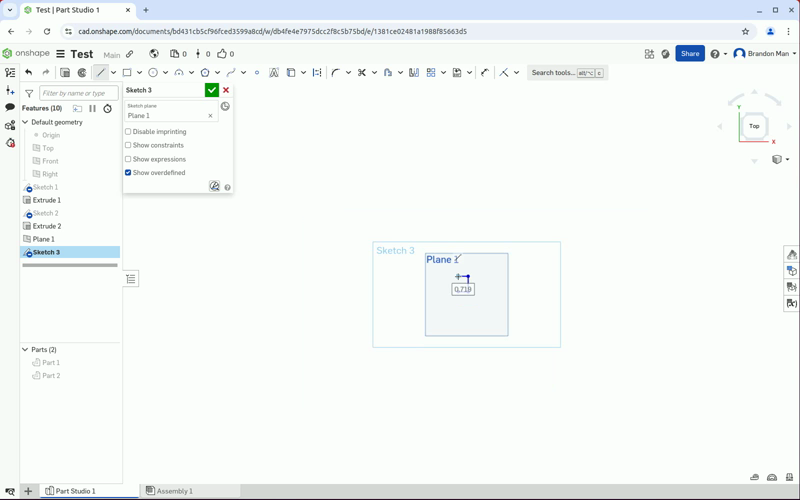
scroll(-6)
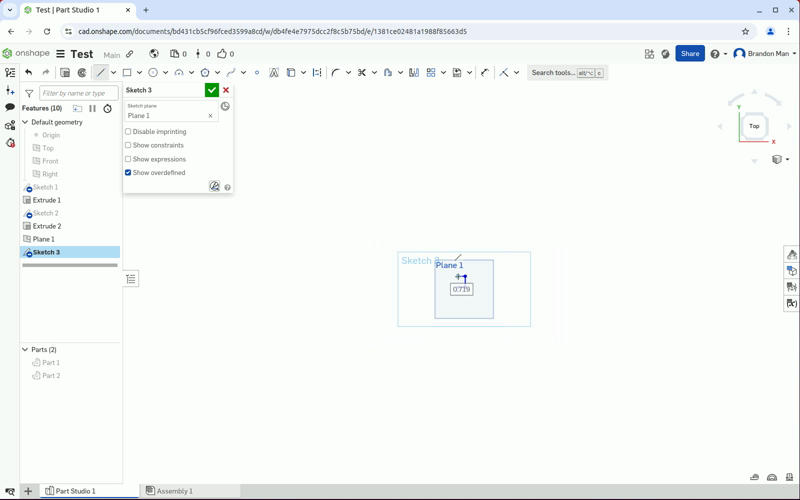
scroll(-6)
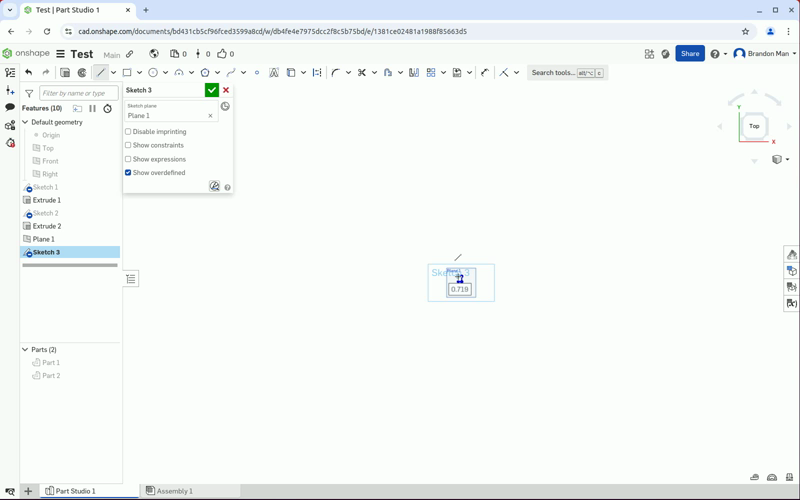
key_up(shift)
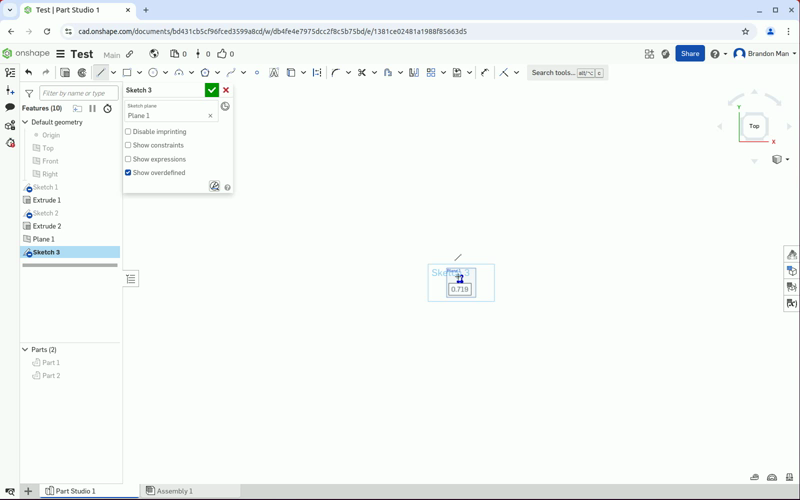
mouse_move(488, 276)
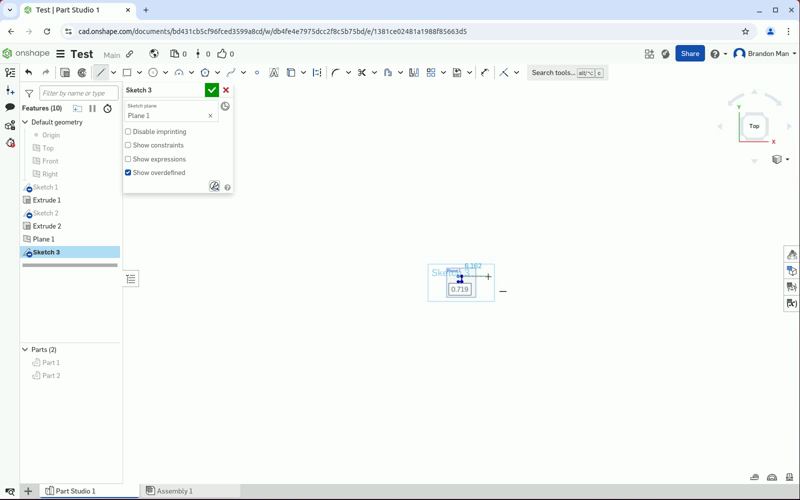
key_down(shift)
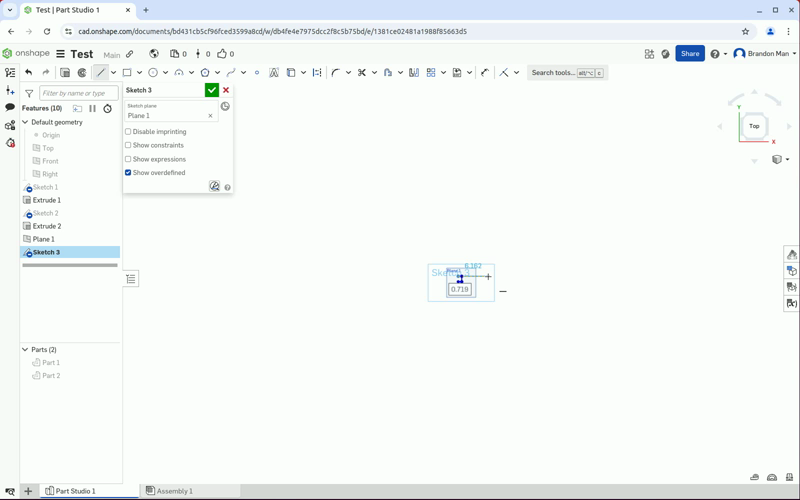
mouse_move(458, 281)
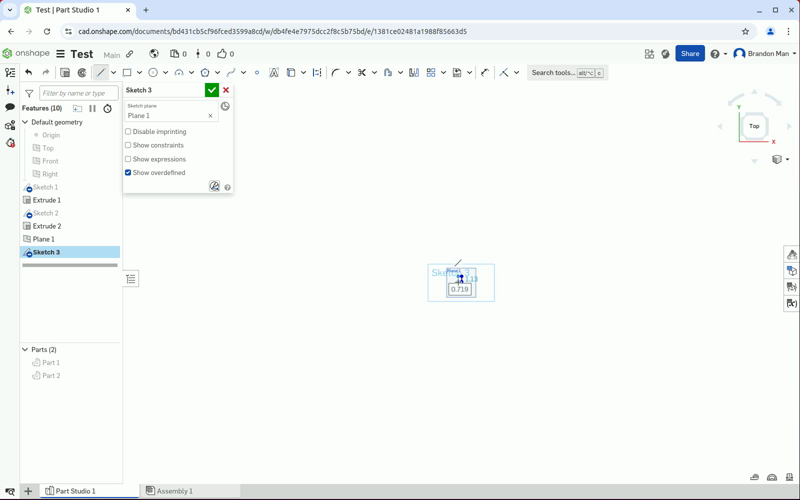
scroll(6)
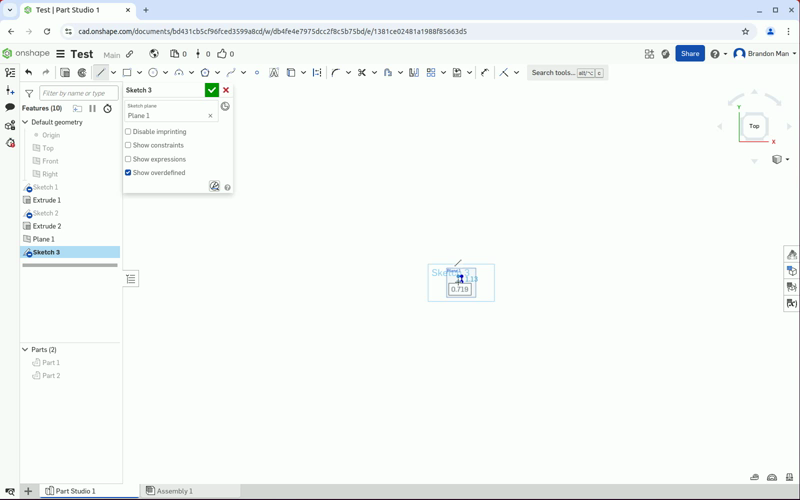
scroll(6)
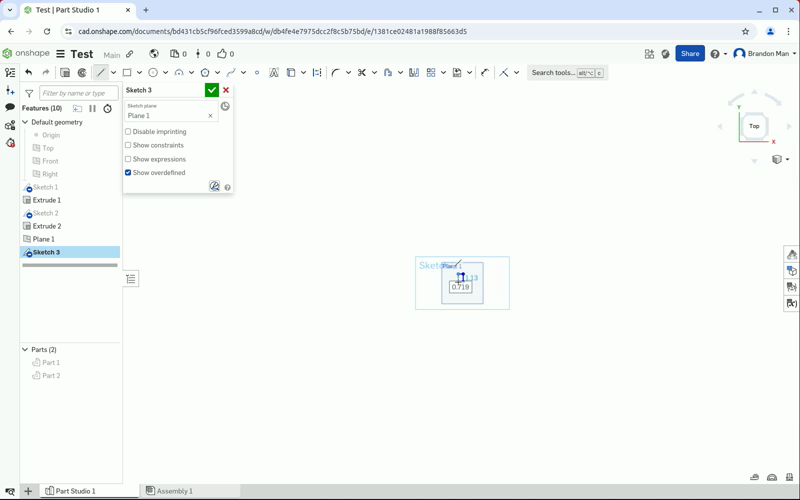
scroll(6)
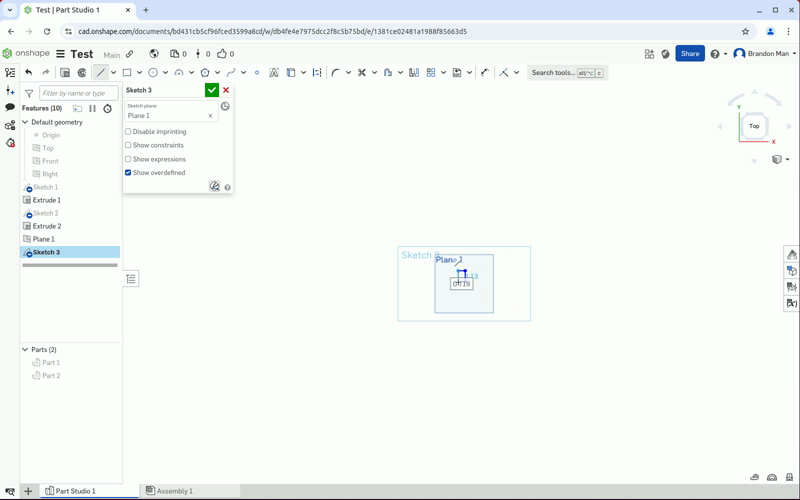
scroll(6)
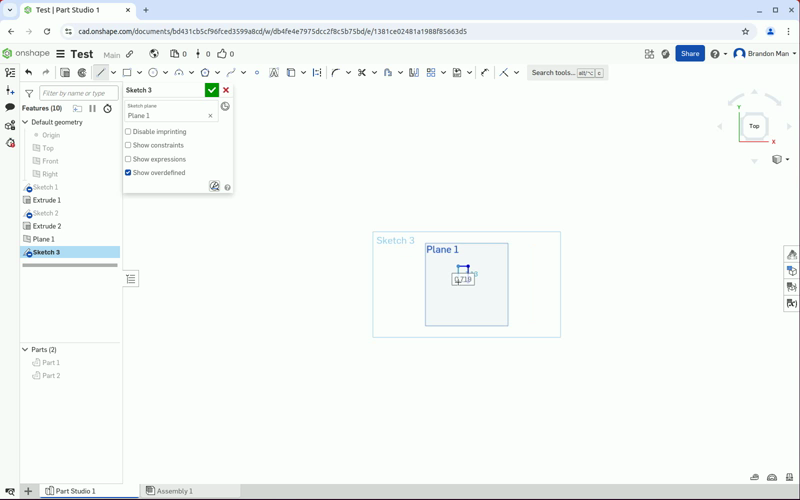
scroll(6)
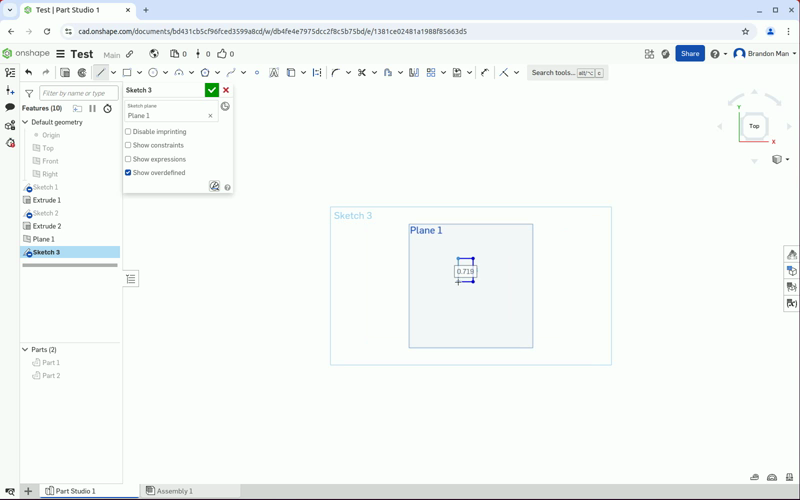
scroll(6)
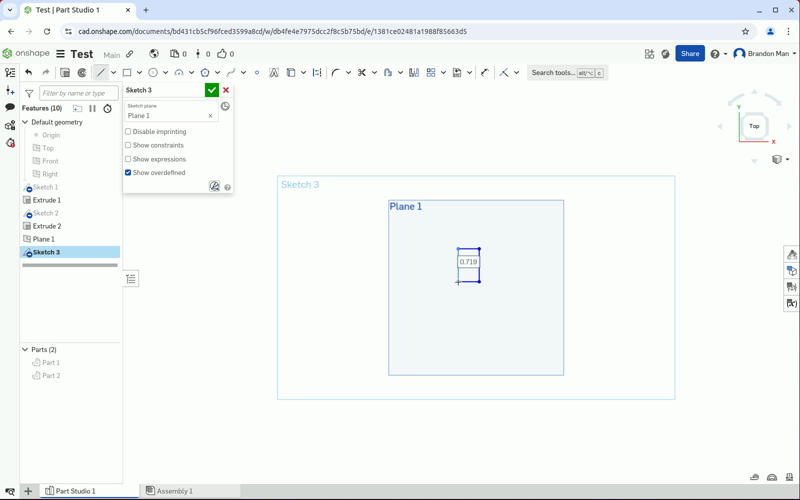
scroll(6)
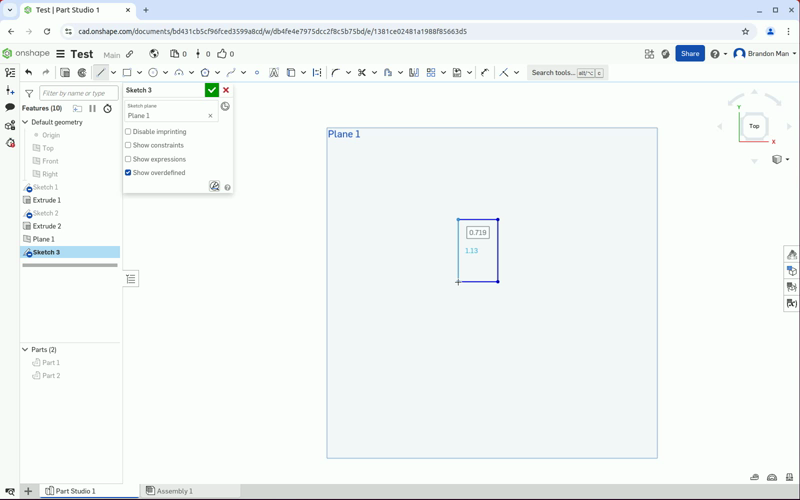
key_up(shift)
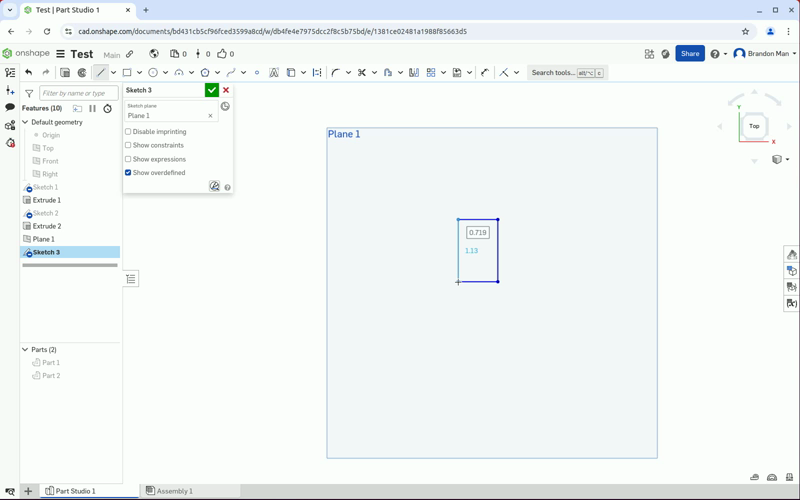
click(458, 281)
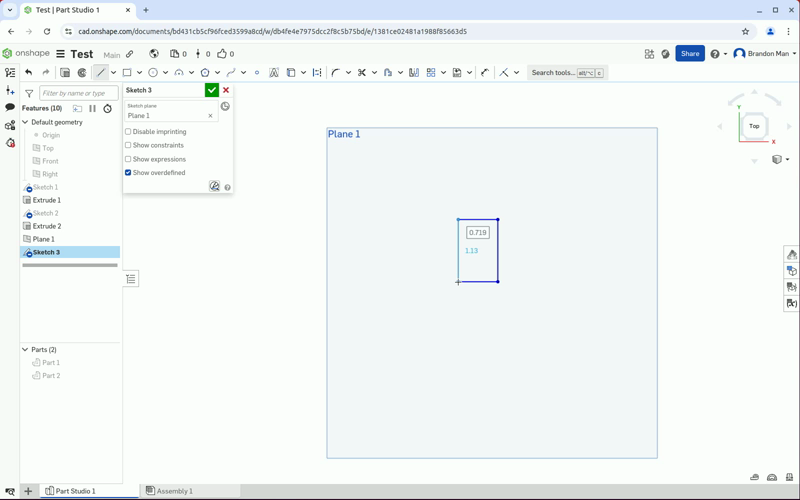
scroll(-6)
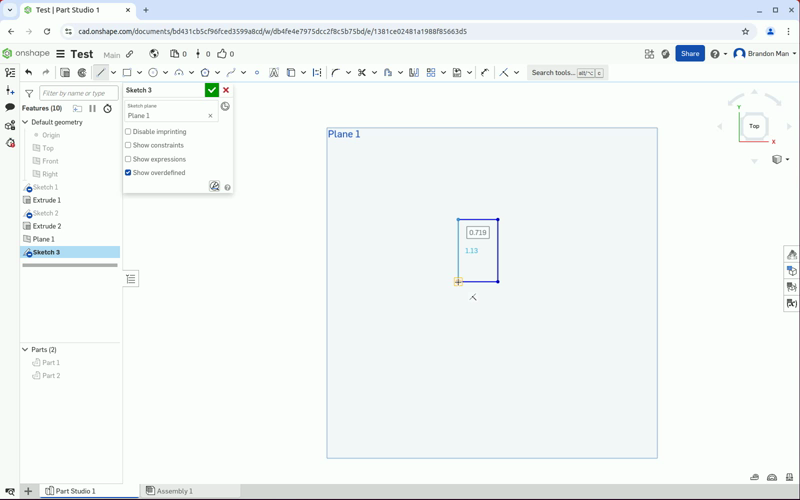
scroll(-6)
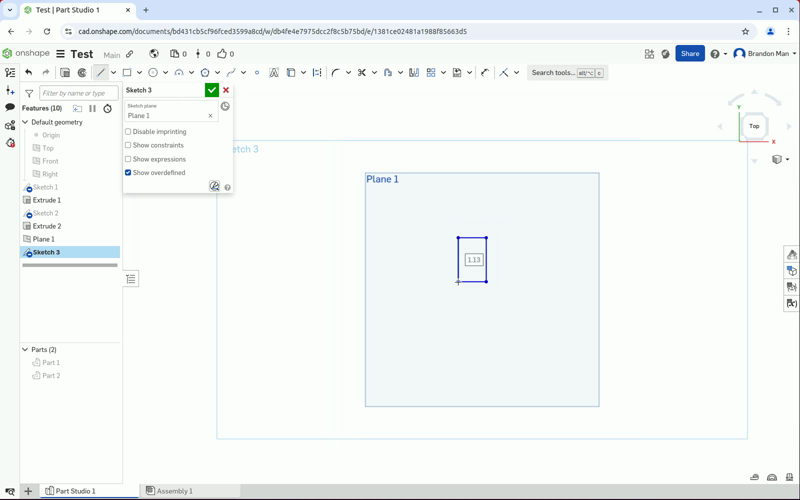
scroll(-6)
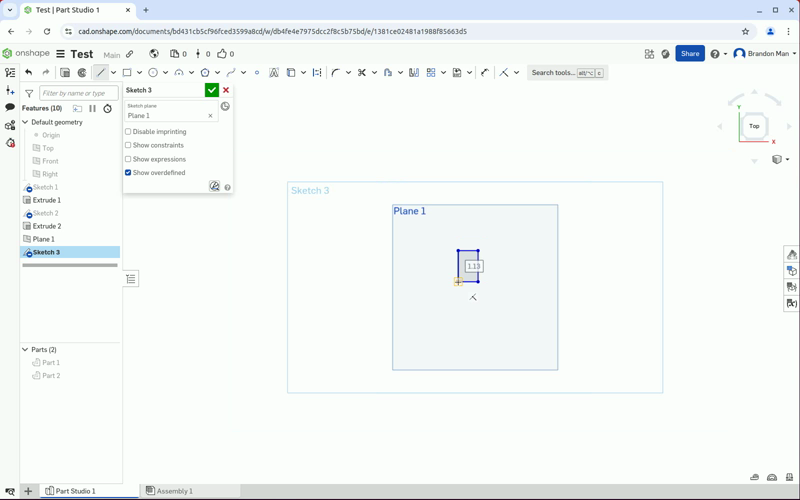
scroll(-6)
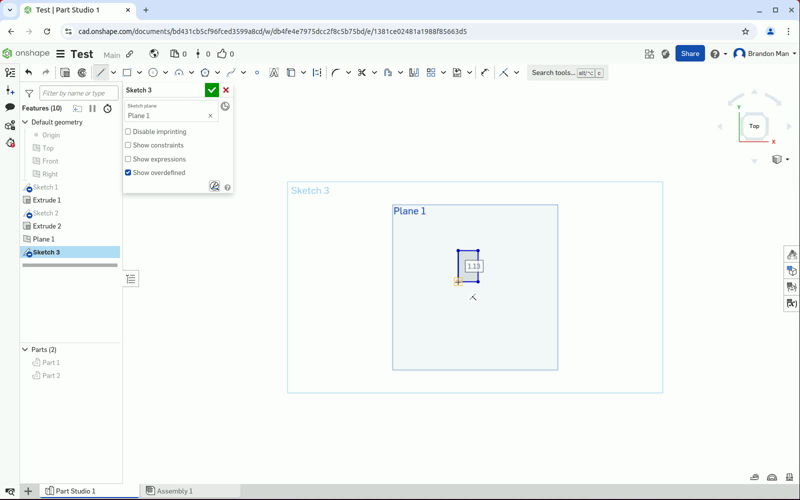
scroll(-6)
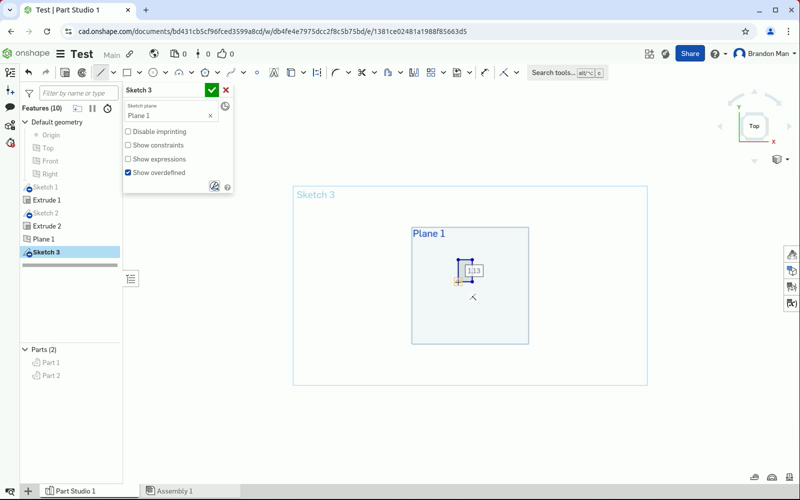
scroll(-6)
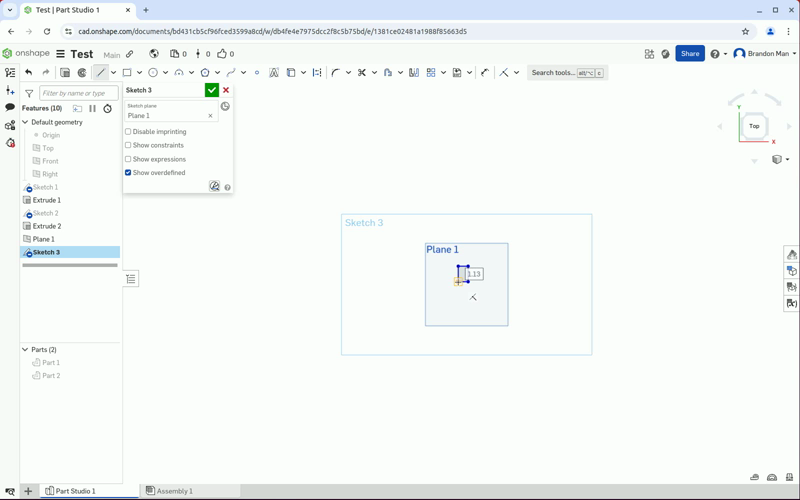
scroll(-6)
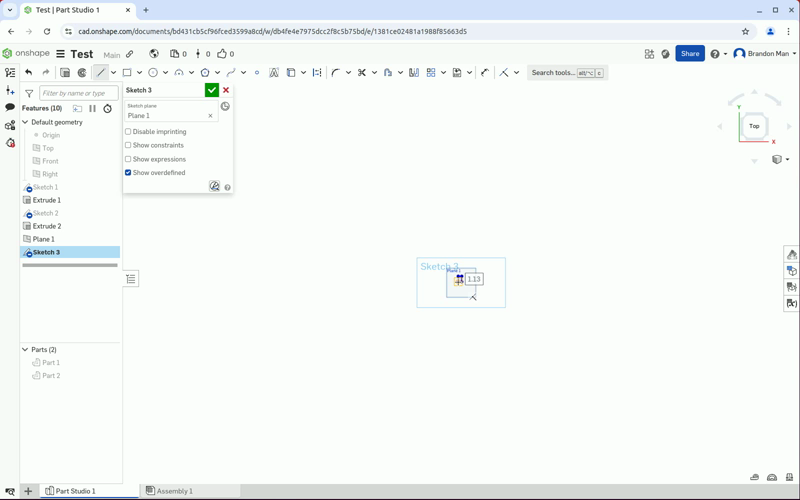
key(esc)
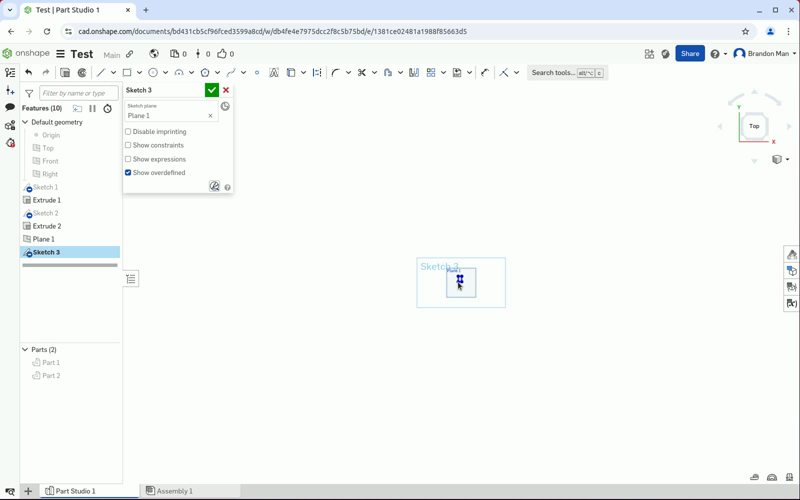
mouse_move(460, 281)
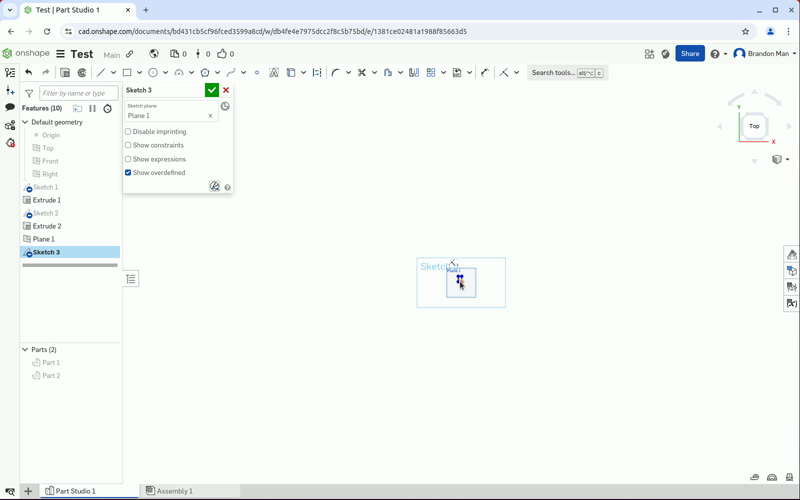
scroll(6)
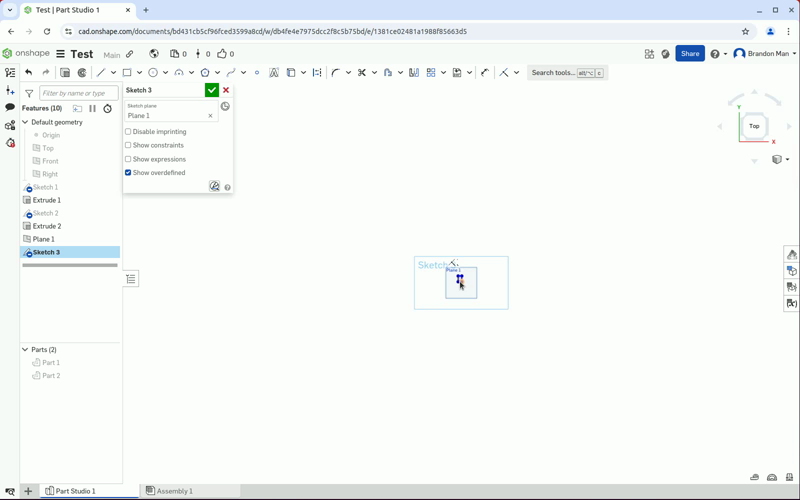
scroll(6)
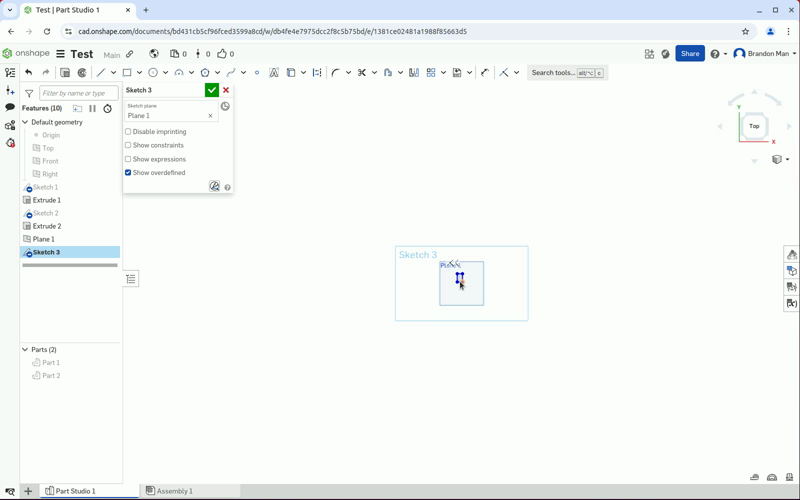
scroll(6)
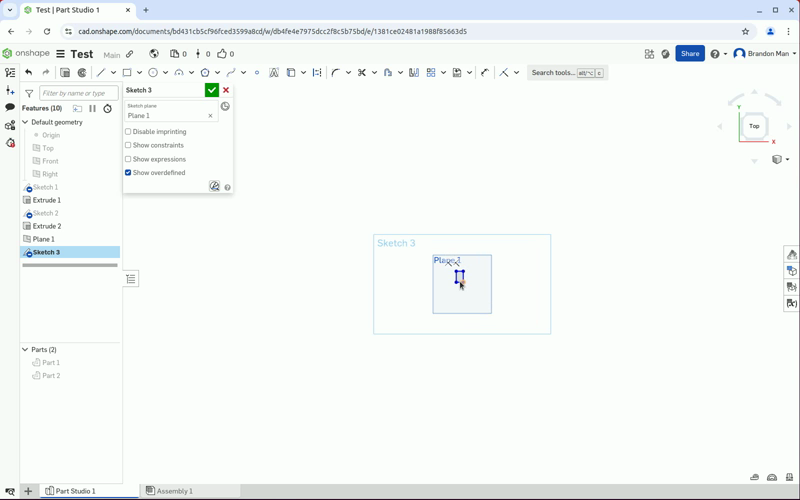
scroll(6)
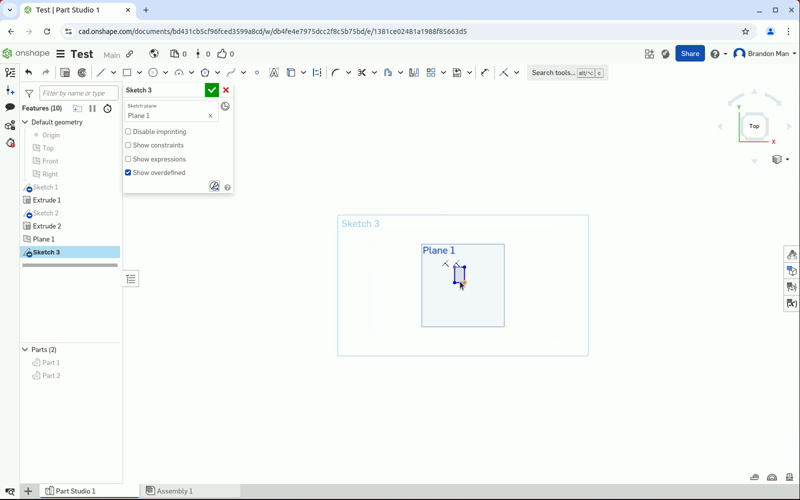
scroll(6)
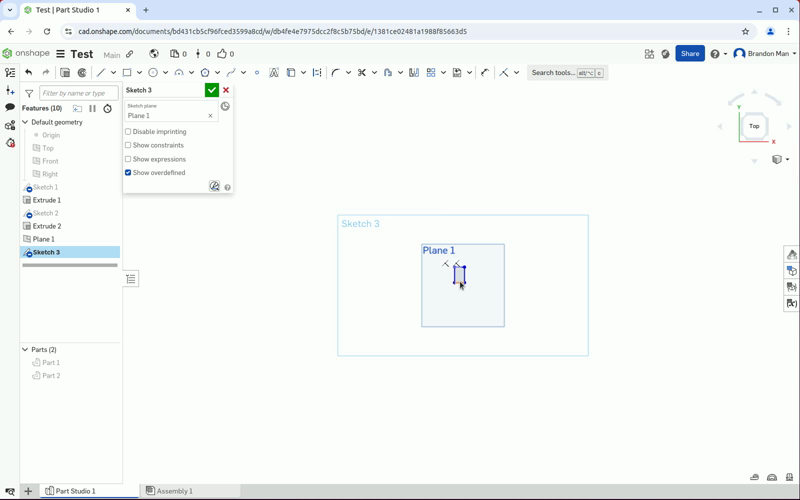
scroll(6)
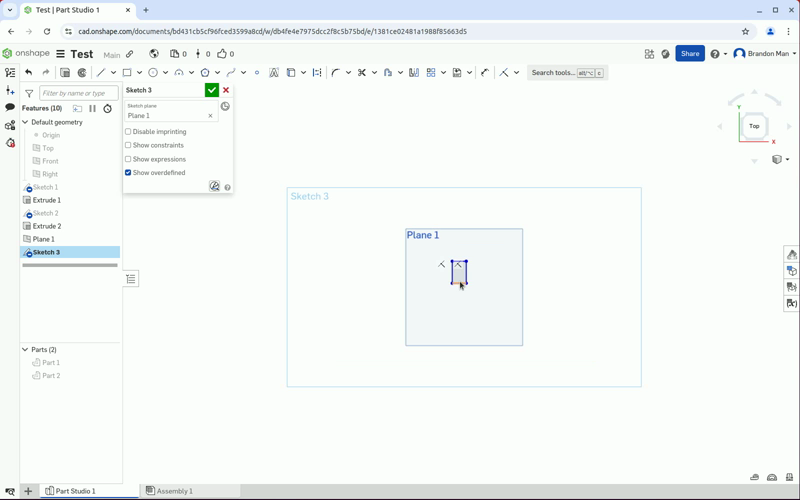
scroll(6)
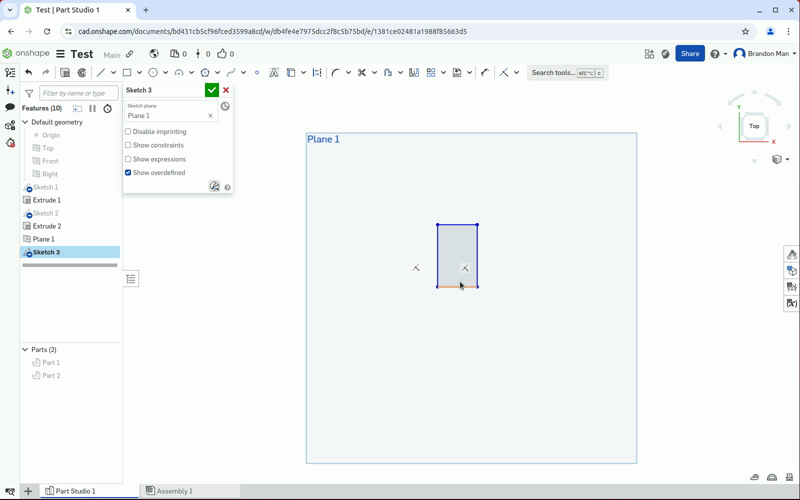
click(460, 281)
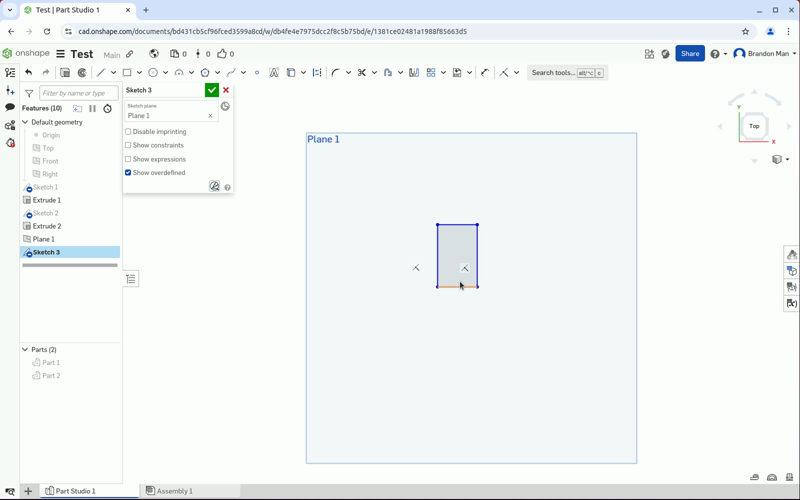
scroll(-6)
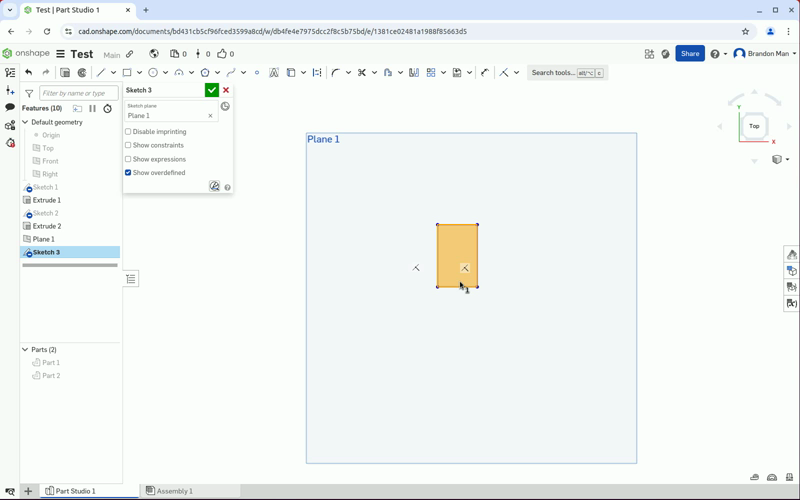
scroll(-6)
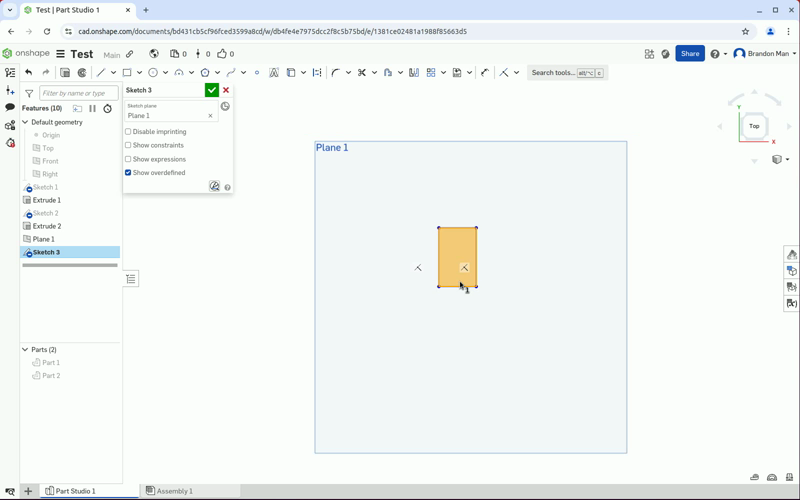
scroll(-6)
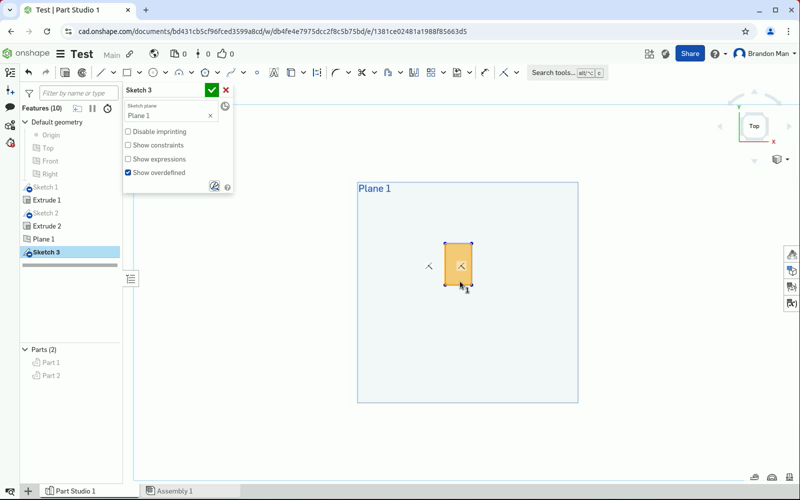
scroll(-6)
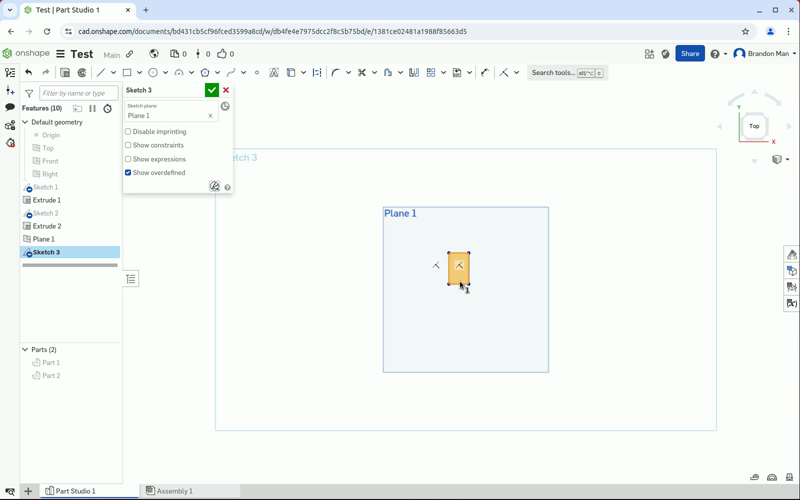
scroll(-6)
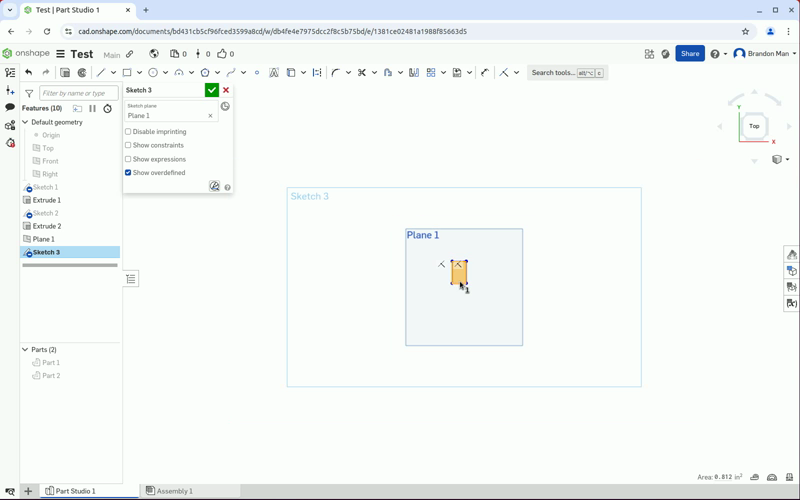
scroll(-6)
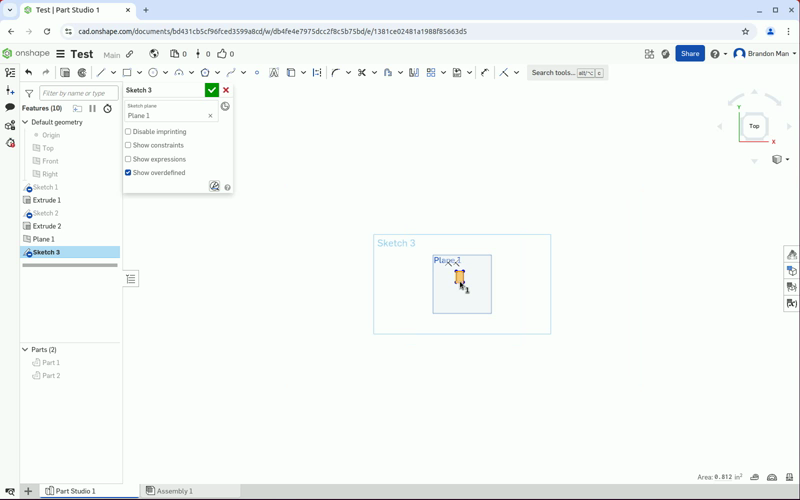
scroll(-6)
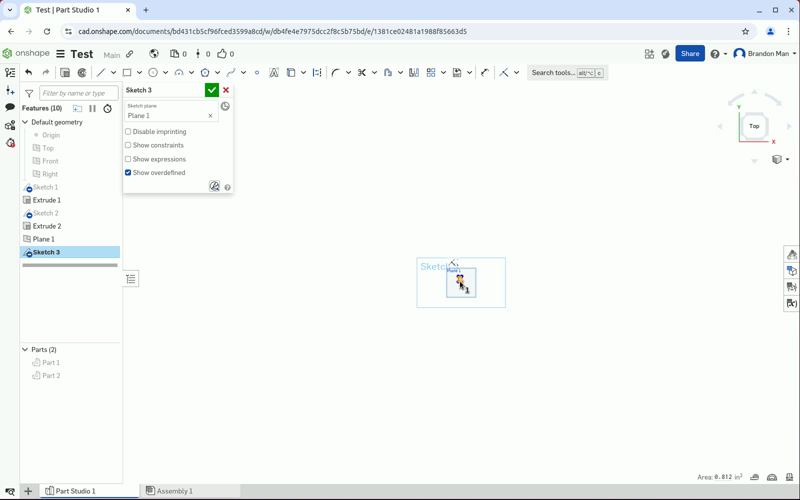
mouse_move(73, 352)
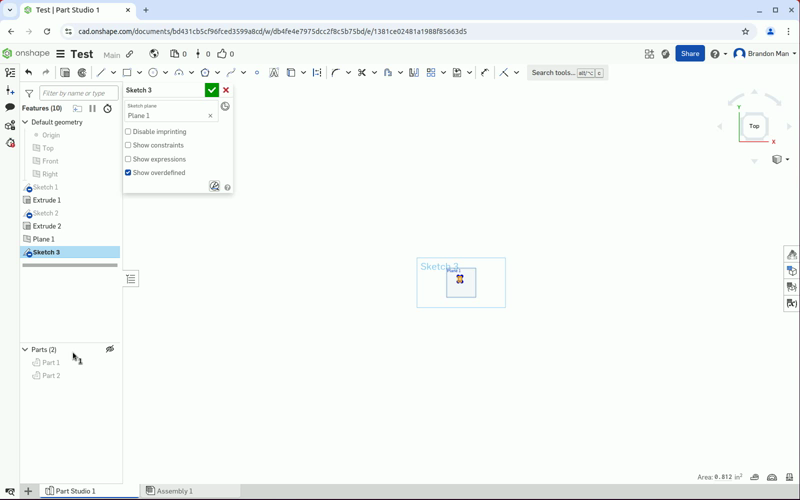
key(shift+y)
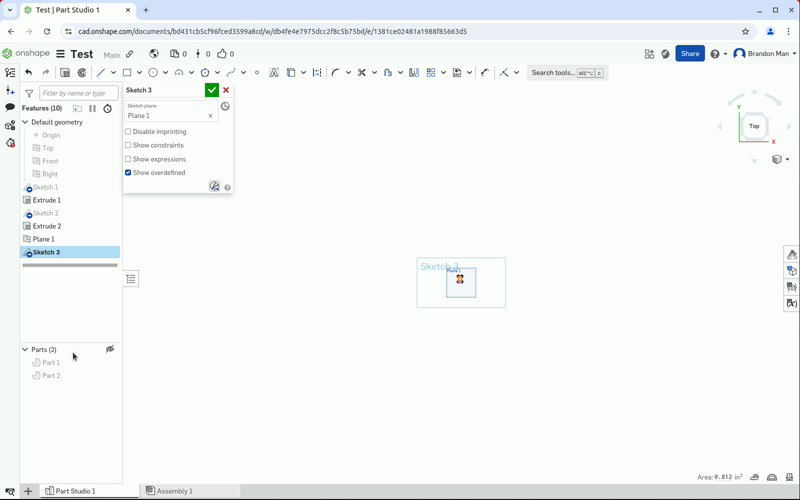
key(shift+e)
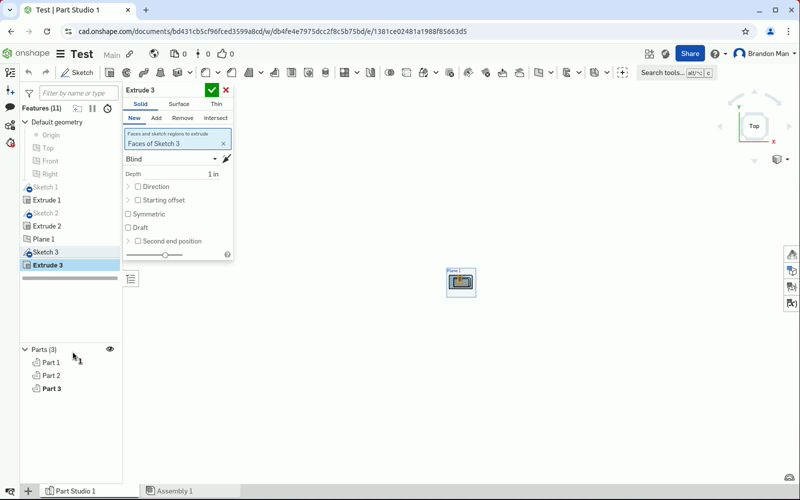
mouse_move(143, 106)
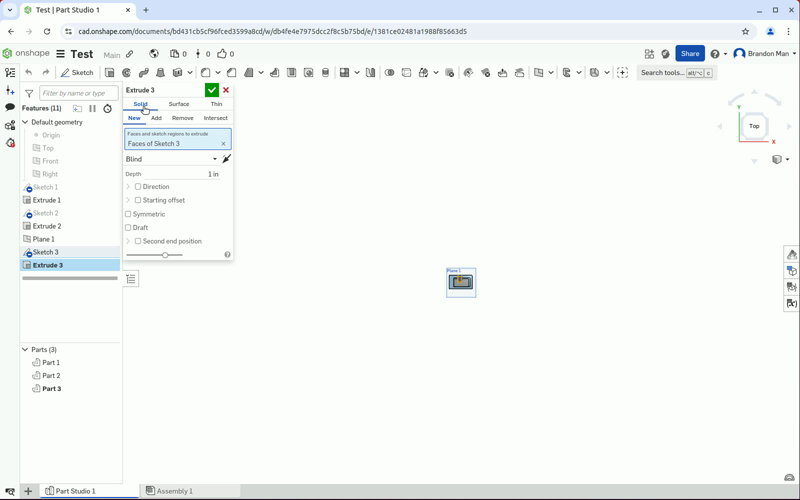
click(143, 106)
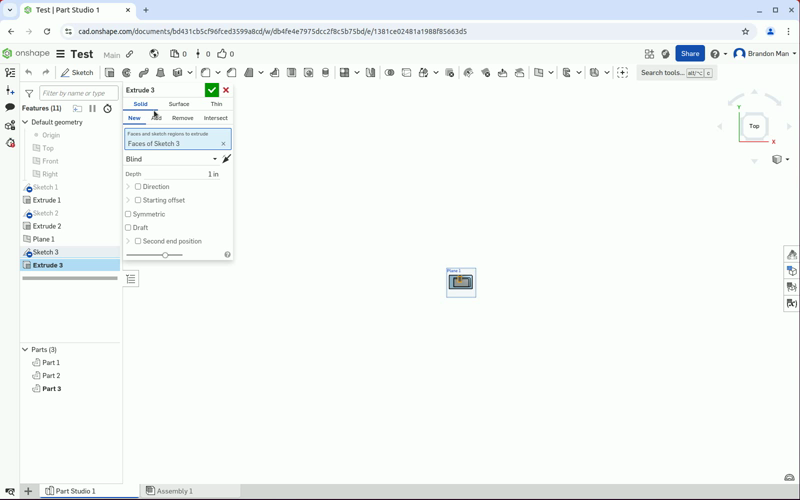
mouse_move(186, 120)
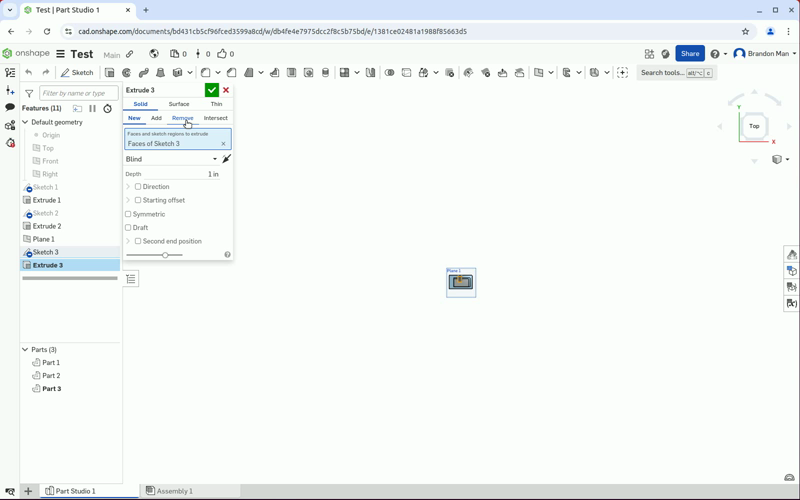
click(186, 120)
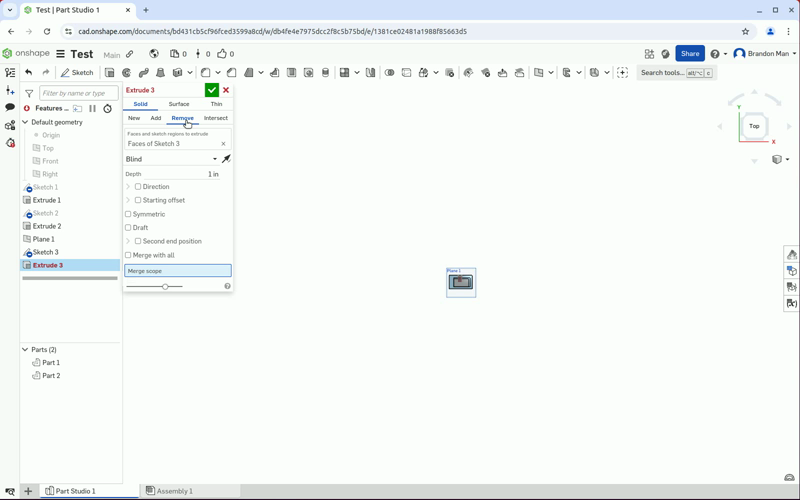
key(tab, 4)
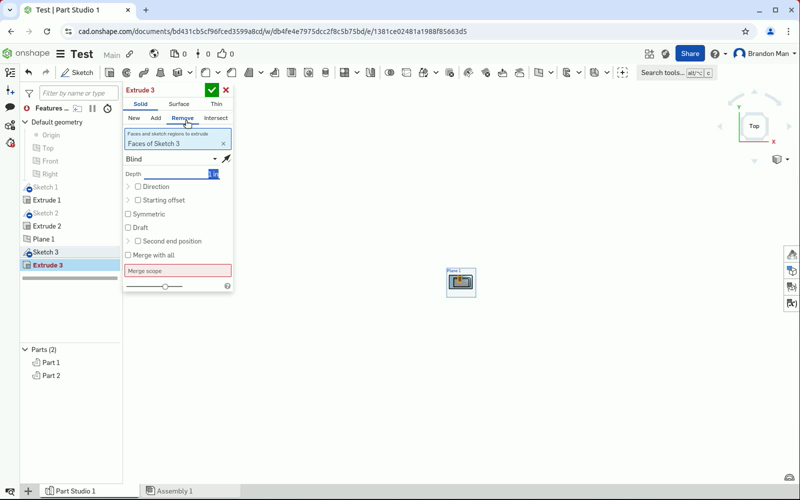
text(17.331)
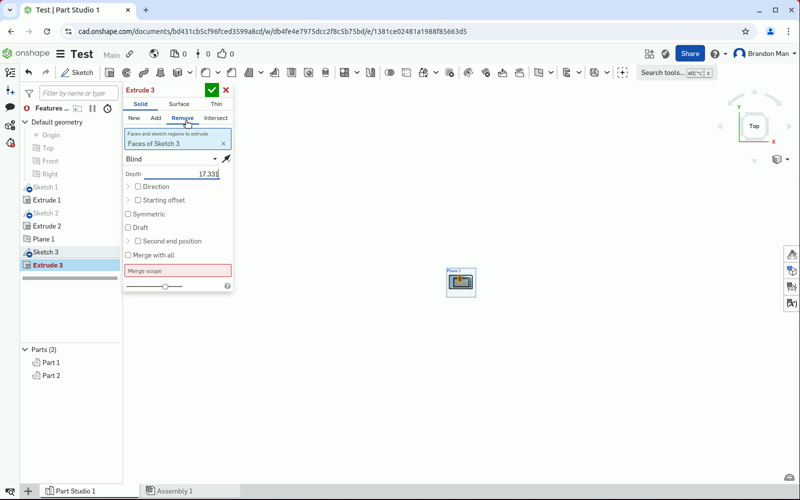
key(tab, 6)
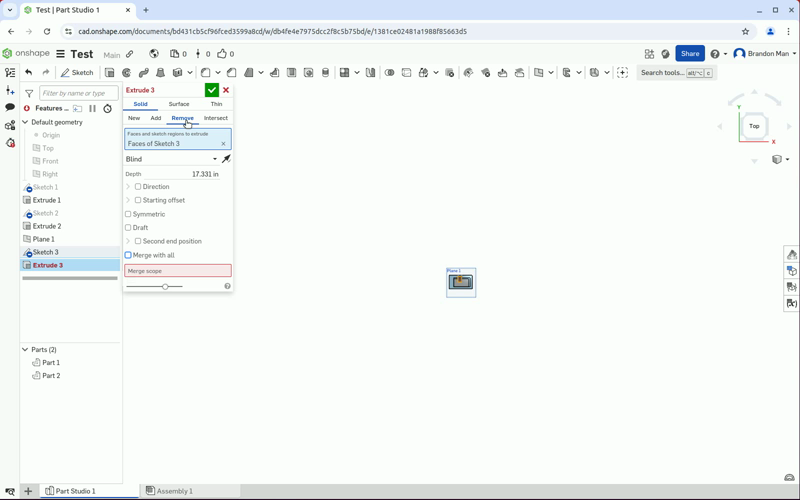
key(space)
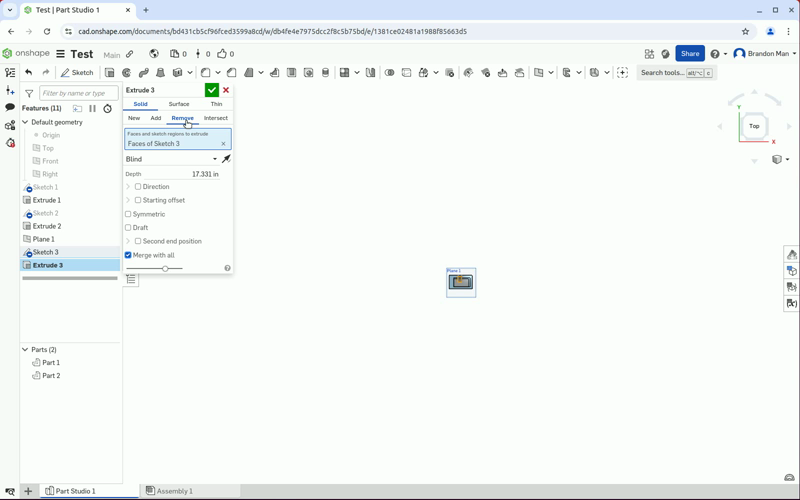
key(enter)
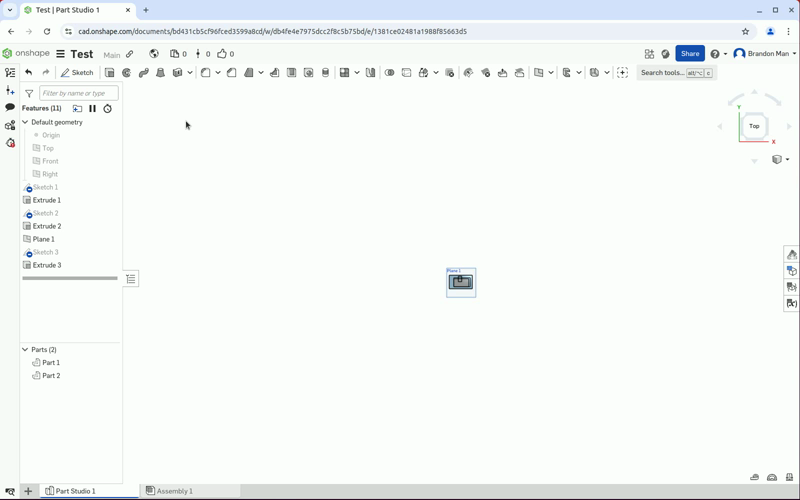
key(shift+h)
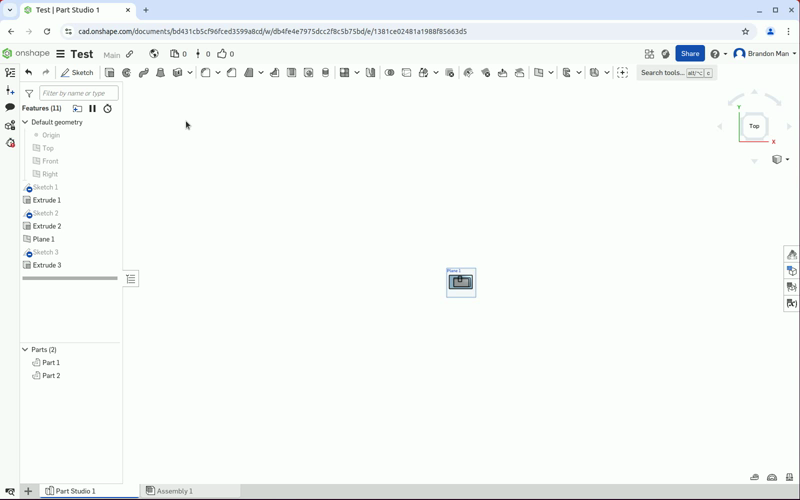
key(shift+h)
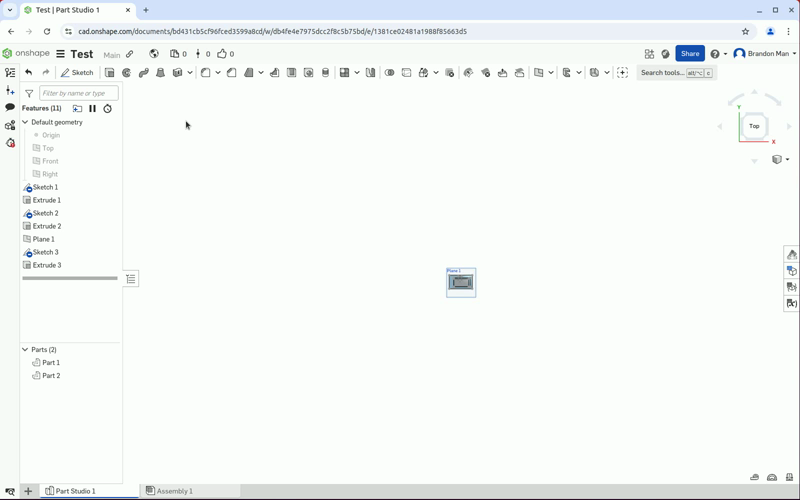
key(shift+7)
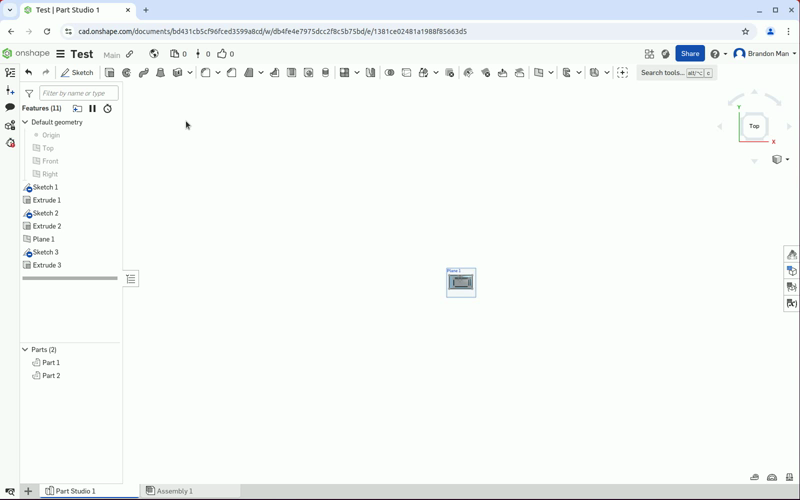
key(up, 3)
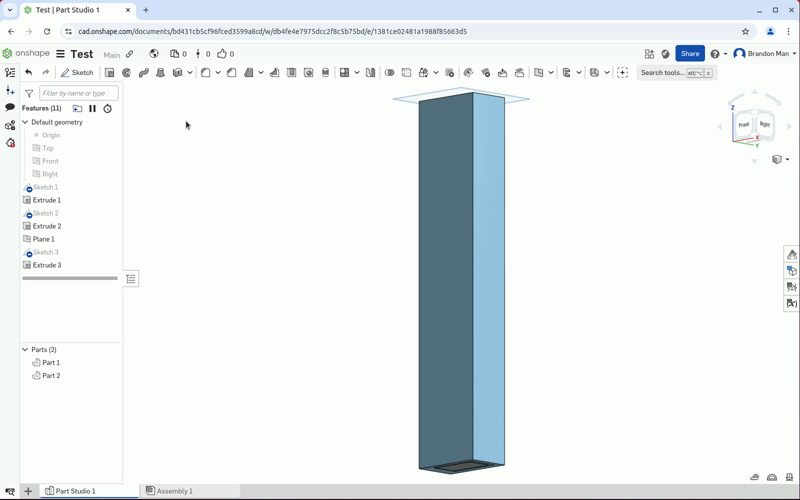
key(left, 3)
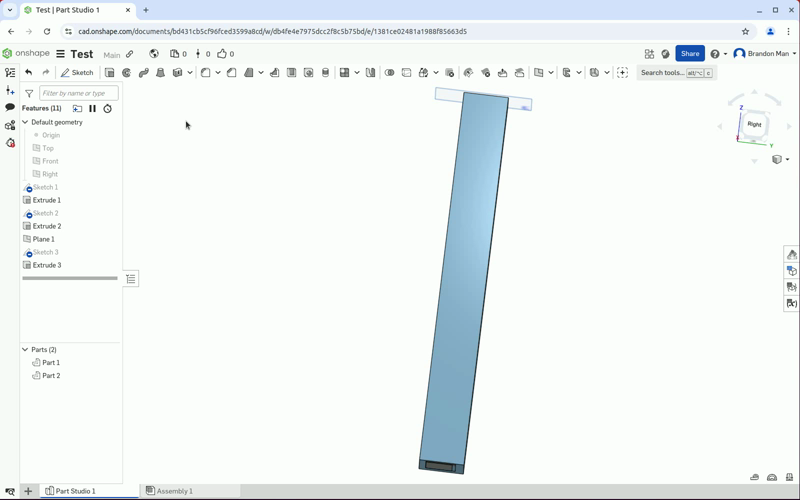
key(right, 3)
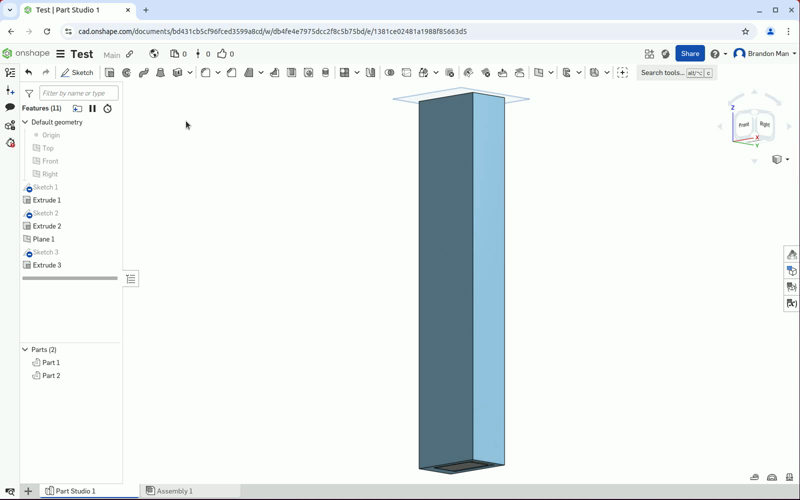
key(down, 3)
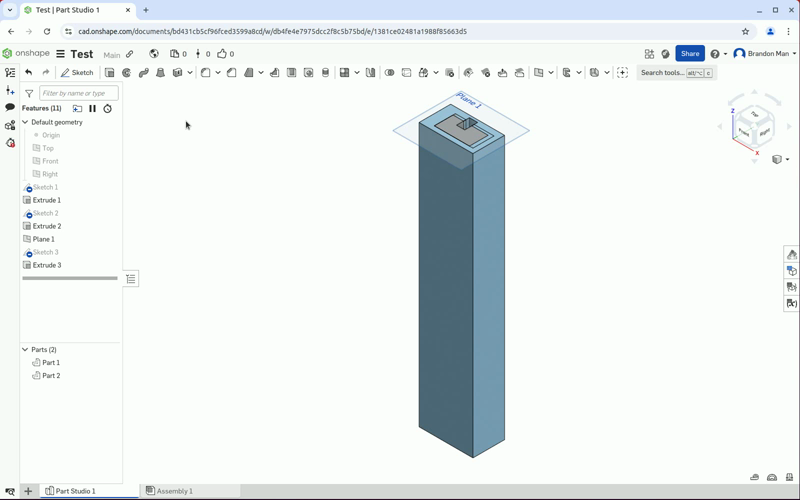
mouse_move(73, 189)
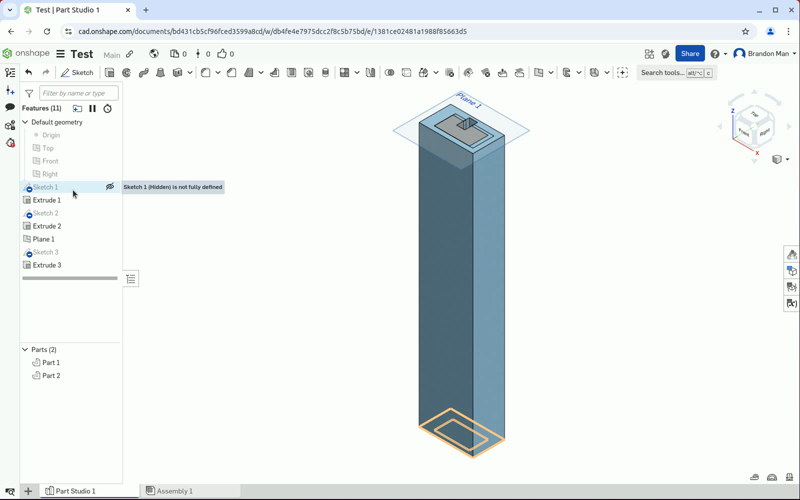
click(73, 189)